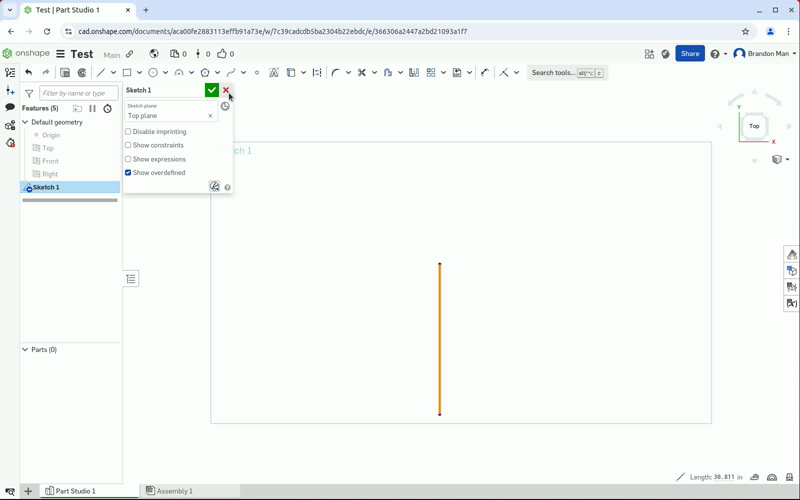
key(shift+h)
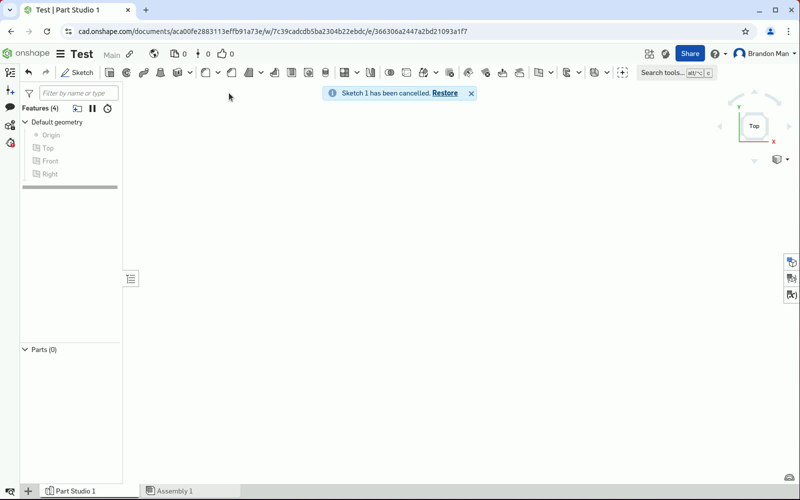
mouse_move(73, 352)
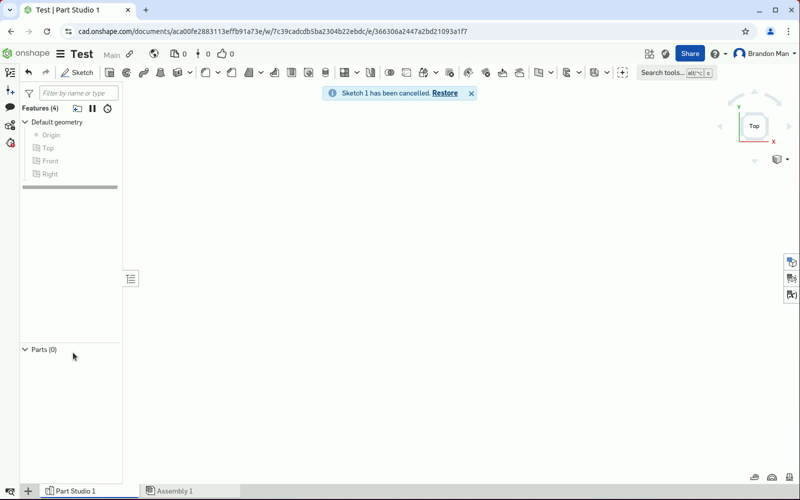
key(y)
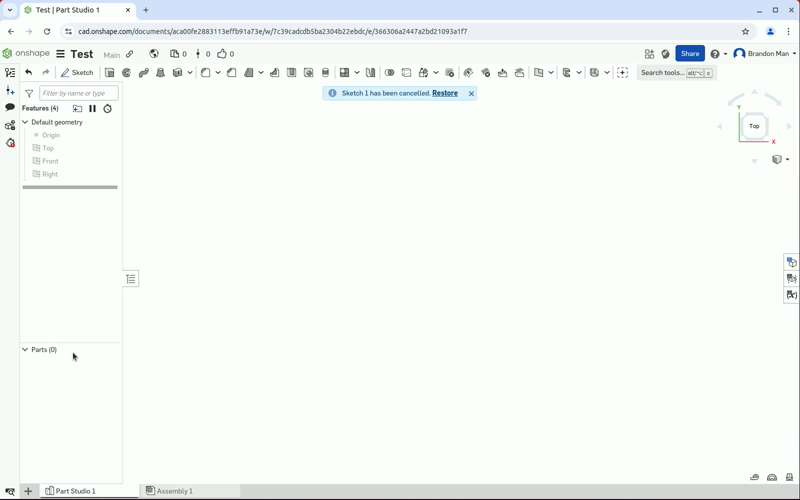
key(shift+p)
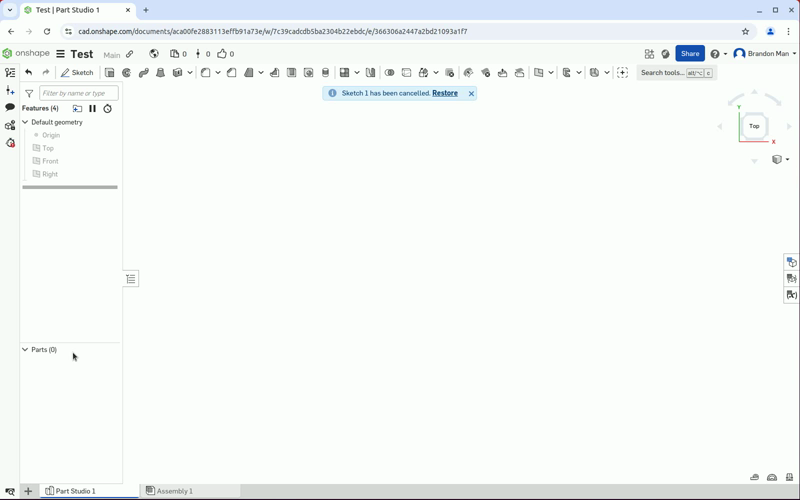
key(space)
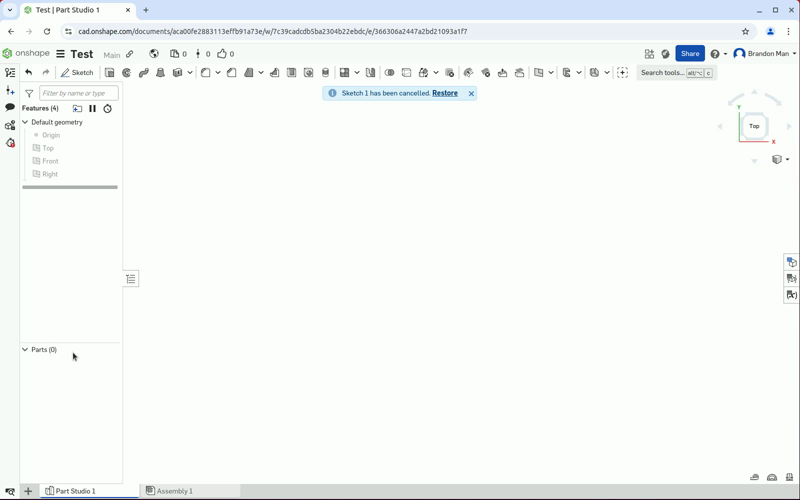
key_down(shift)
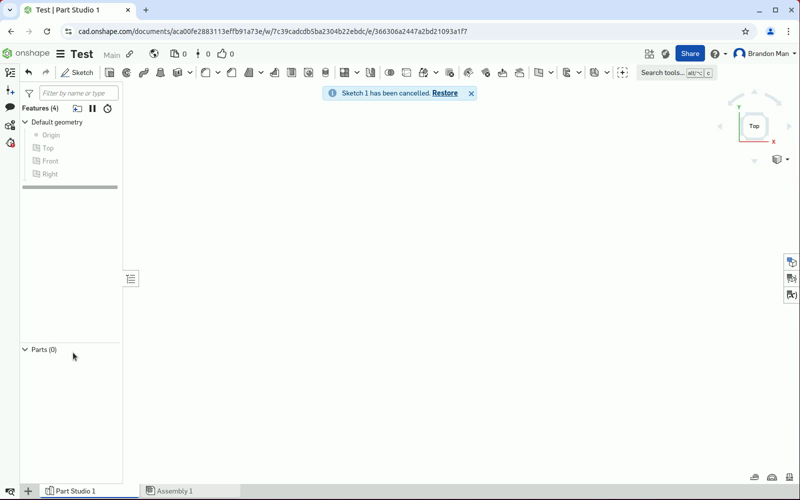
key(up)
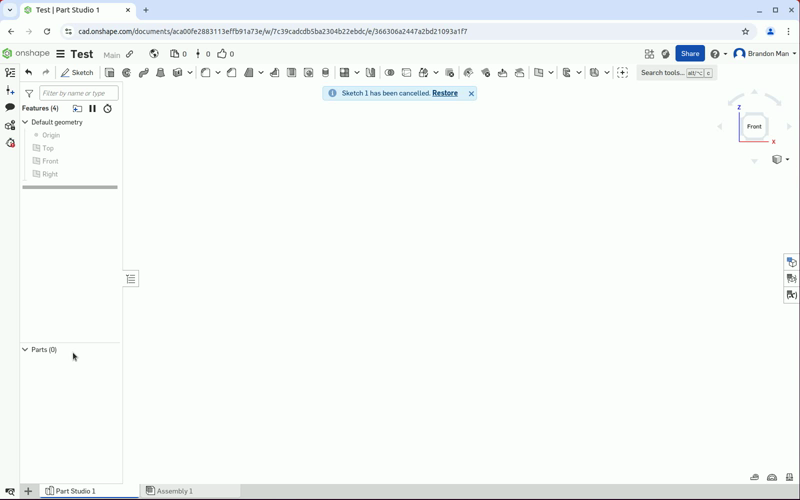
key_up(shift)
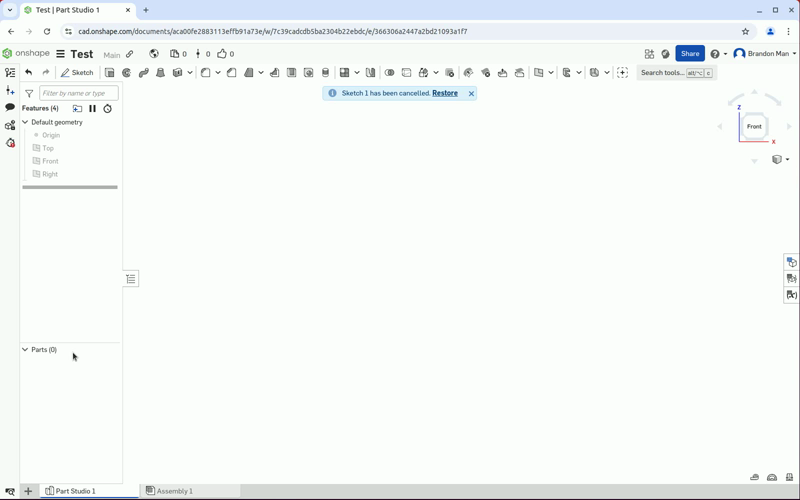
key(space)
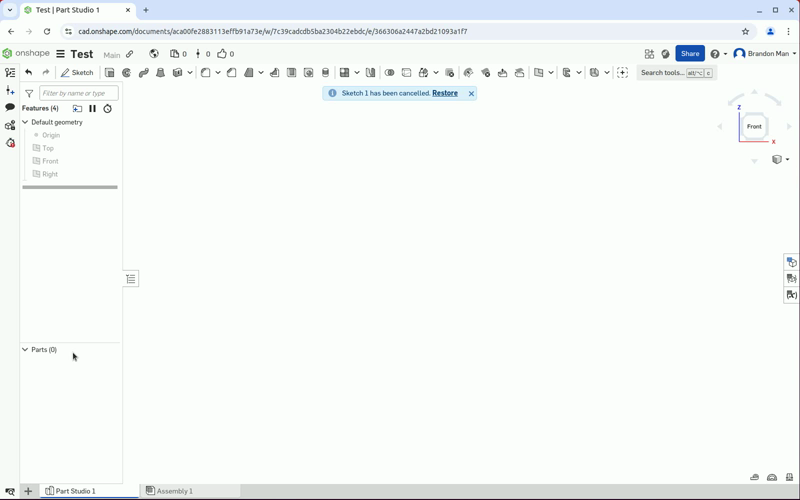
key_down(shift)
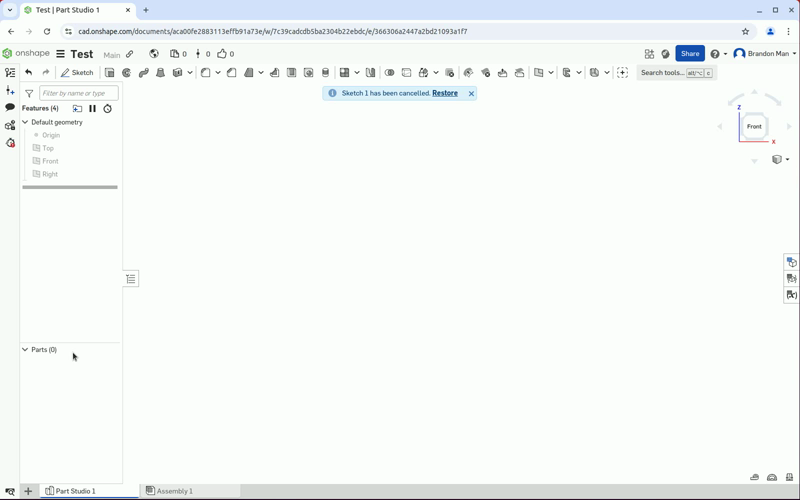
key(left)
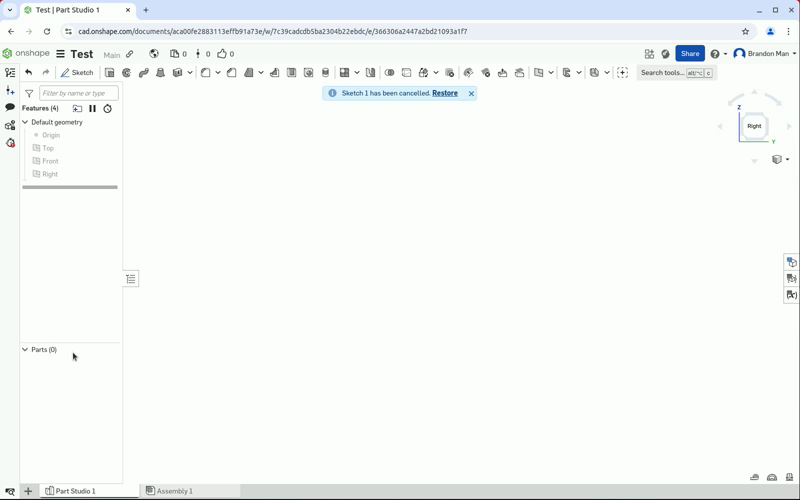
key_up(shift)
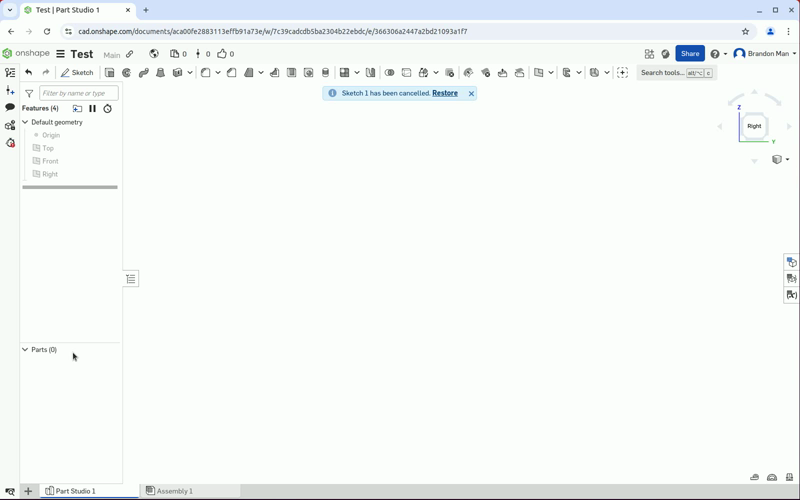
mouse_move(73, 352)
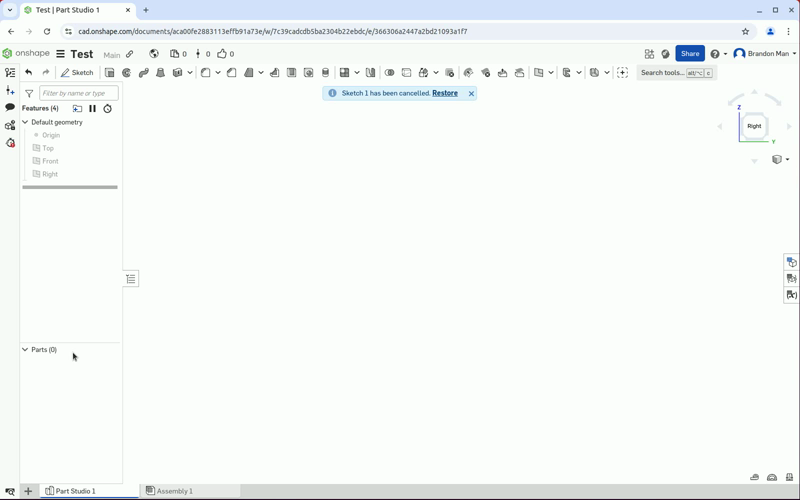
key(shift+y)
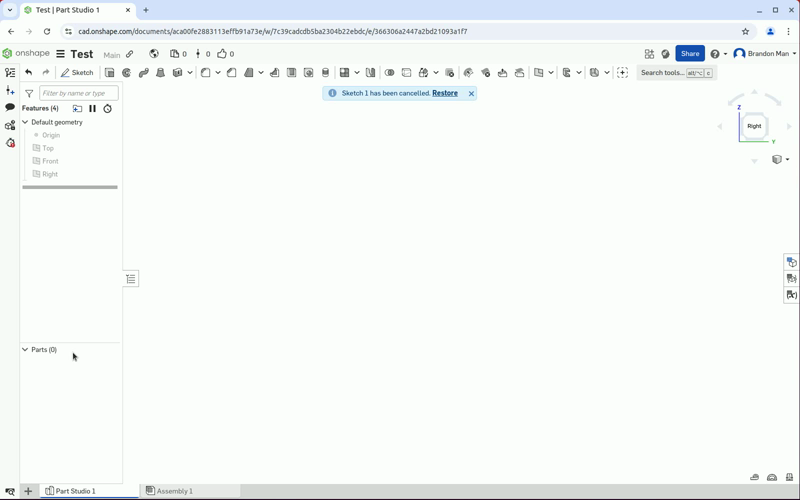
key(shift+s)
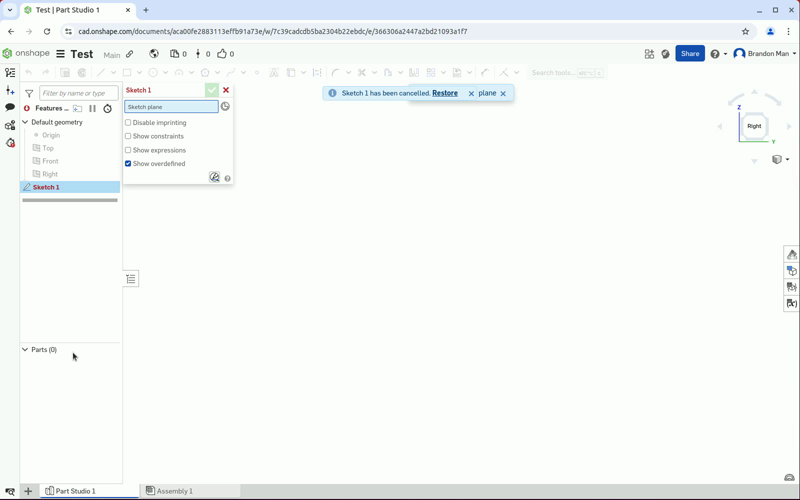
mouse_move(73, 176)
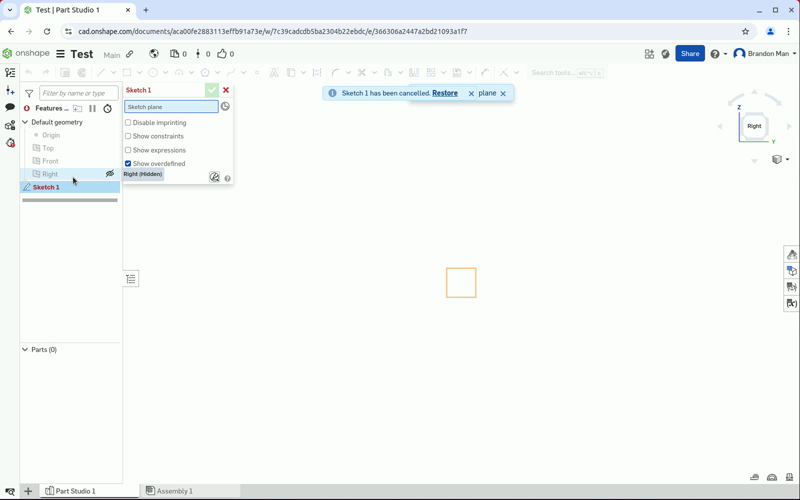
click(73, 176)
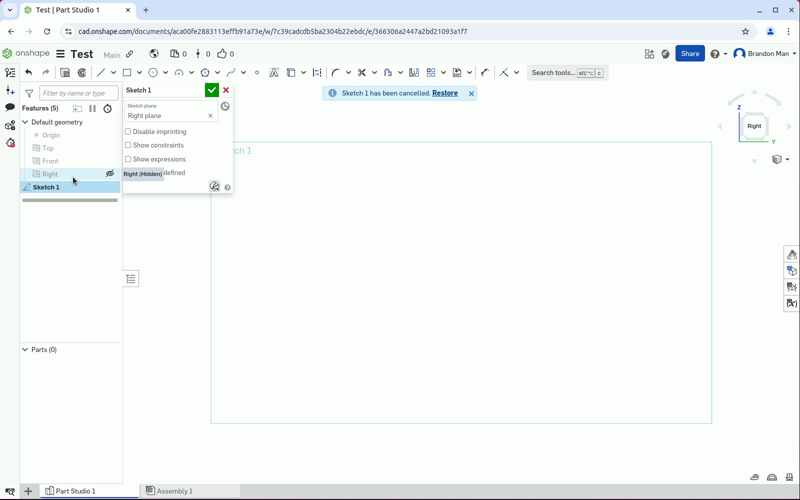
mouse_move(73, 352)
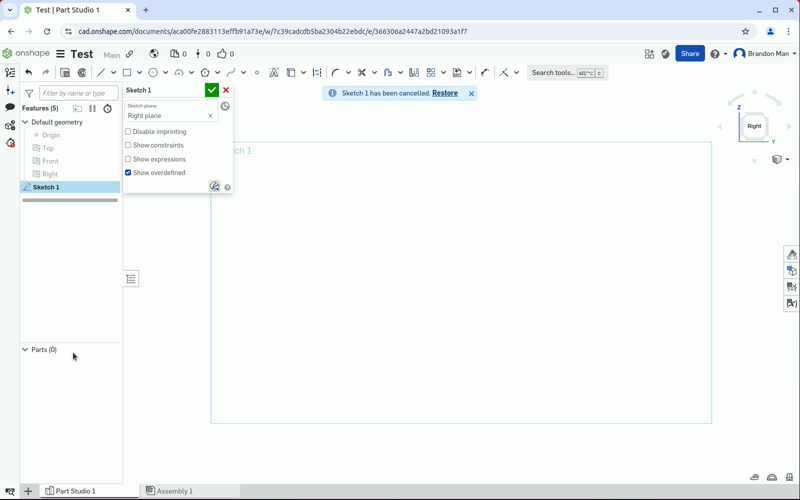
key(y)
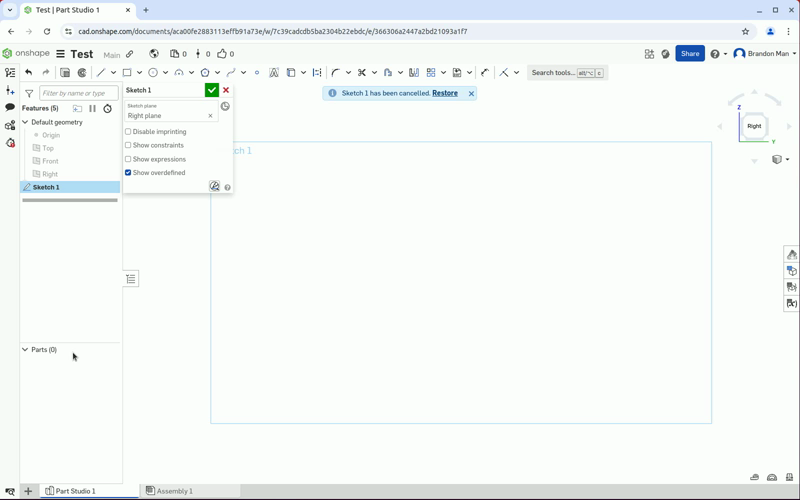
key(c)
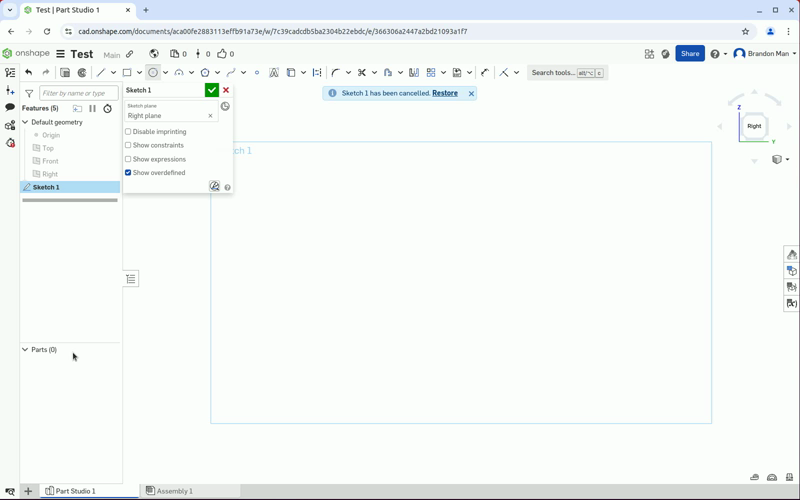
key_down(shift)
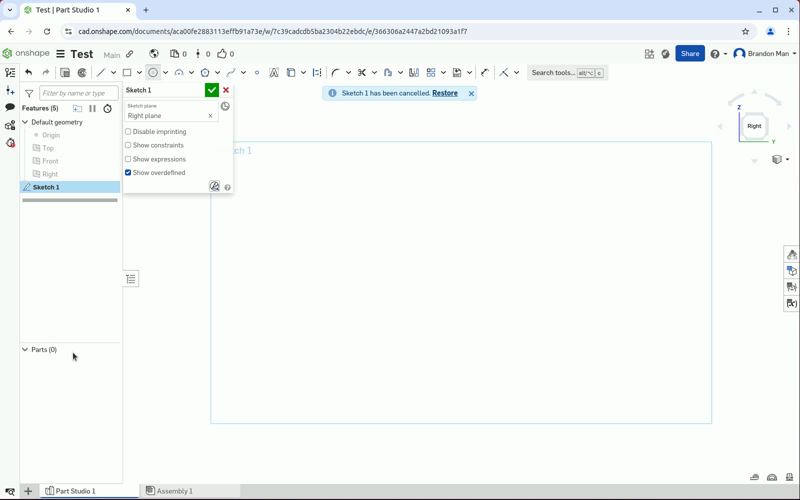
mouse_move(460, 333)
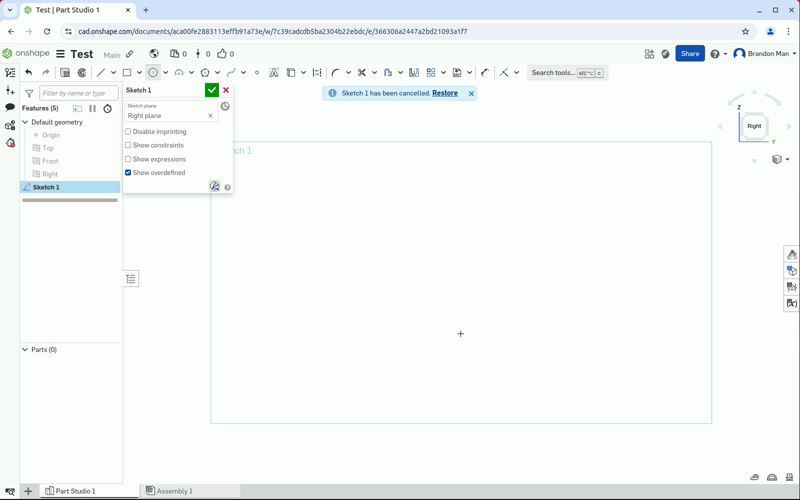
click(460, 333)
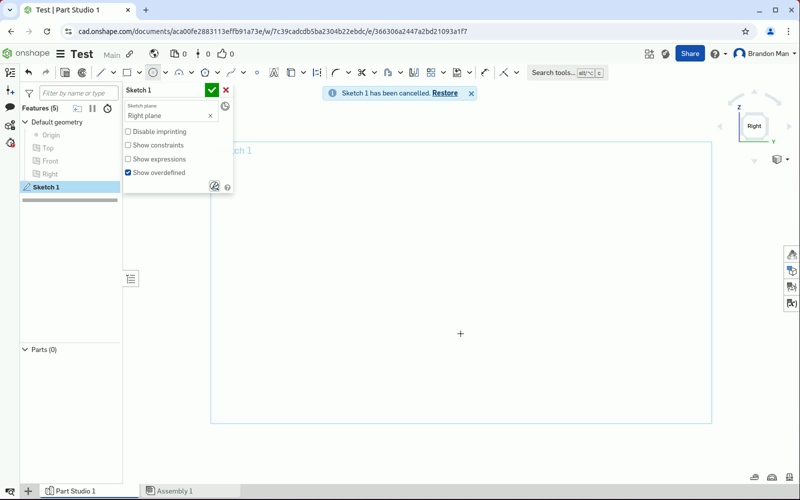
key_up(shift)
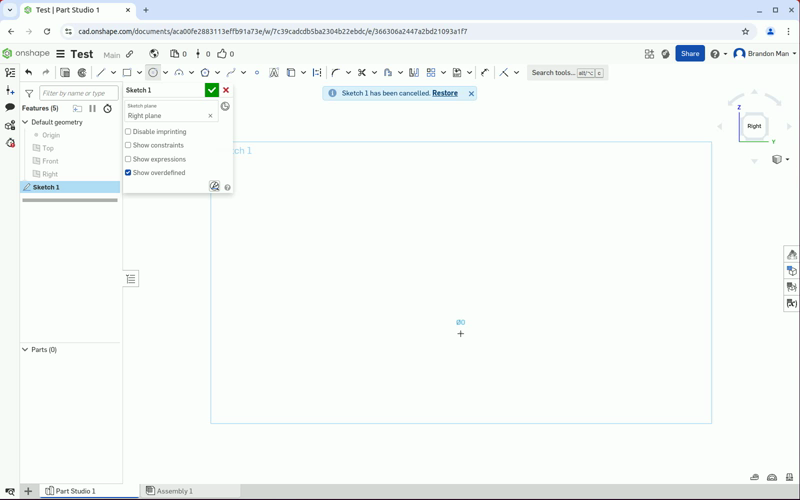
mouse_move(511, 333)
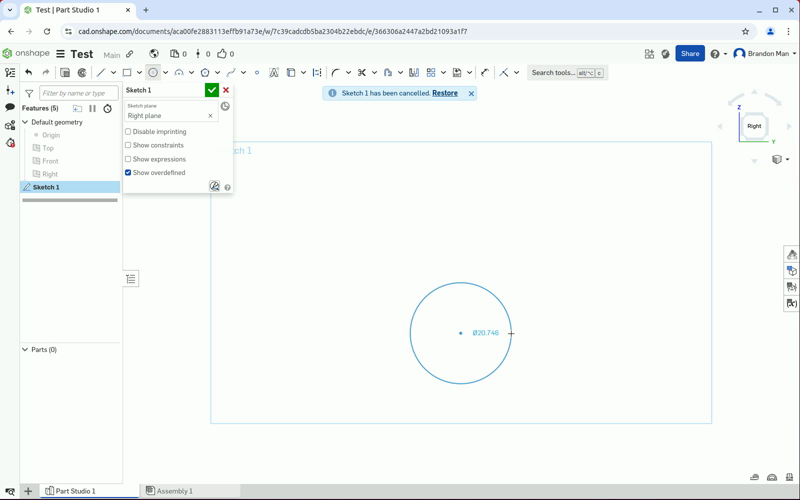
click(511, 333)
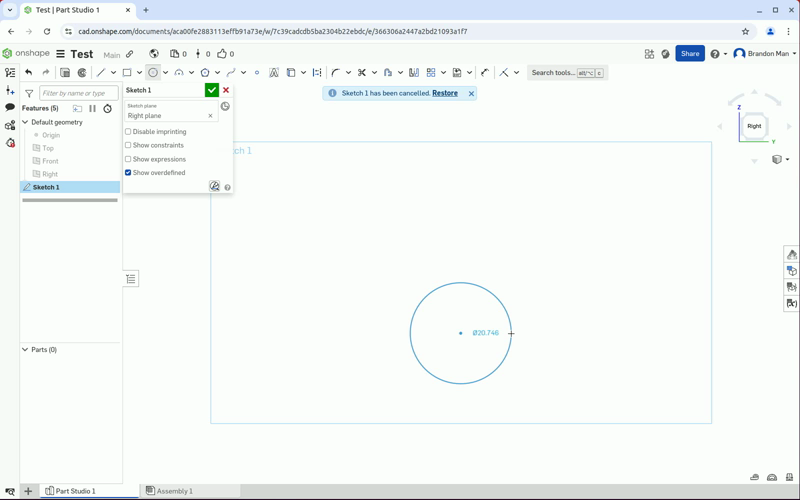
key(esc)
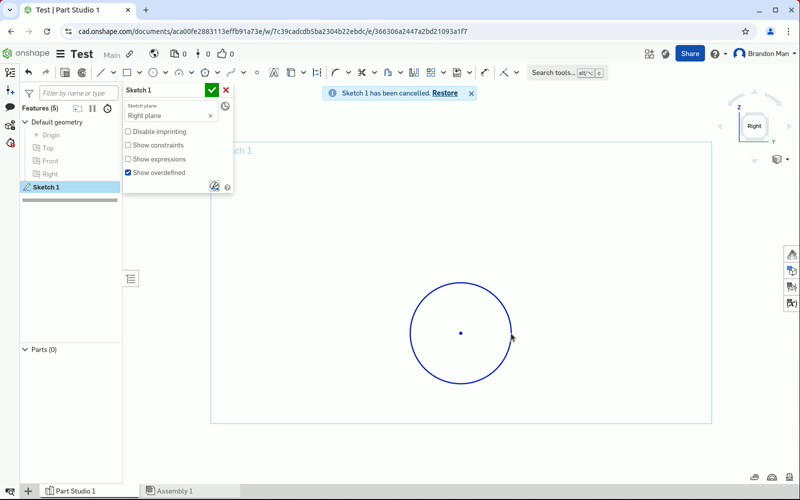
key(c)
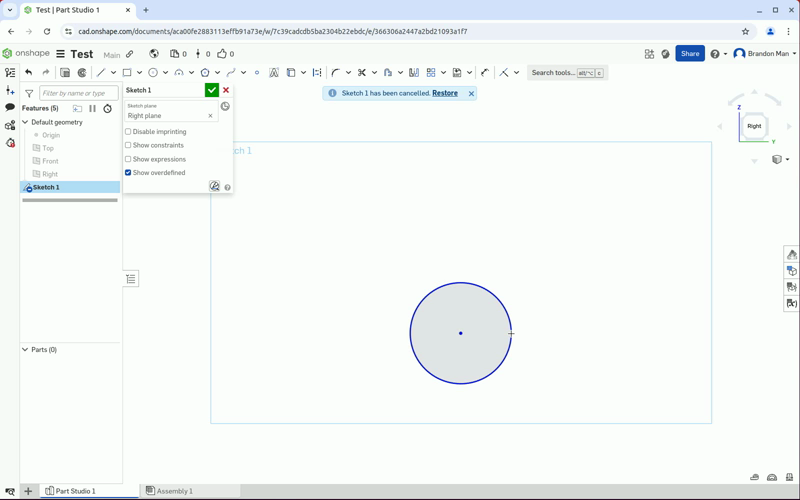
key_down(shift)
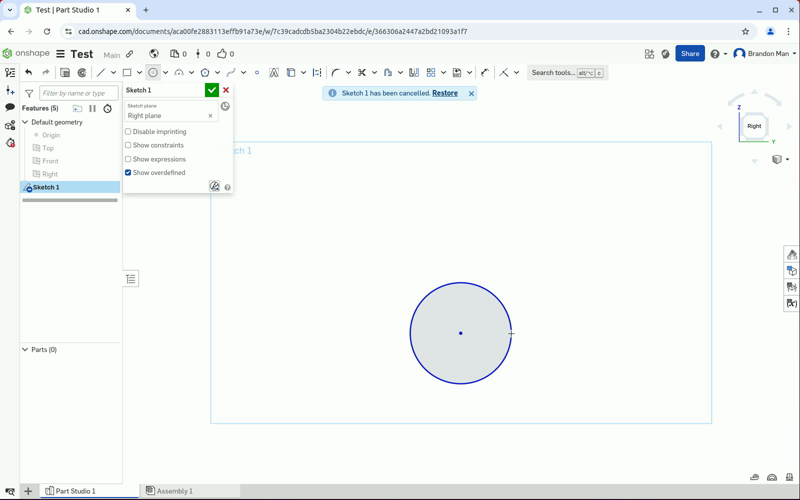
mouse_move(460, 333)
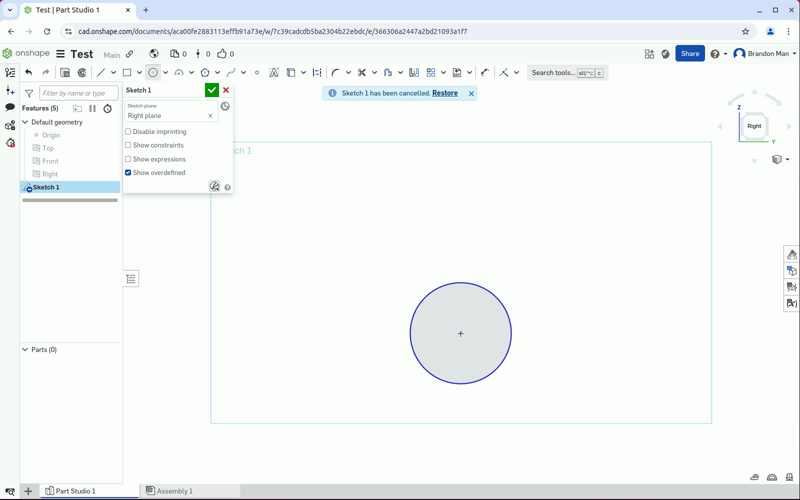
click(460, 333)
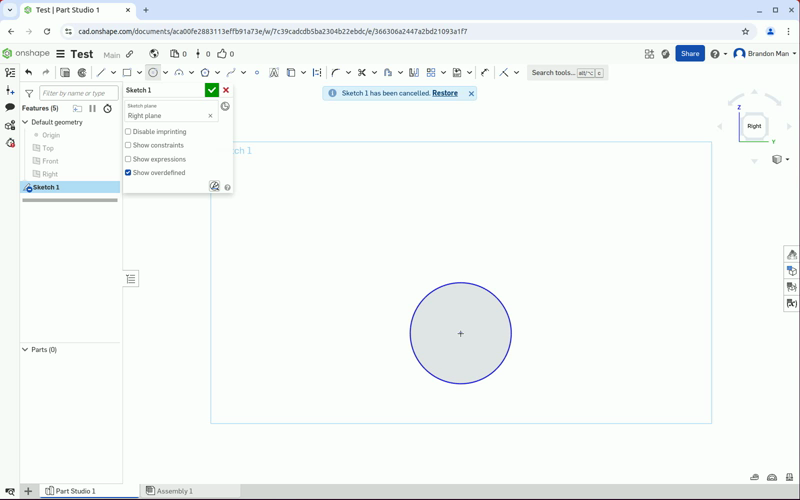
key_up(shift)
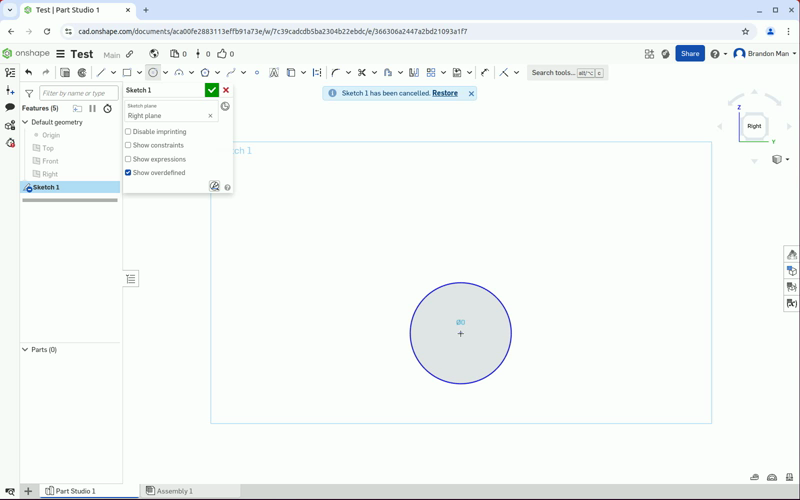
mouse_move(507, 333)
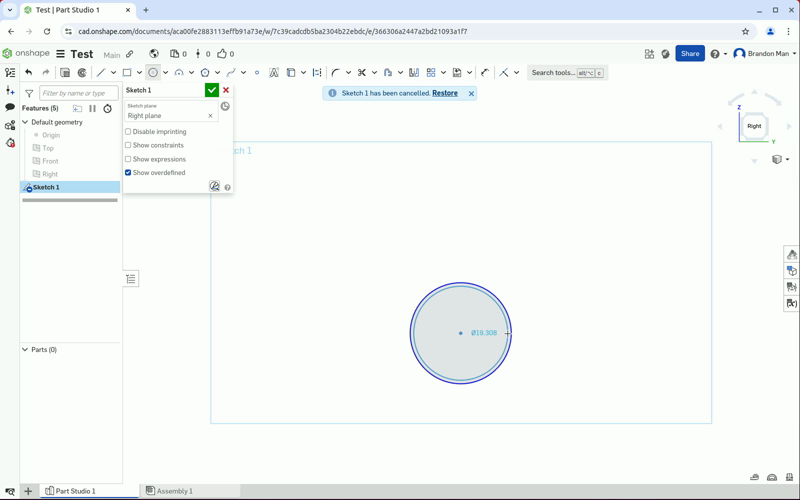
scroll(6)
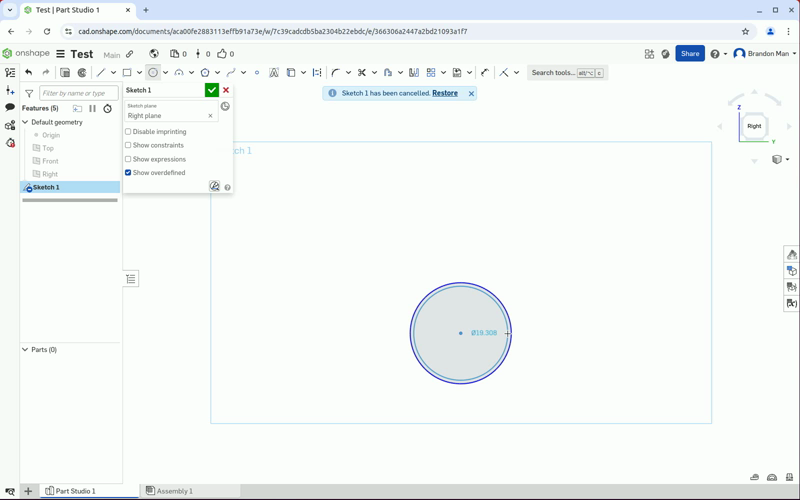
scroll(6)
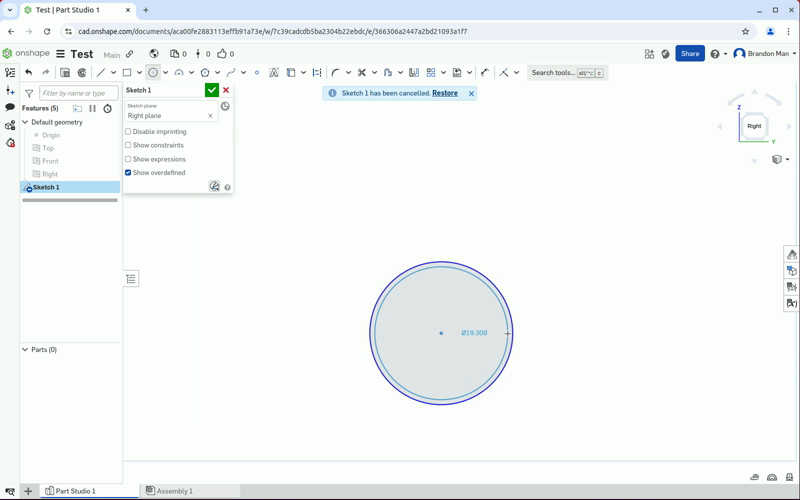
scroll(6)
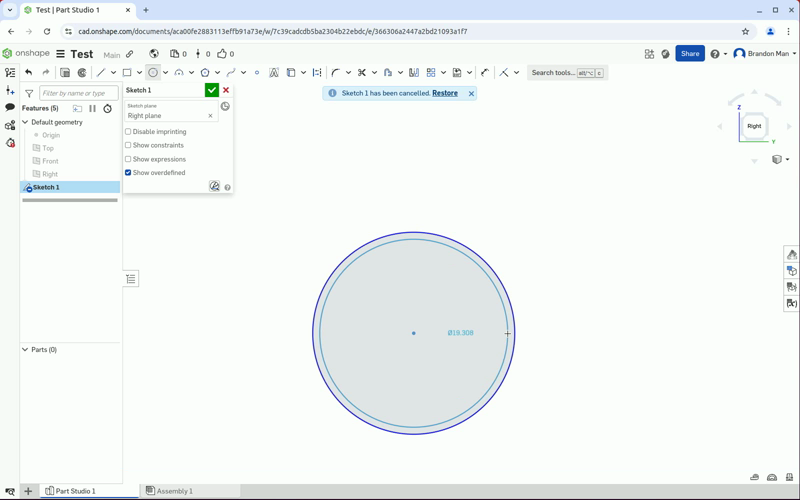
scroll(6)
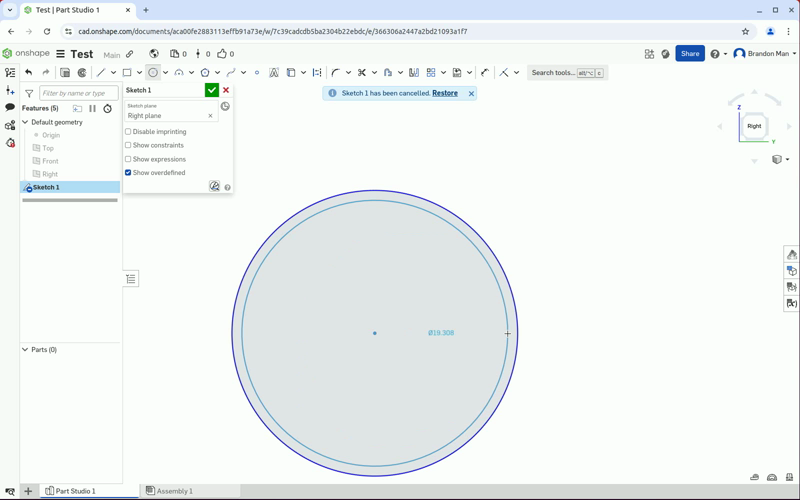
scroll(6)
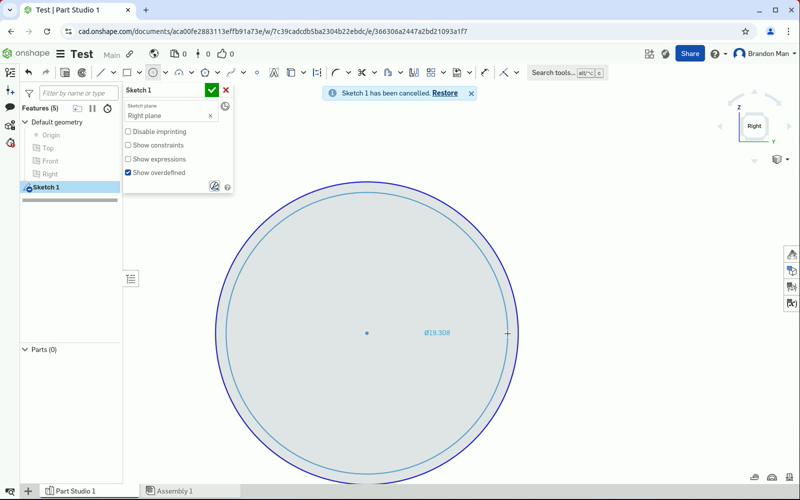
scroll(6)
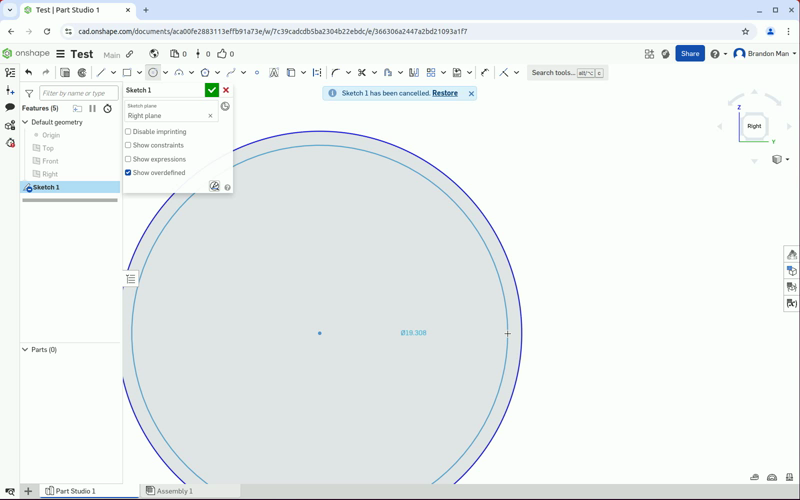
scroll(6)
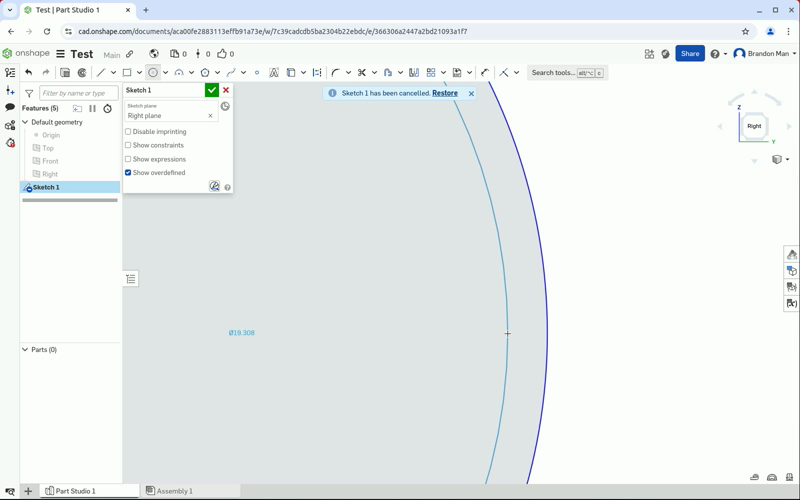
click(507, 333)
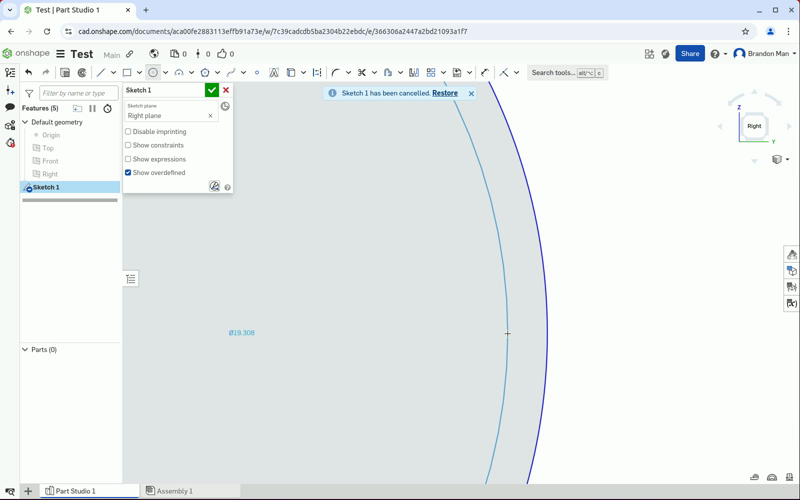
scroll(-6)
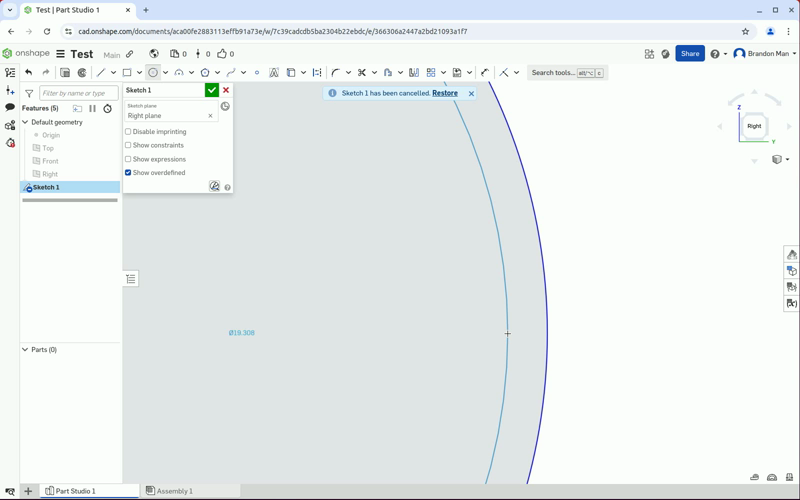
scroll(-6)
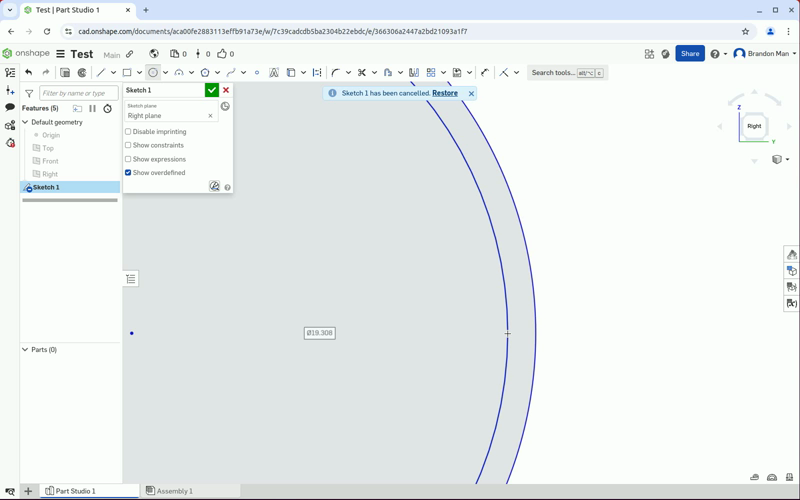
scroll(-6)
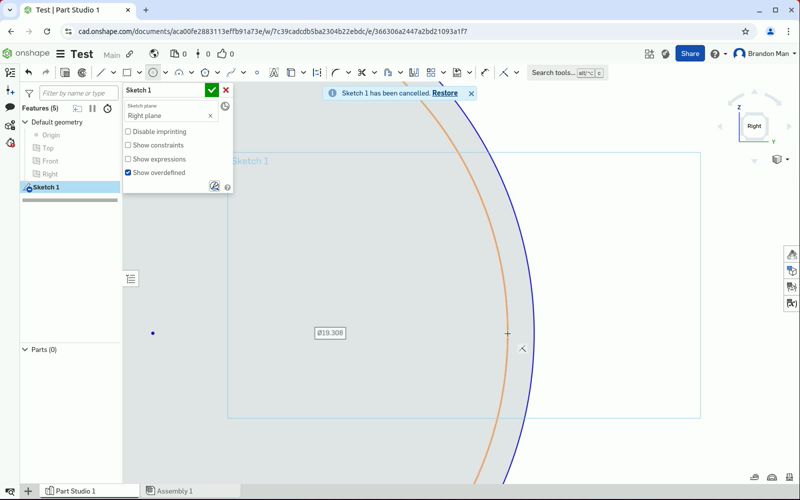
scroll(-6)
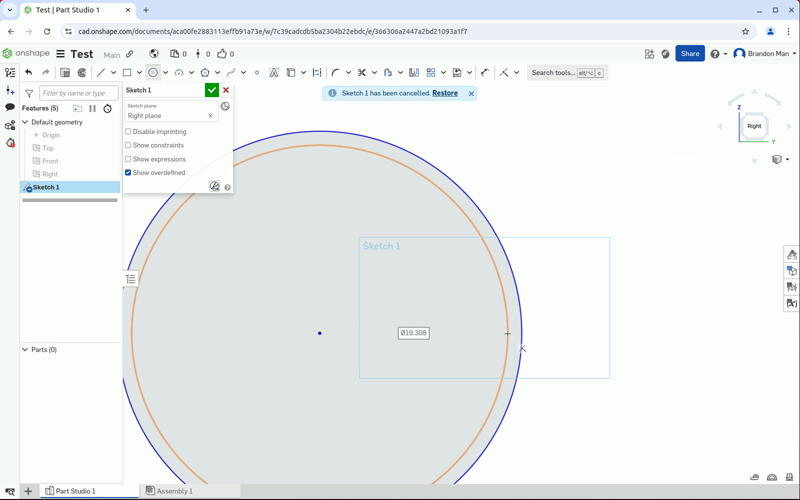
scroll(-6)
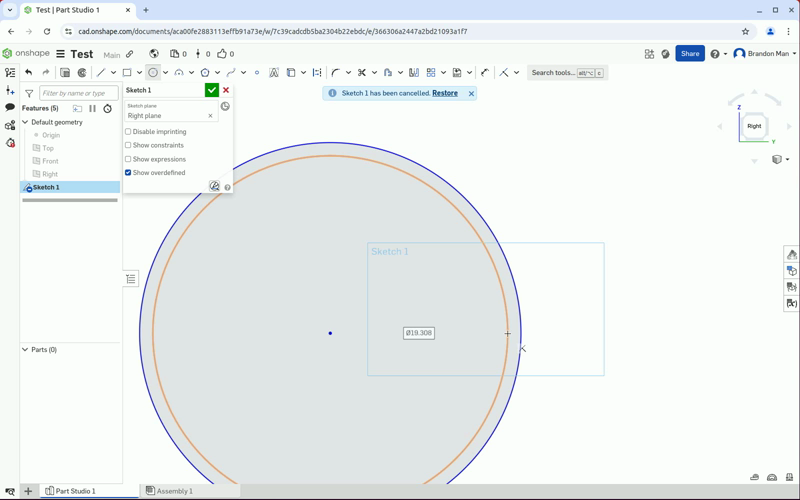
scroll(-6)
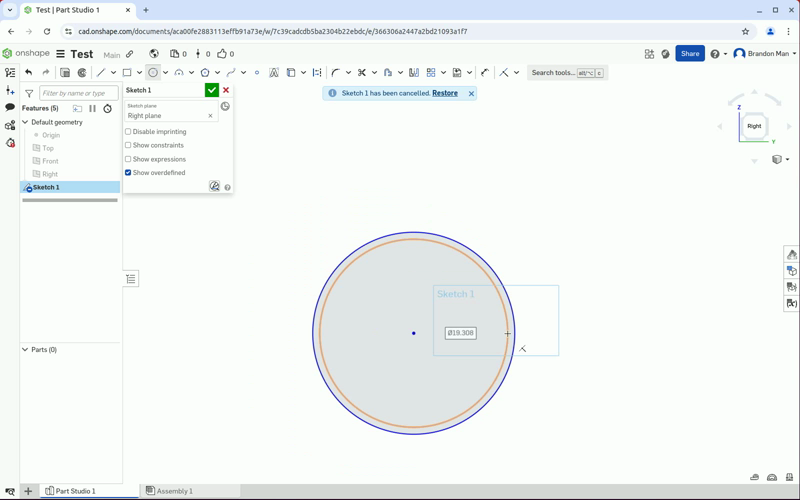
scroll(-6)
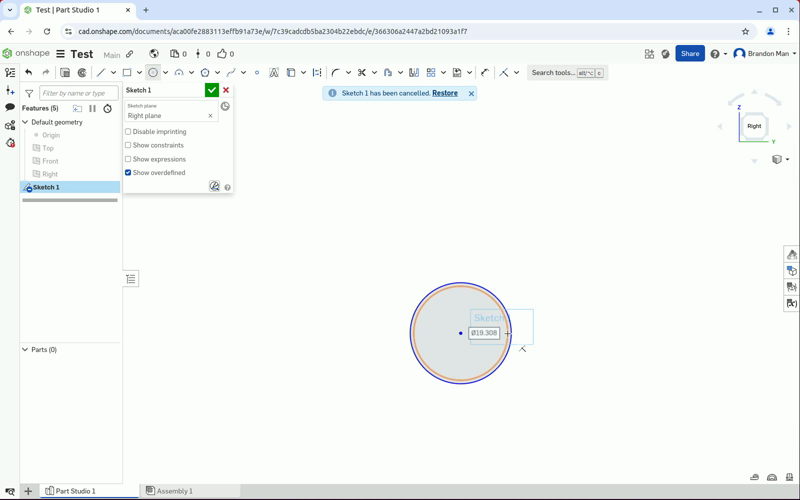
key(esc)
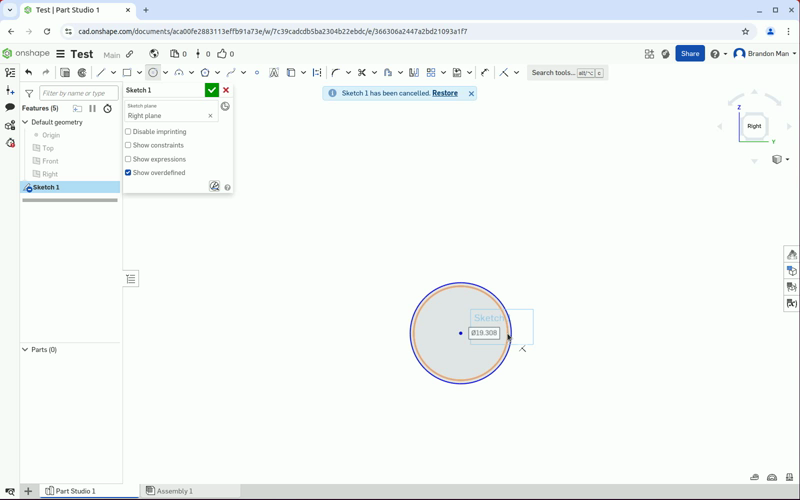
mouse_move(426, 298)
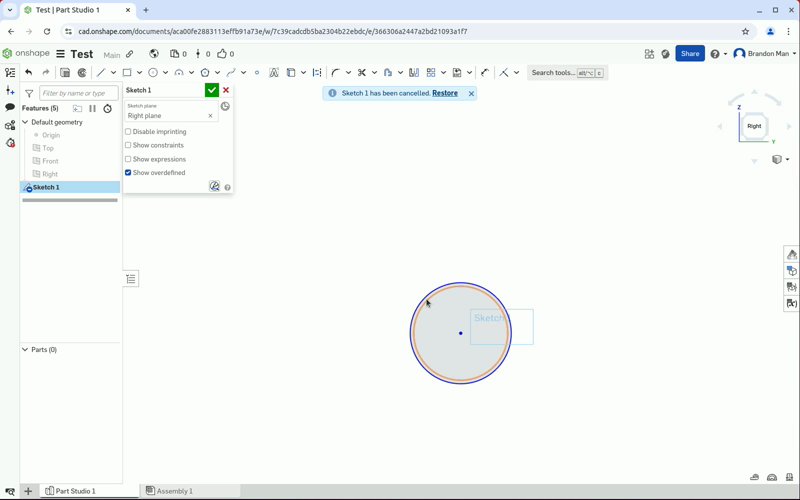
scroll(6)
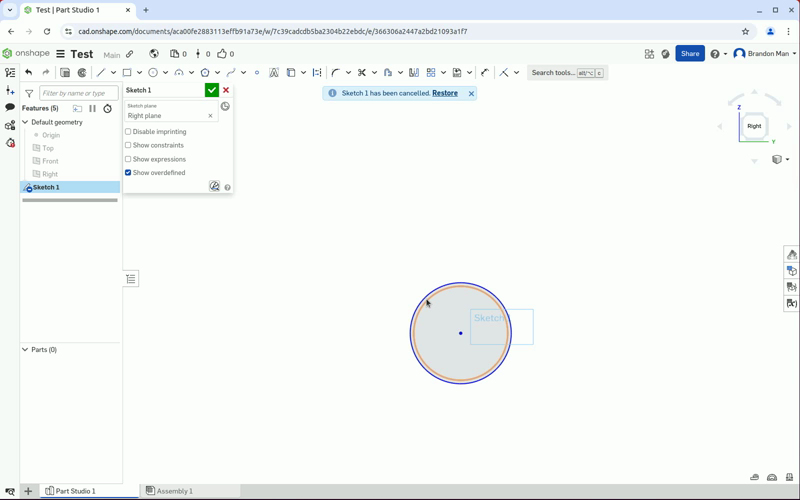
scroll(6)
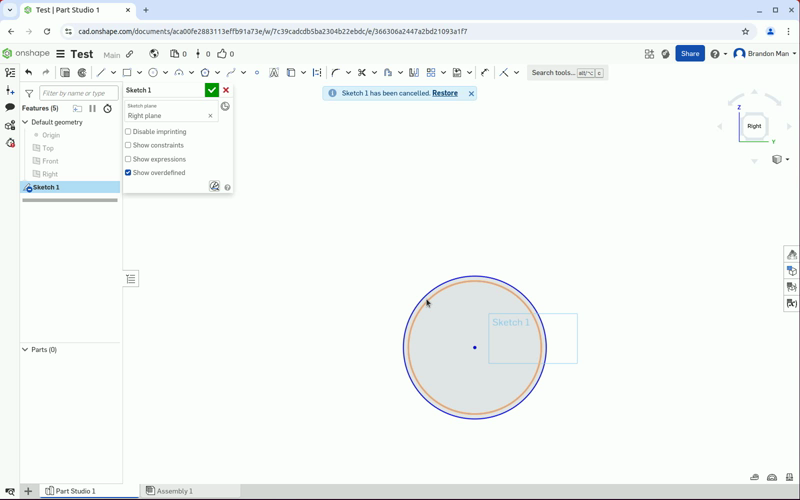
scroll(6)
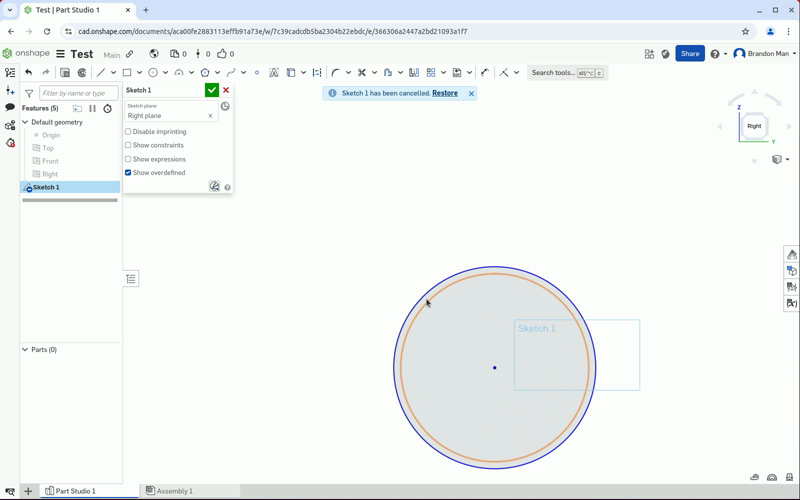
scroll(6)
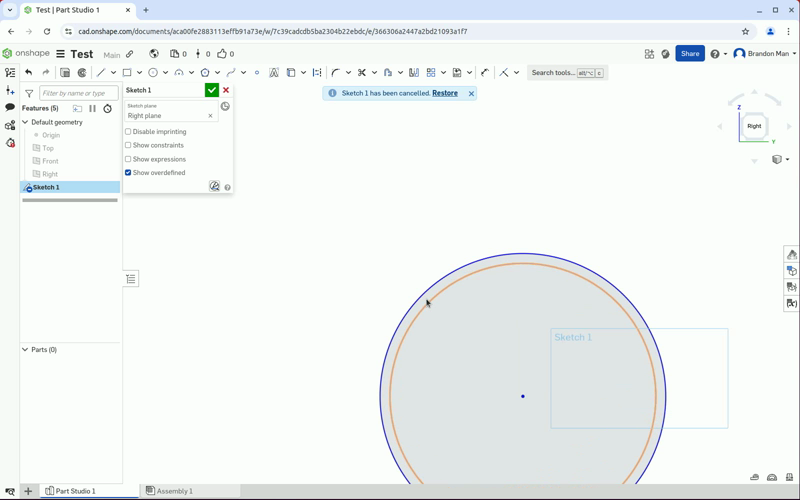
scroll(6)
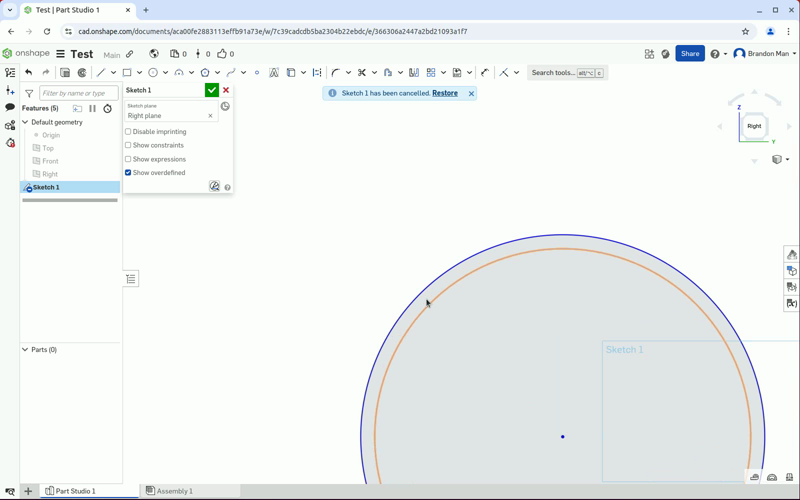
scroll(6)
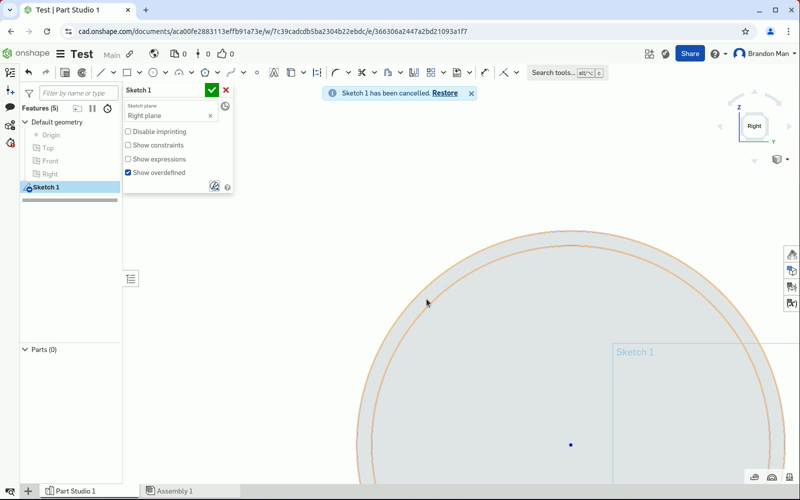
scroll(6)
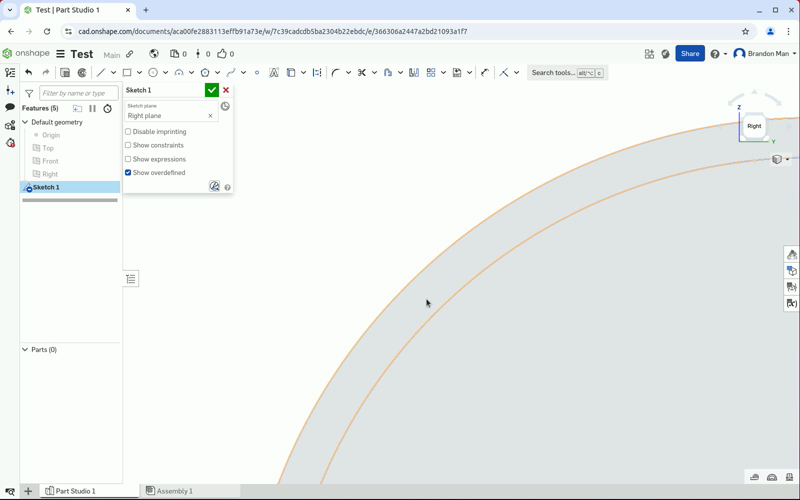
click(426, 298)
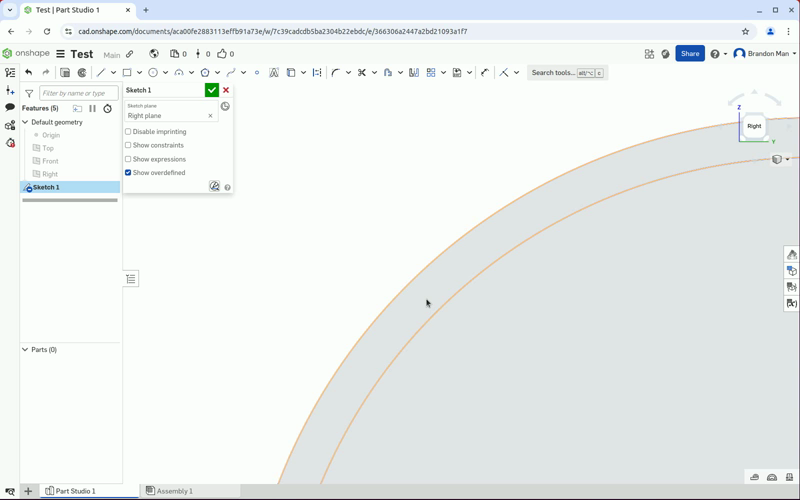
scroll(-6)
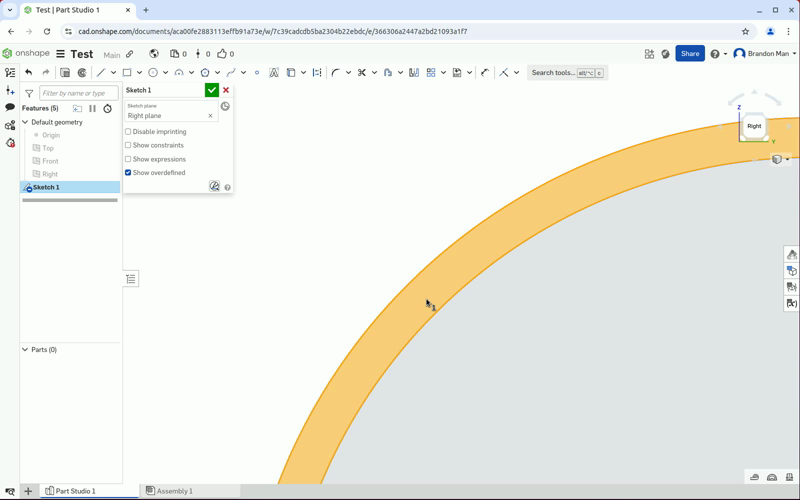
scroll(-6)
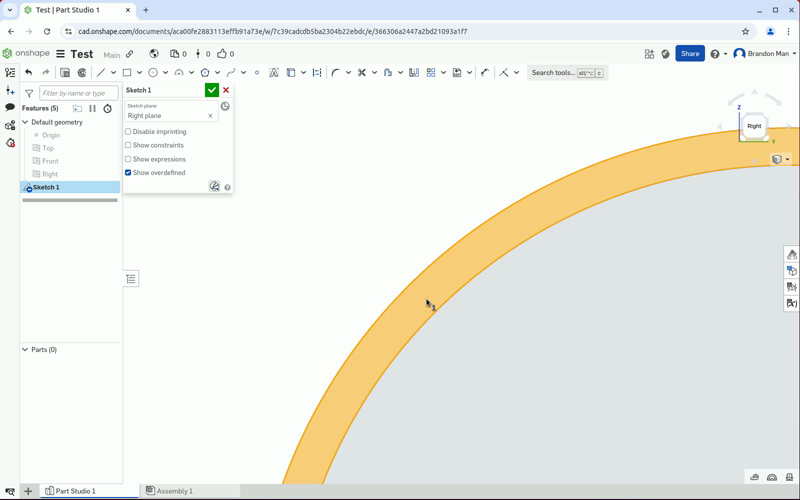
scroll(-6)
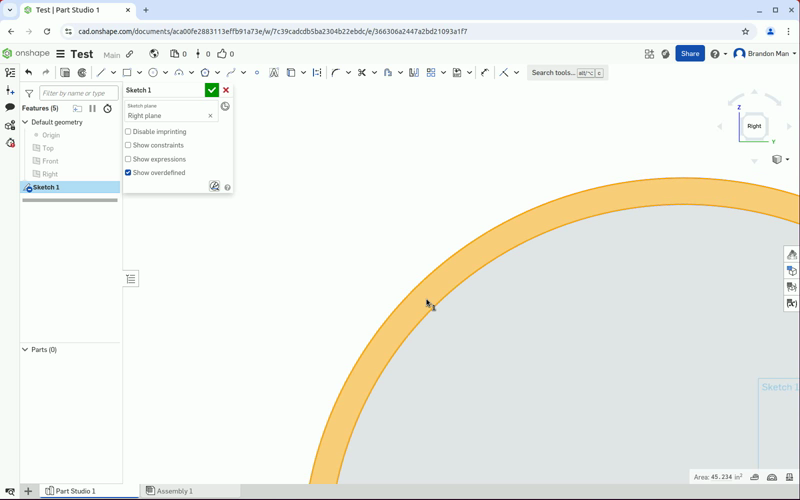
scroll(-6)
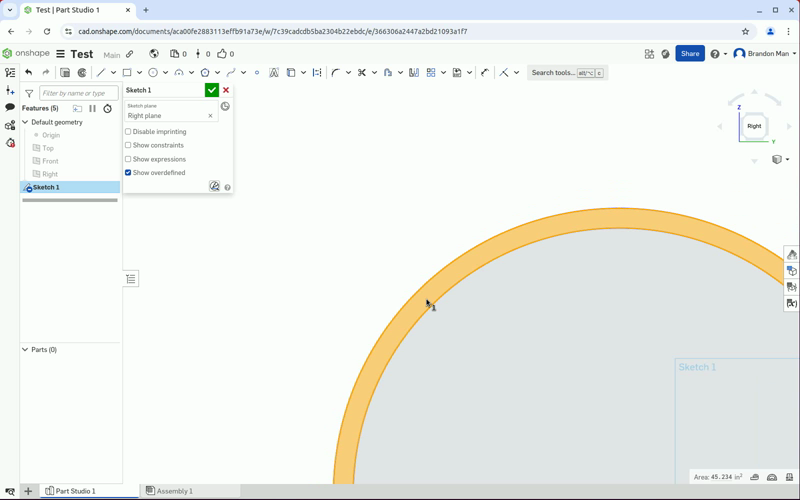
scroll(-6)
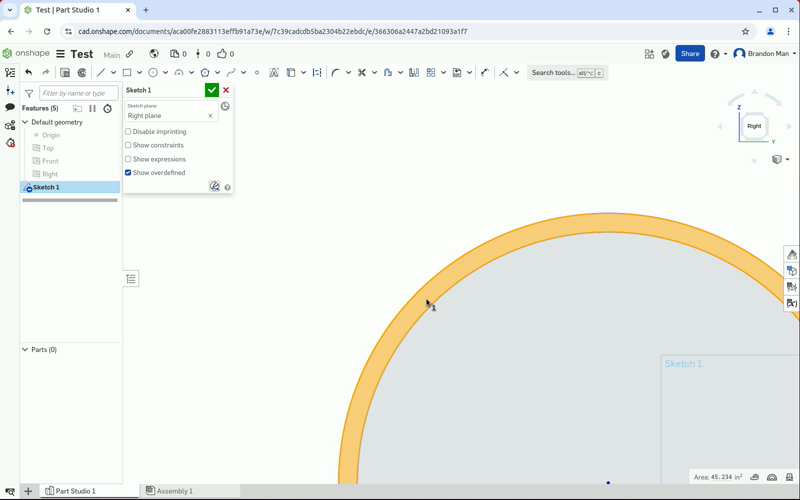
scroll(-6)
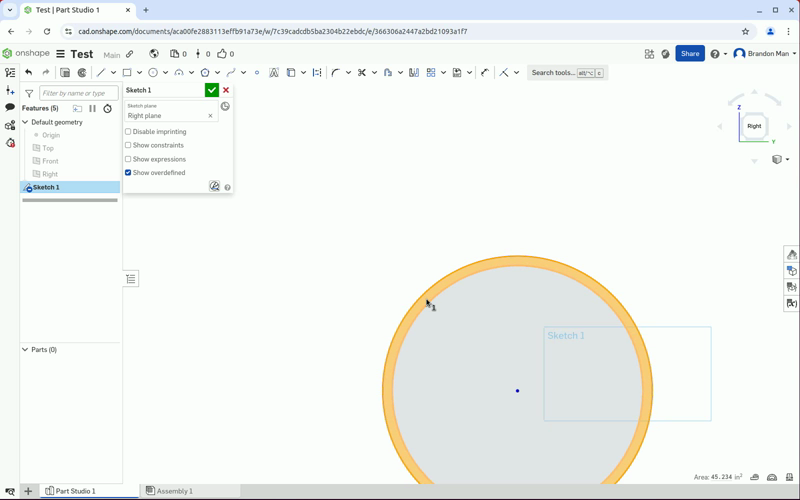
scroll(-6)
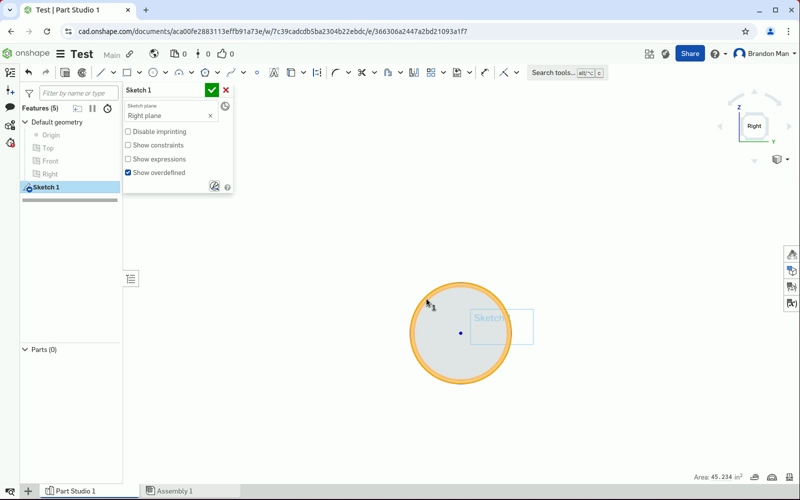
mouse_move(73, 352)
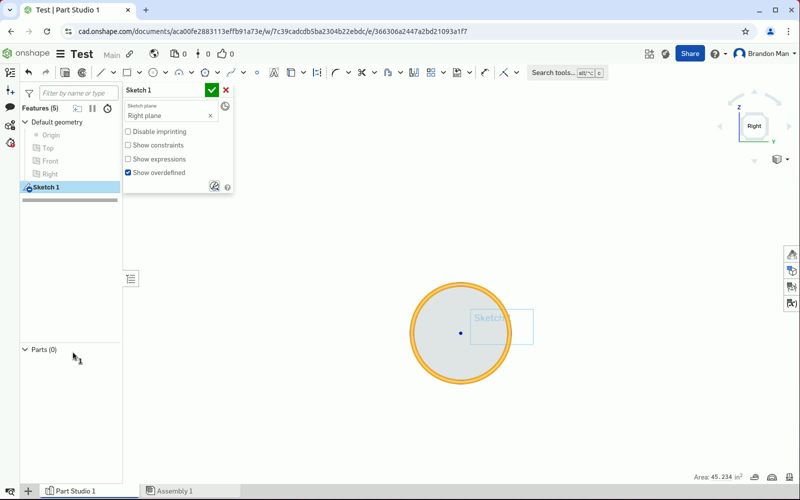
key(shift+y)
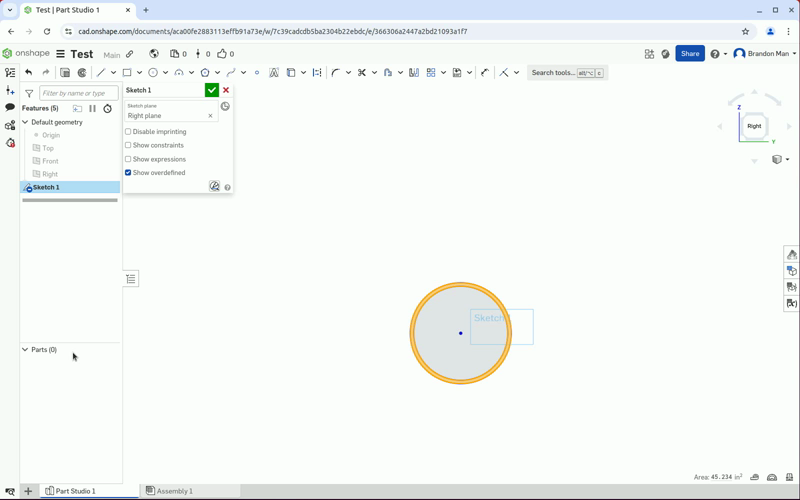
key(shift+e)
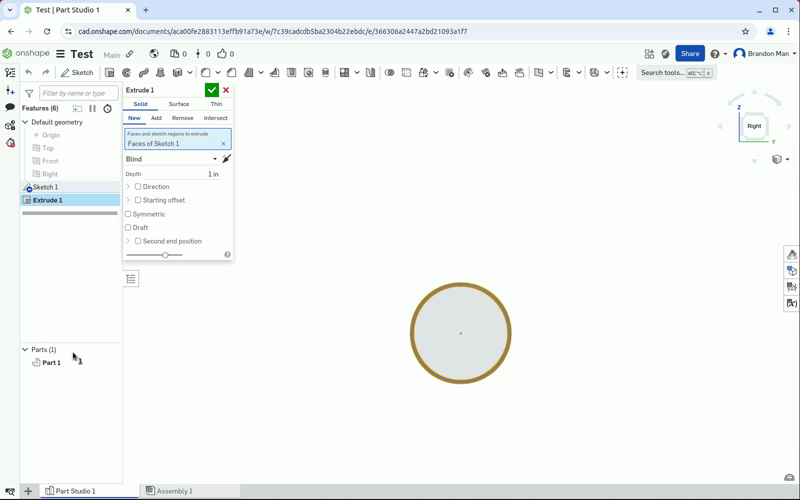
mouse_move(143, 106)
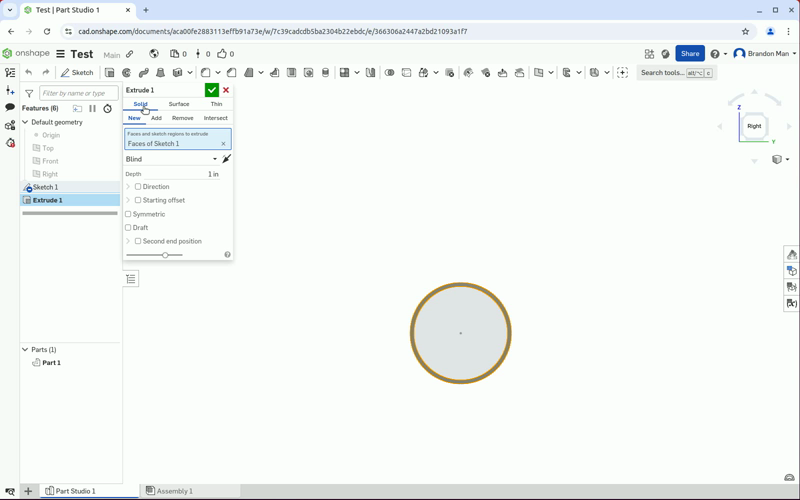
click(143, 106)
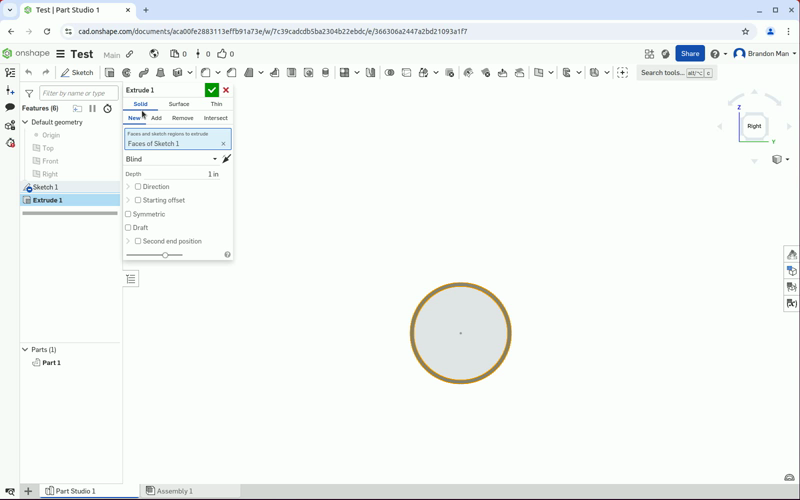
mouse_move(137, 120)
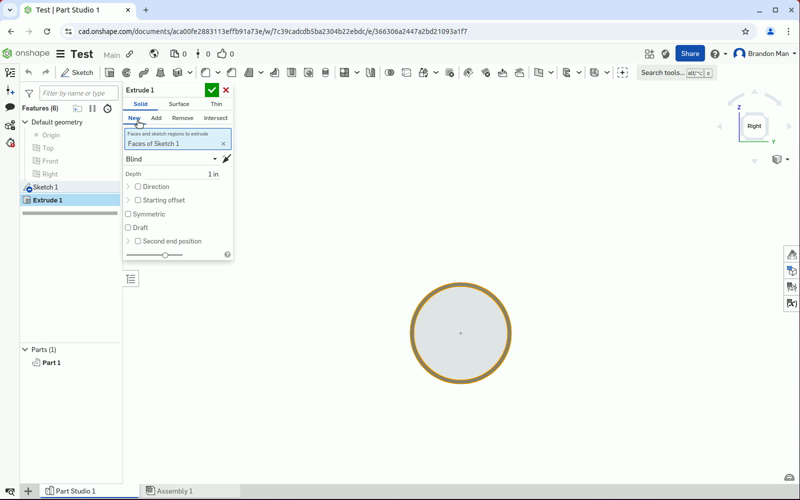
click(137, 120)
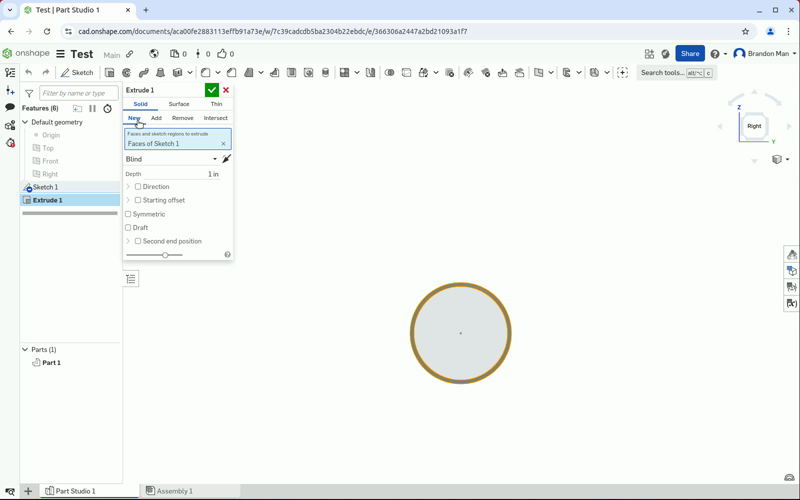
key(tab, 4)
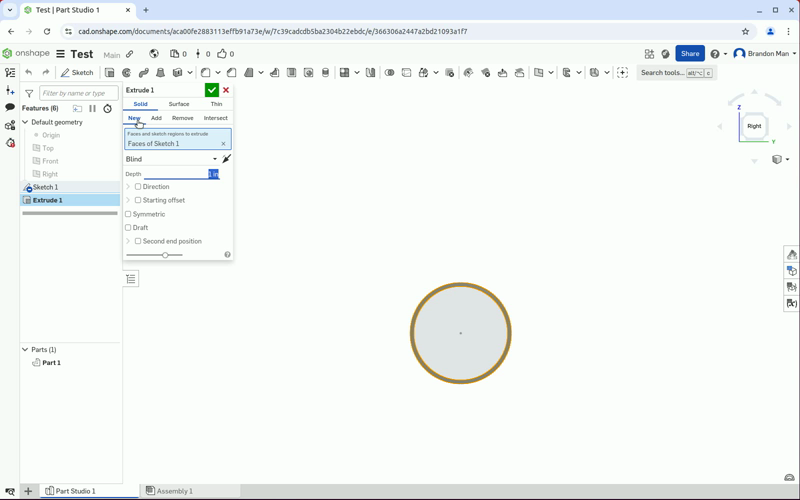
text(46.216)
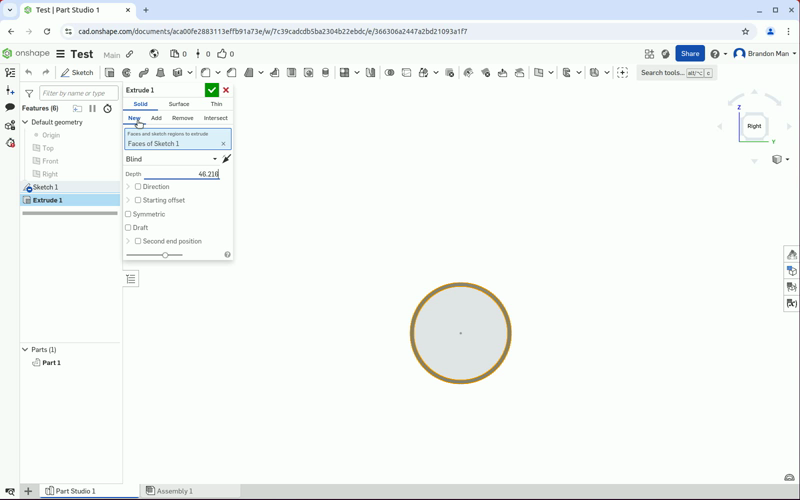
key(tab, 3)
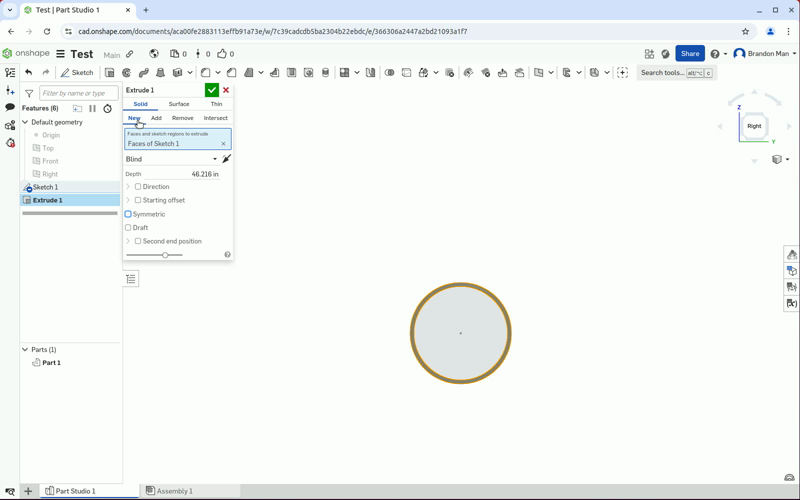
key(space)
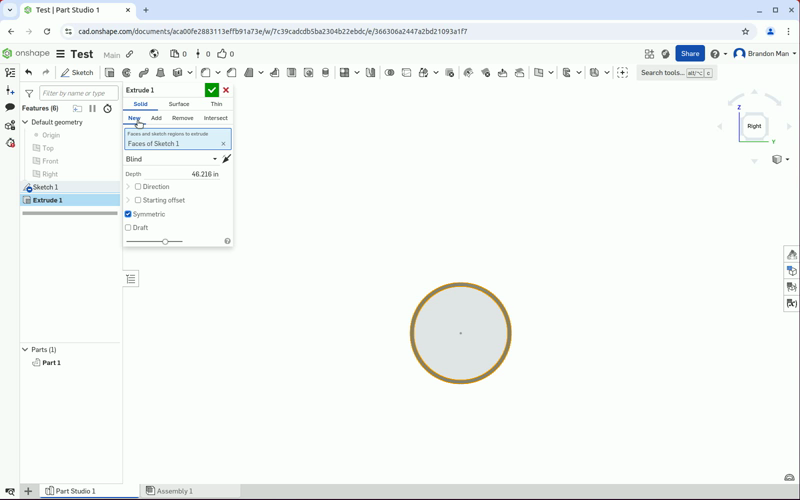
key(enter)
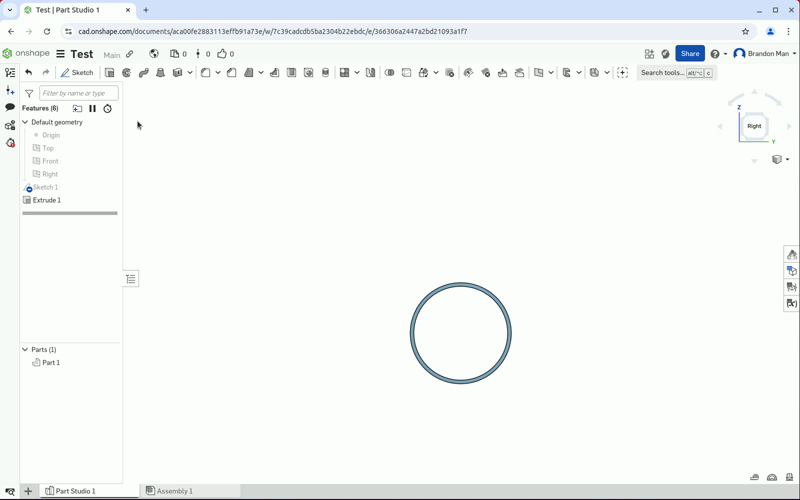
key(shift+h)
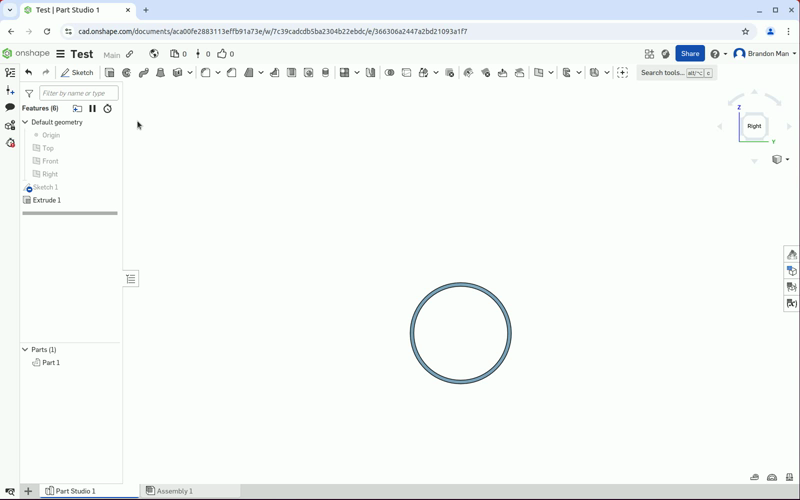
key(shift+h)
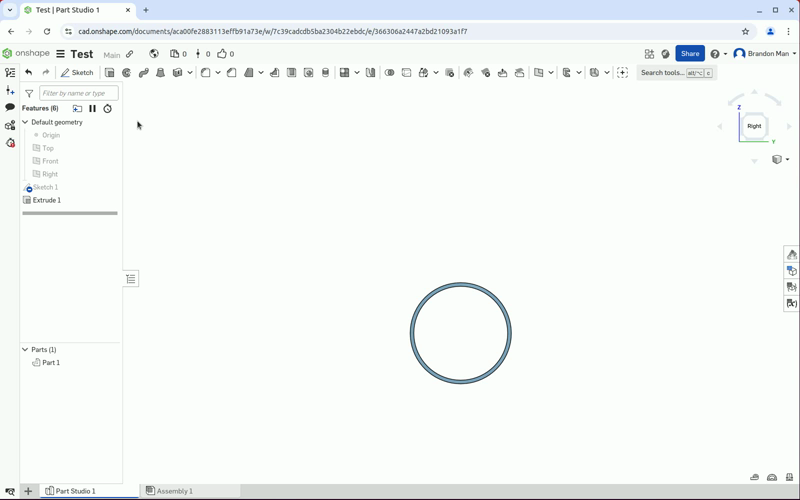
mouse_move(73, 189)
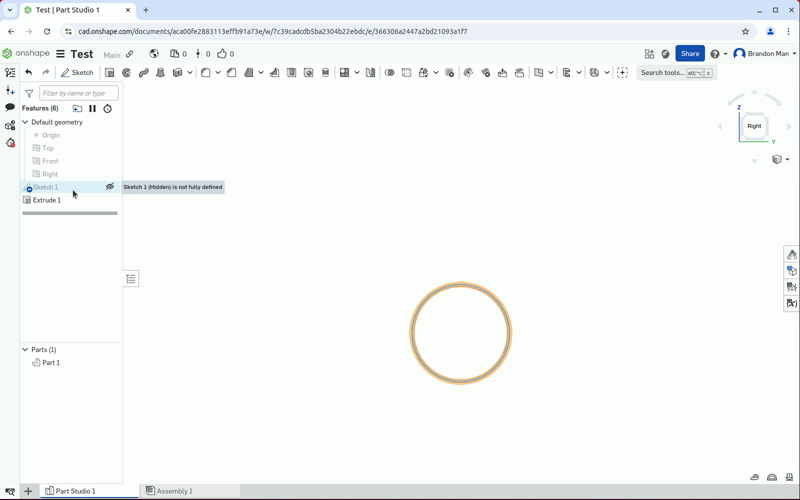
click(73, 189)
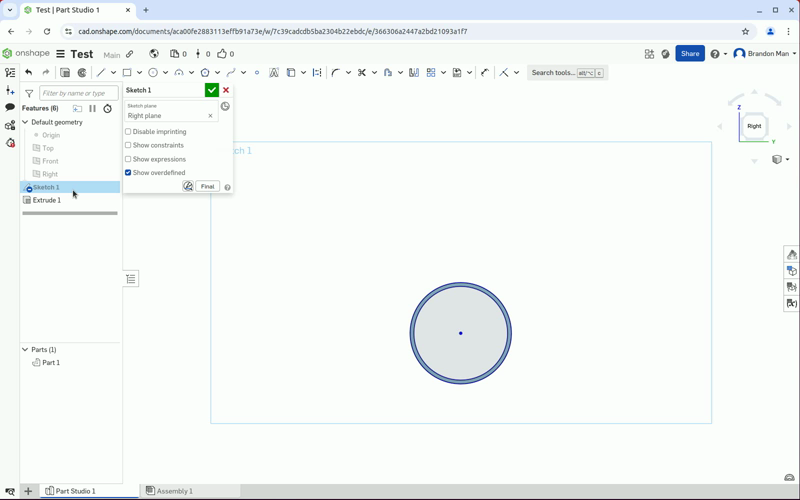
mouse_move(229, 92)
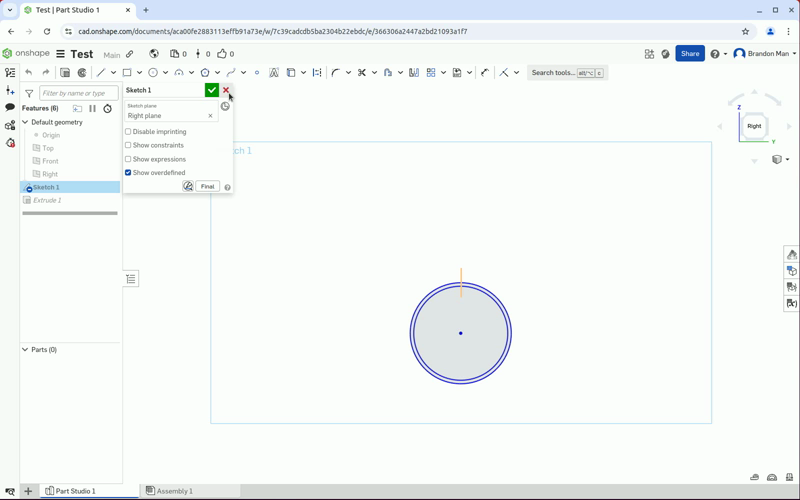
click(229, 92)
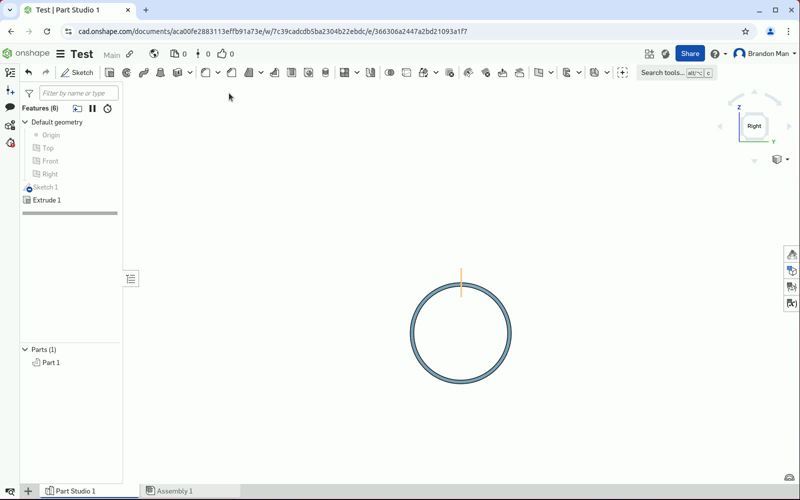
mouse_move(73, 352)
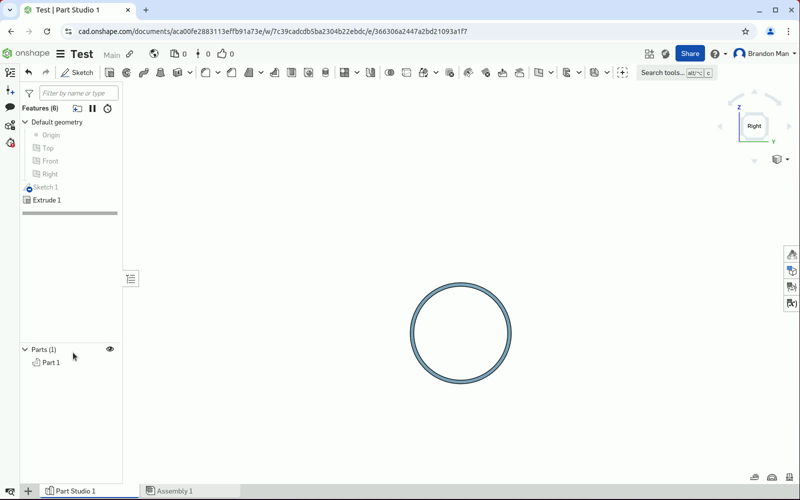
key(y)
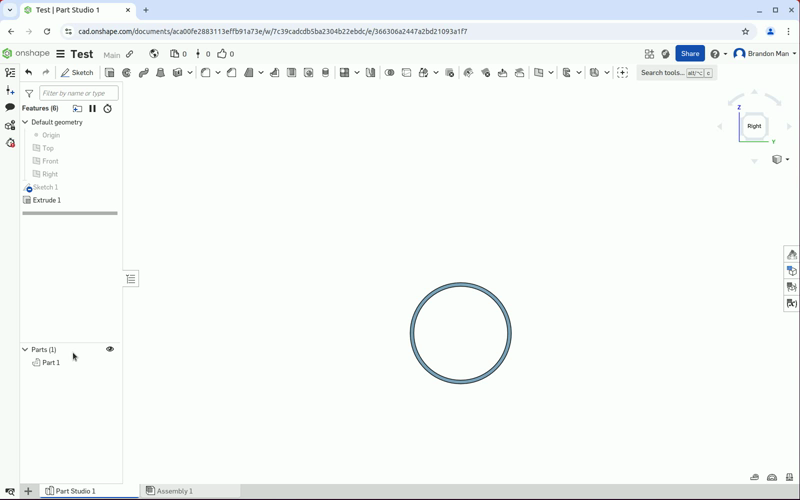
key(shift+p)
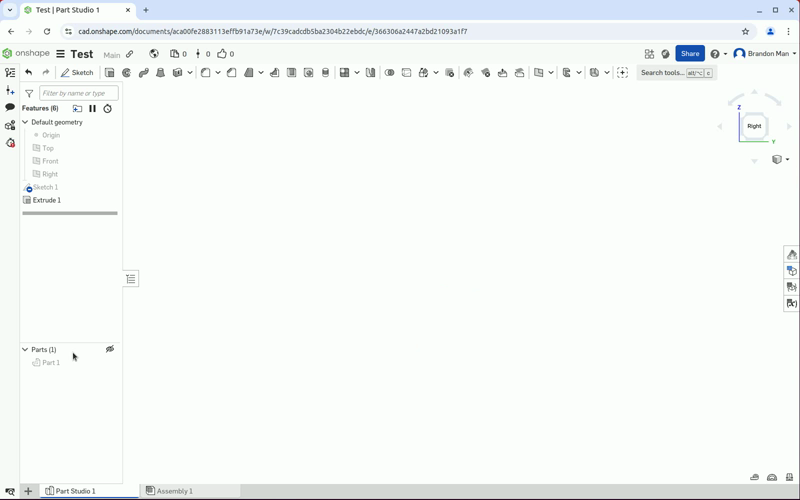
key(space)
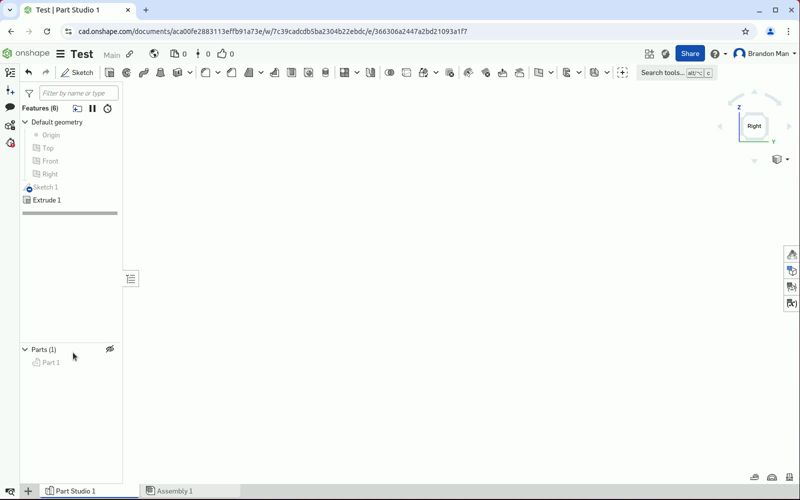
key_down(shift)
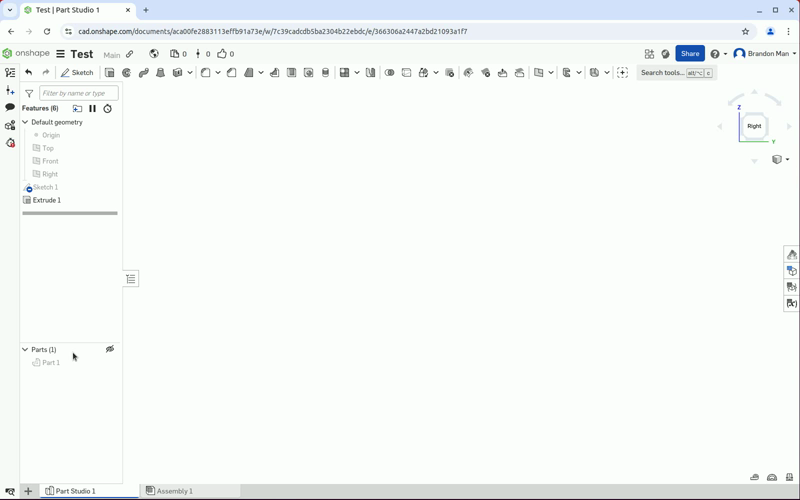
key(right)
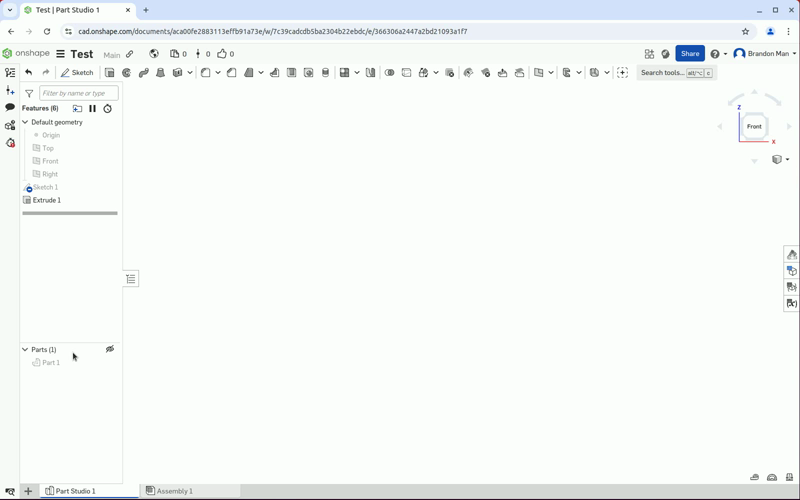
key_up(shift)
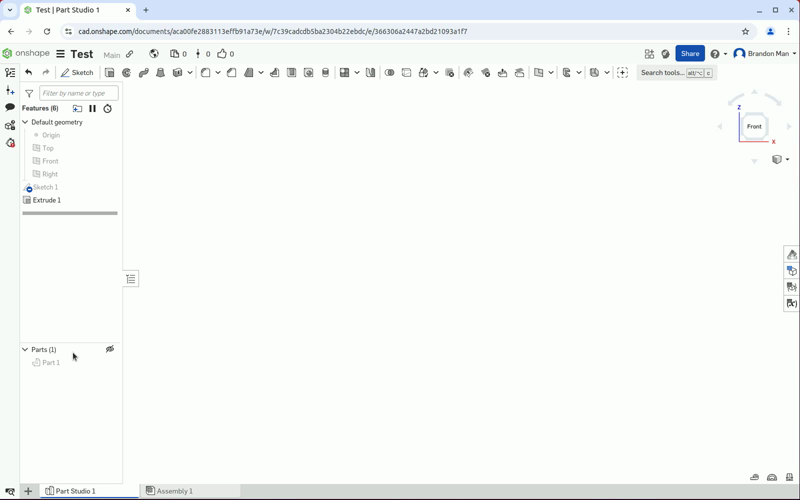
key(space)
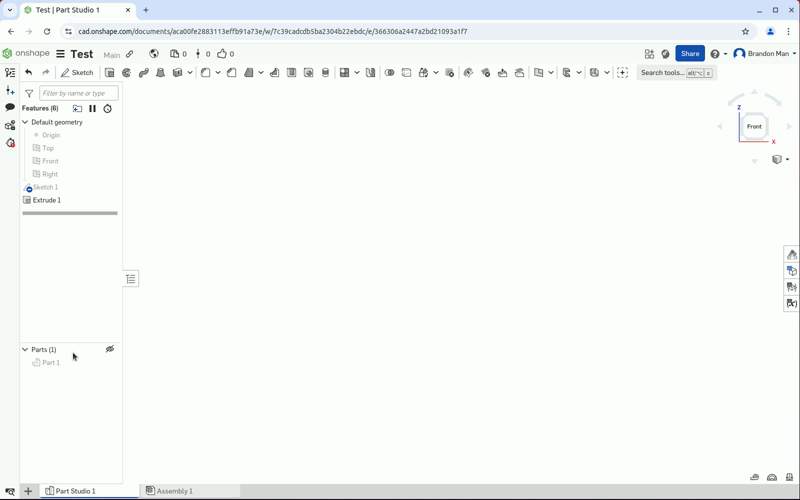
key_down(shift)
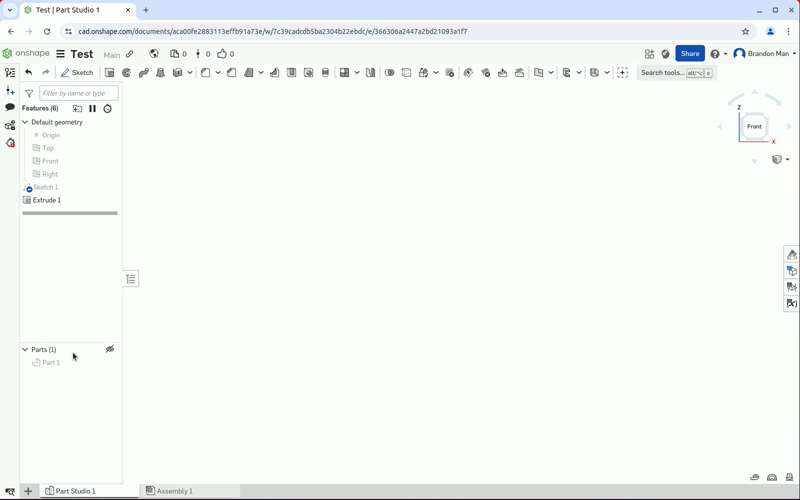
key(down)
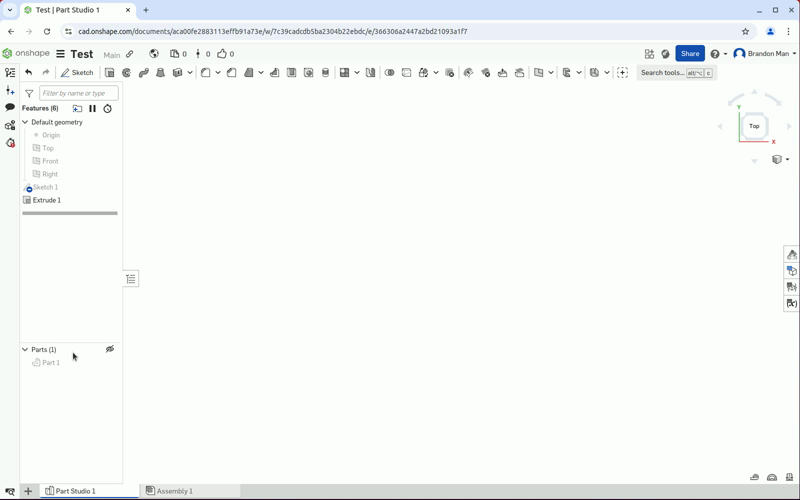
key_up(shift)
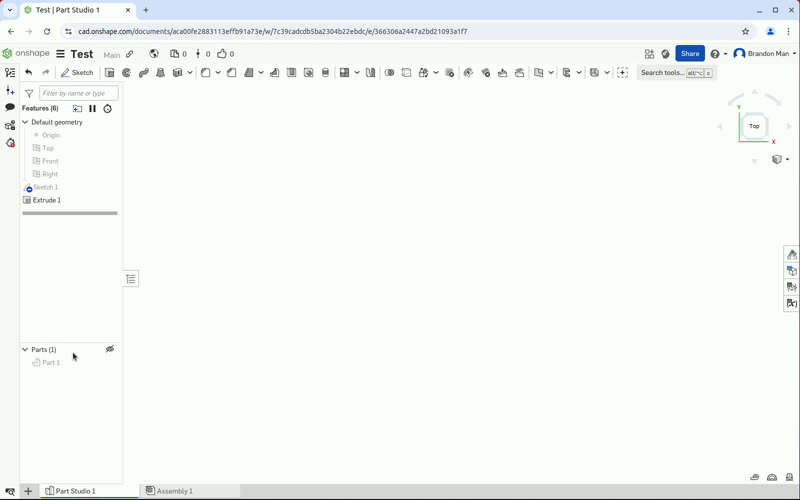
mouse_move(73, 352)
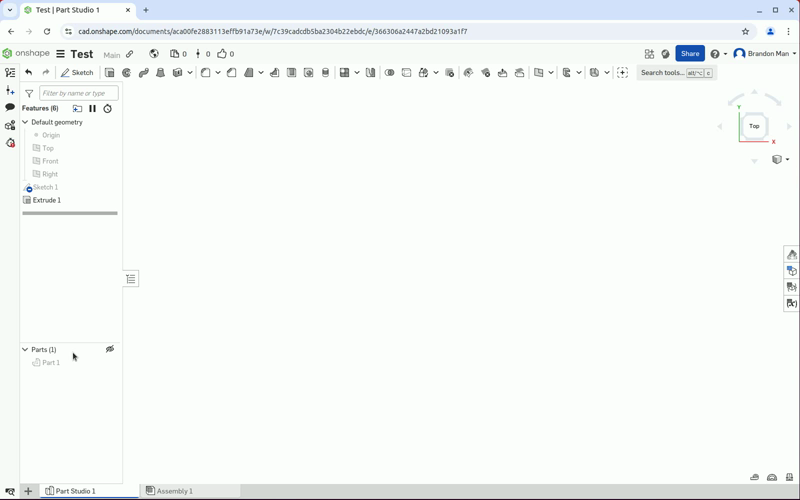
key(shift+y)
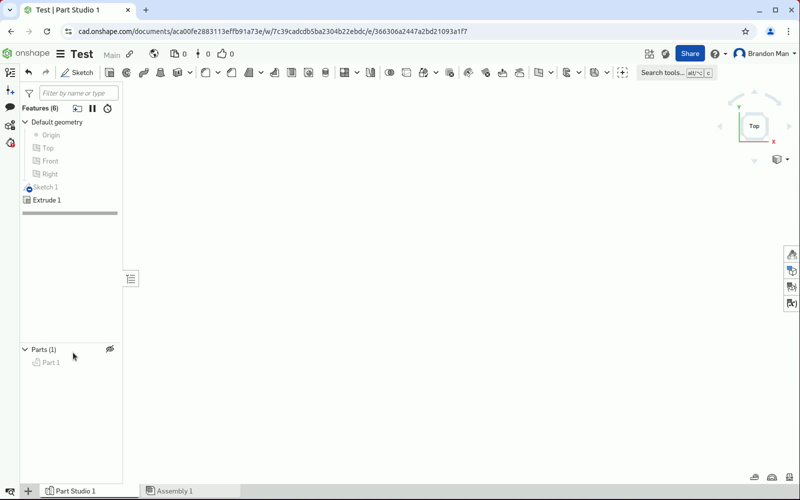
key(shift+s)
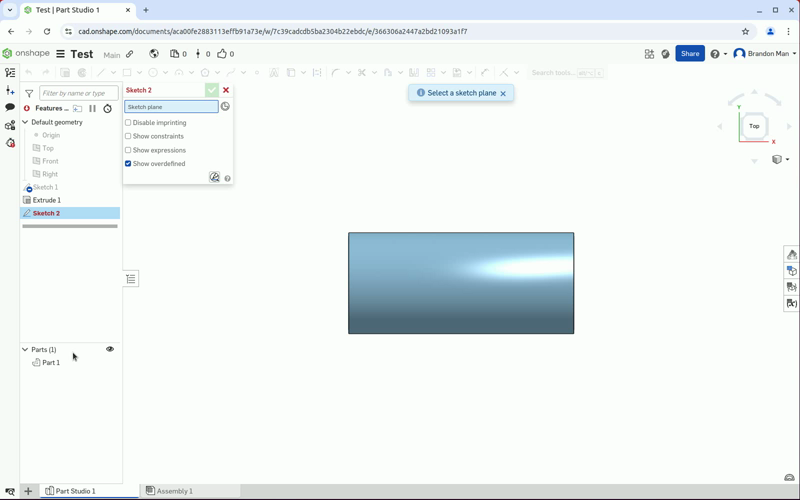
mouse_move(73, 150)
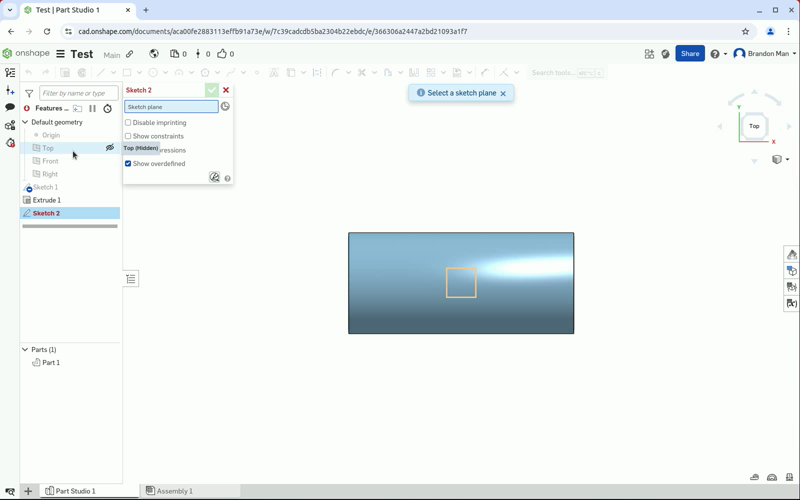
click(73, 150)
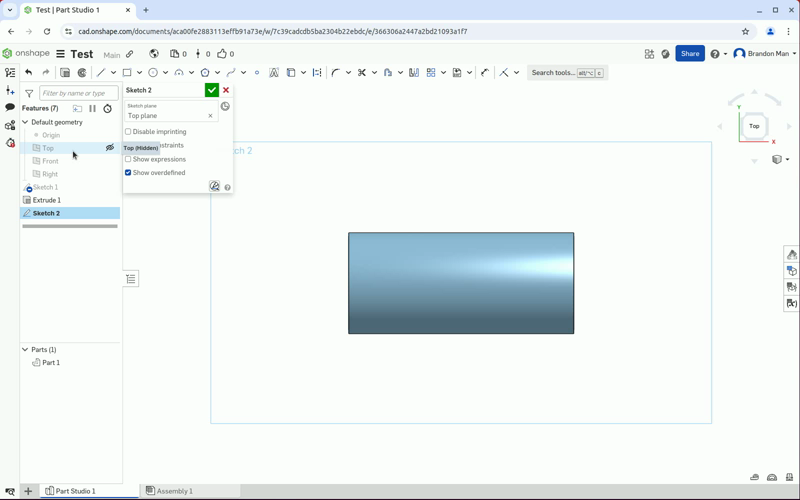
mouse_move(73, 352)
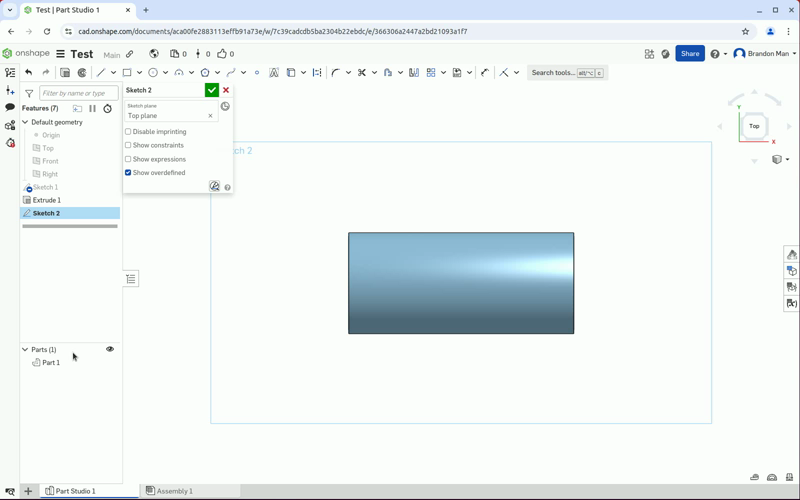
key(y)
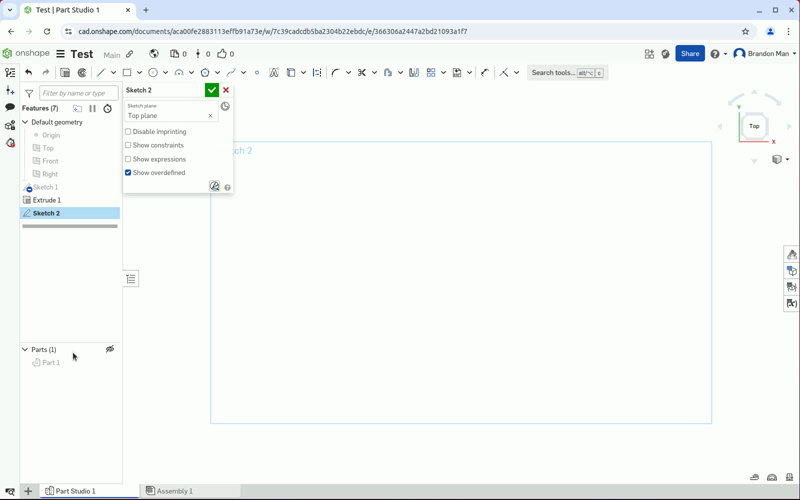
key(c)
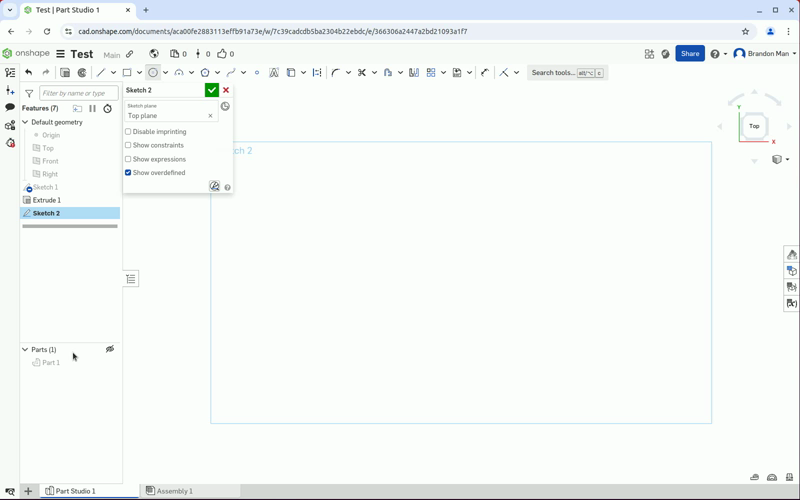
key_down(shift)
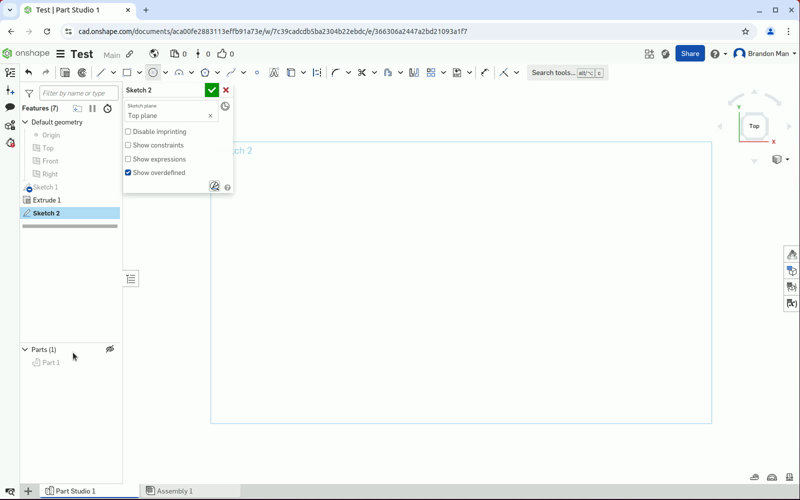
mouse_move(371, 320)
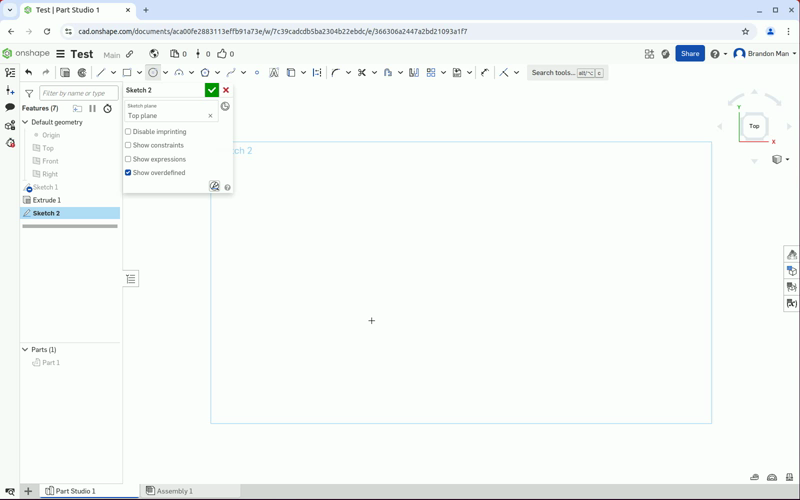
click(371, 320)
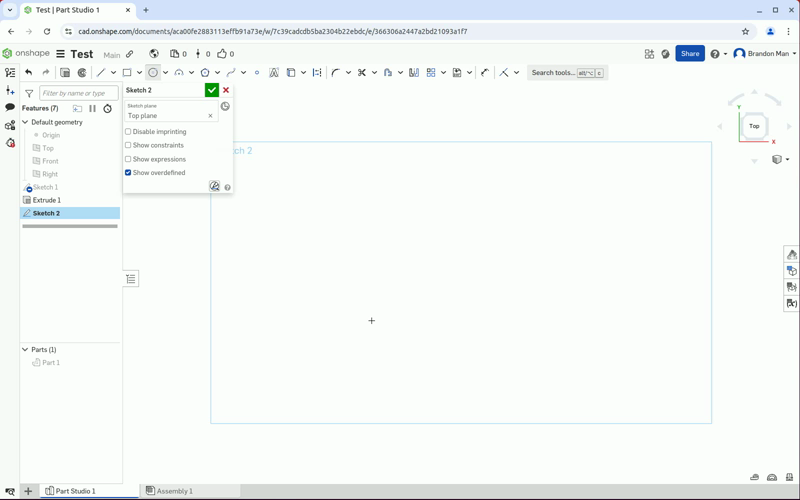
key_up(shift)
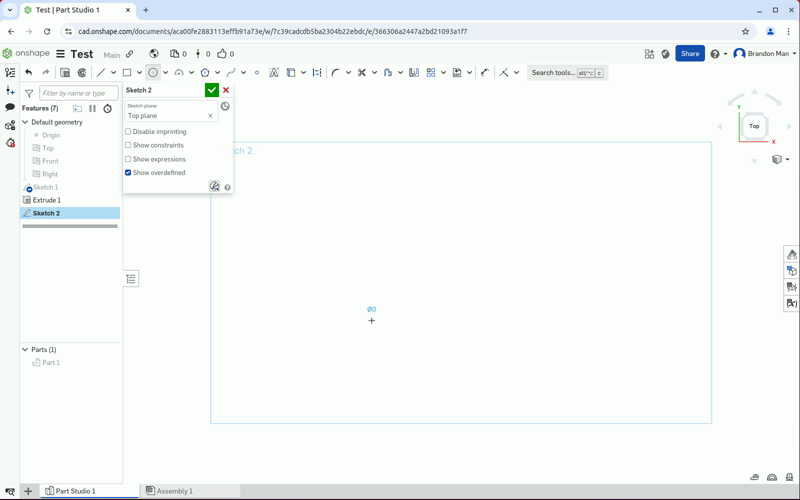
mouse_move(378, 320)
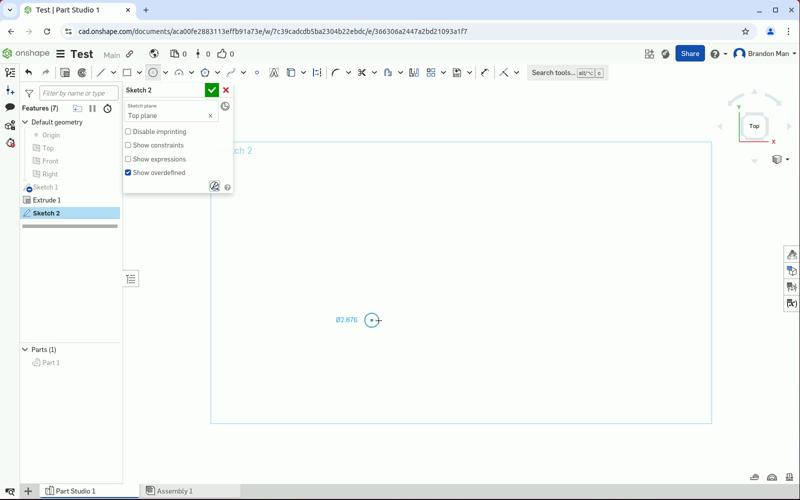
click(378, 320)
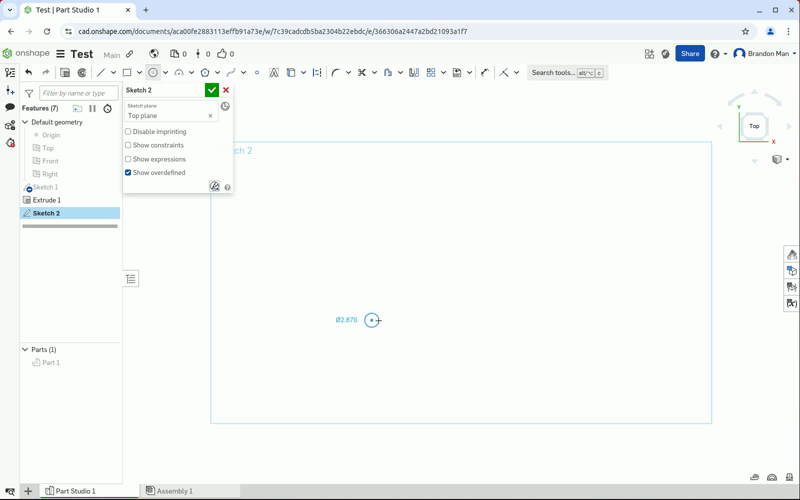
key(esc)
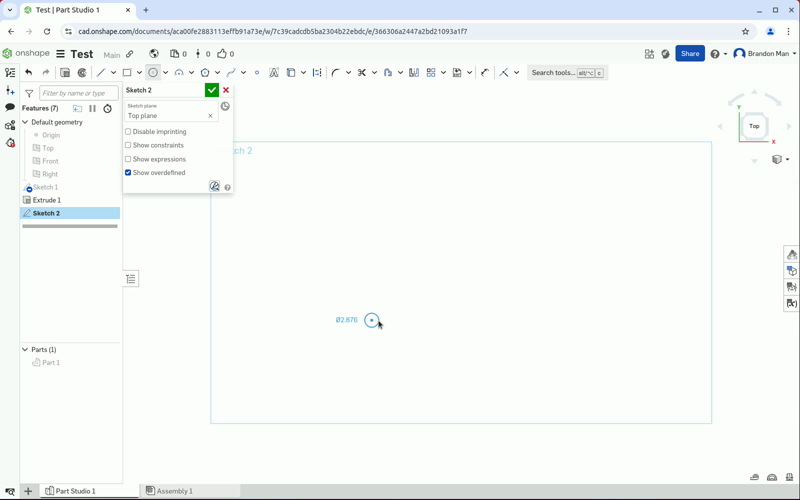
mouse_move(370, 322)
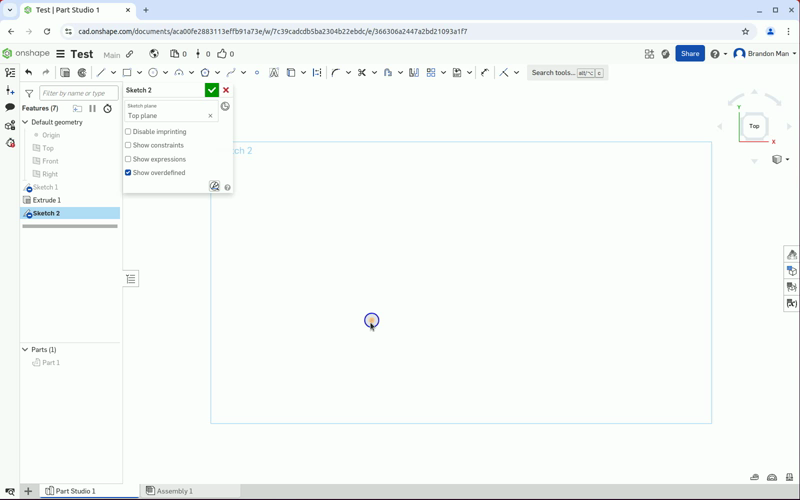
scroll(6)
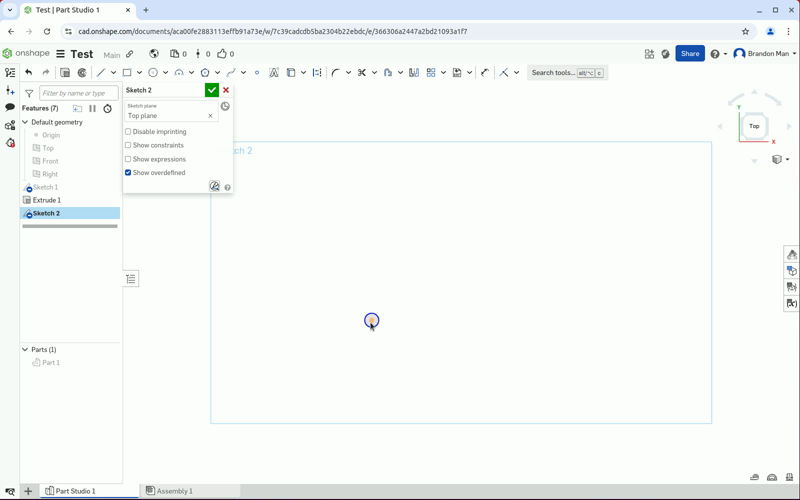
scroll(6)
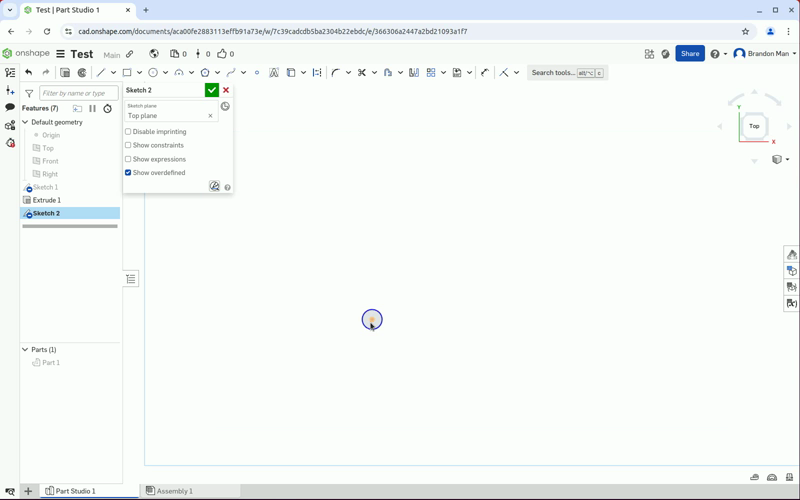
scroll(6)
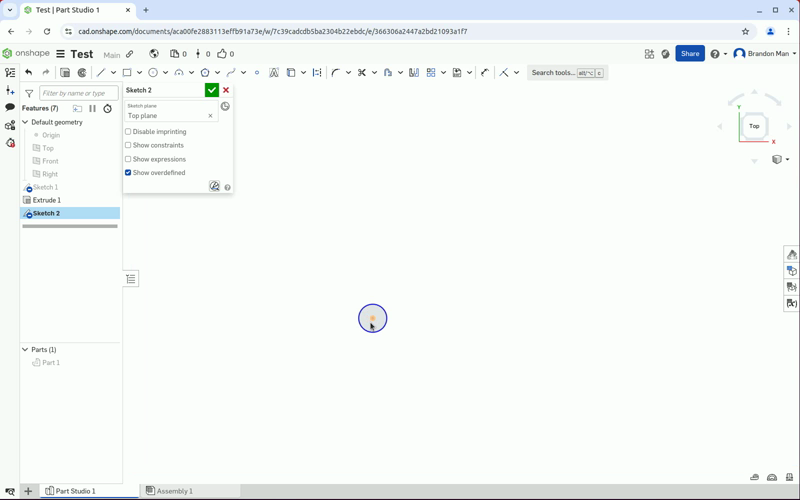
scroll(6)
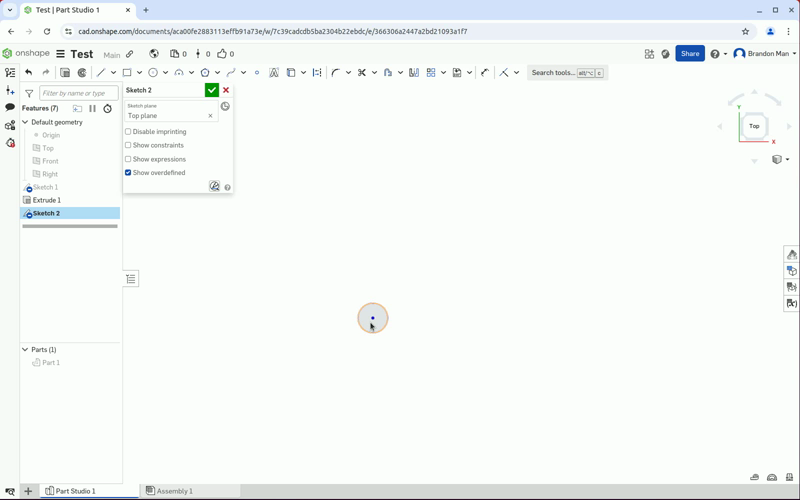
scroll(6)
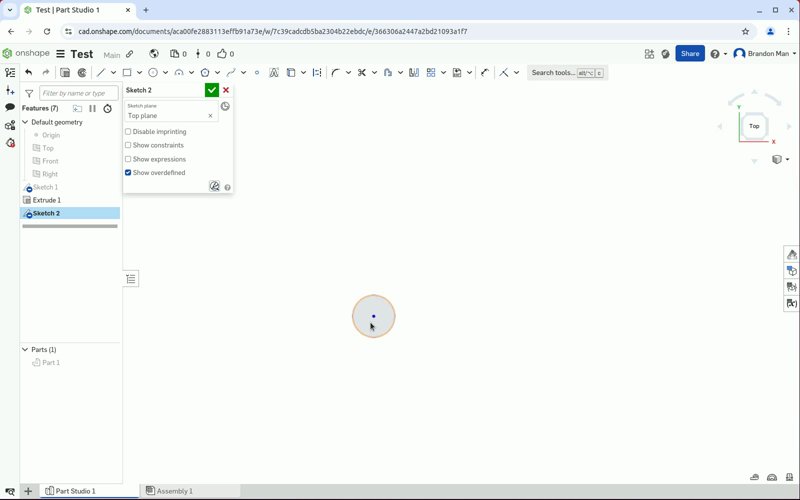
scroll(6)
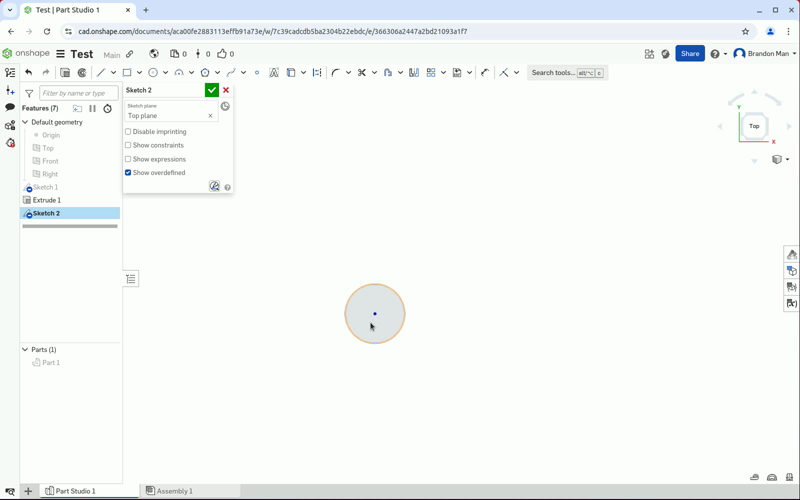
scroll(6)
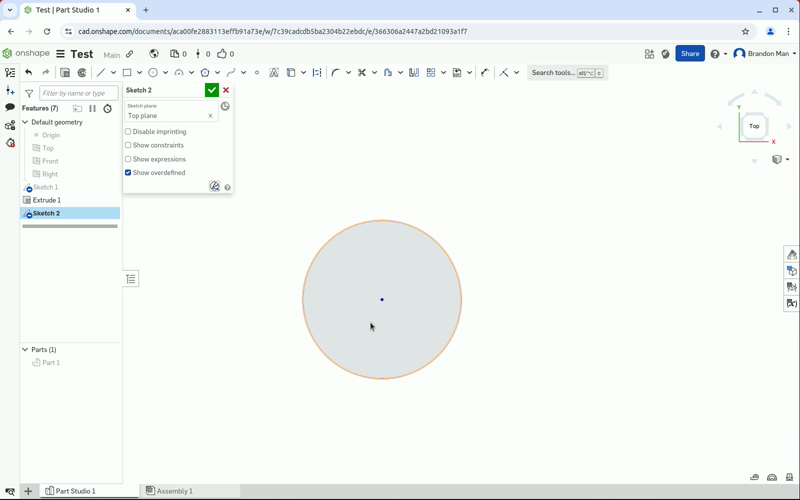
click(370, 322)
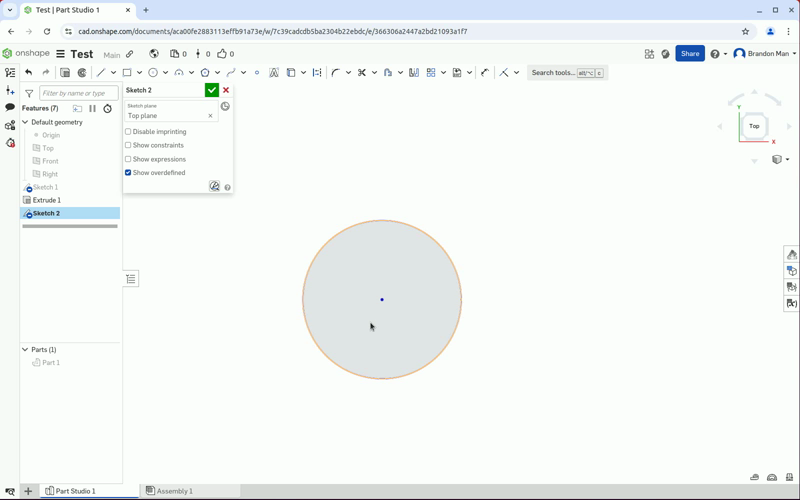
scroll(-6)
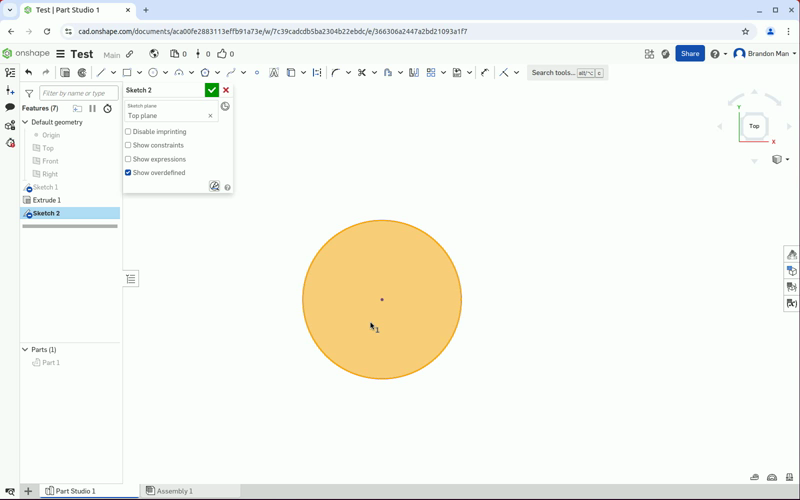
scroll(-6)
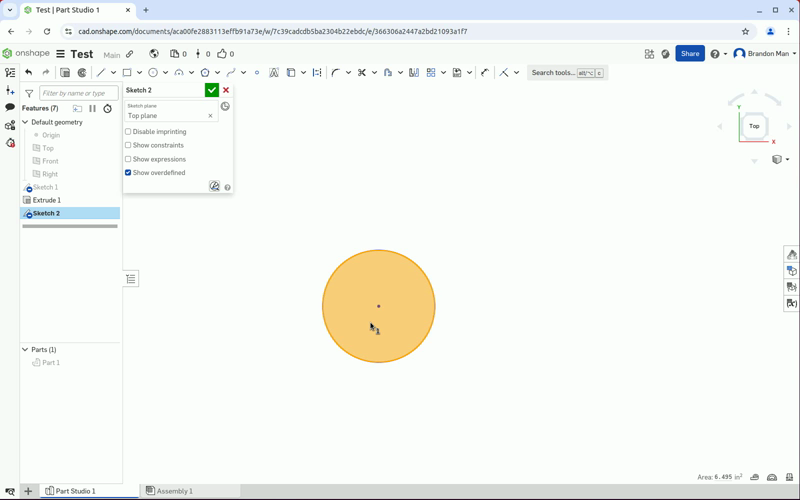
scroll(-6)
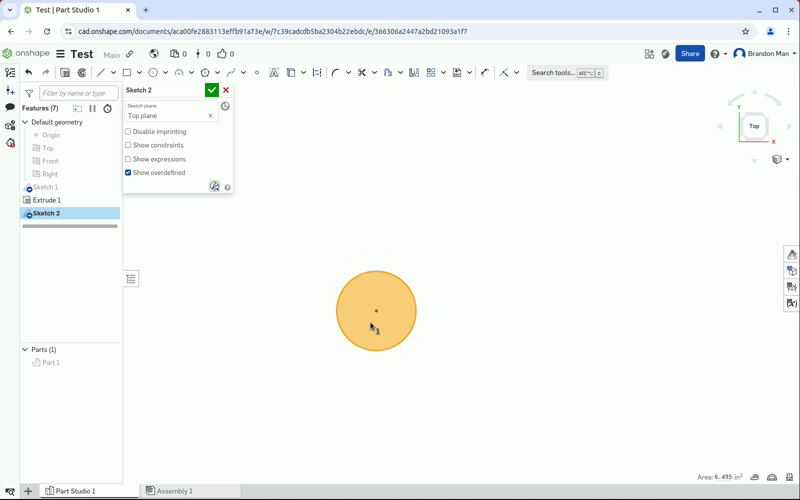
scroll(-6)
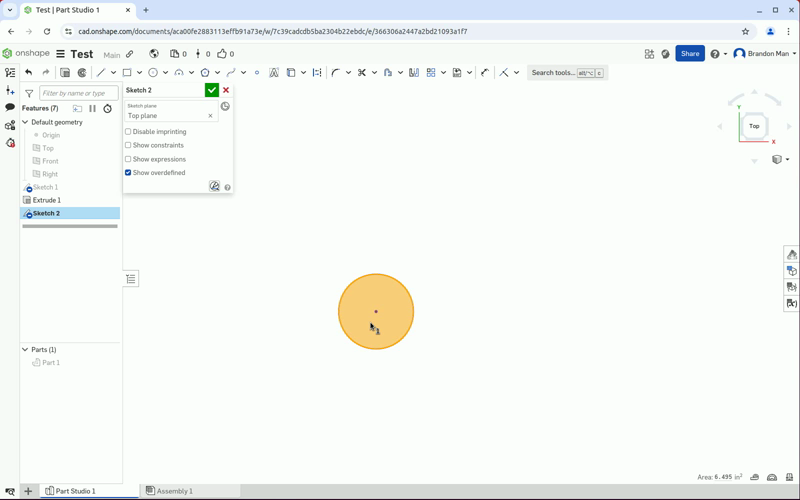
scroll(-6)
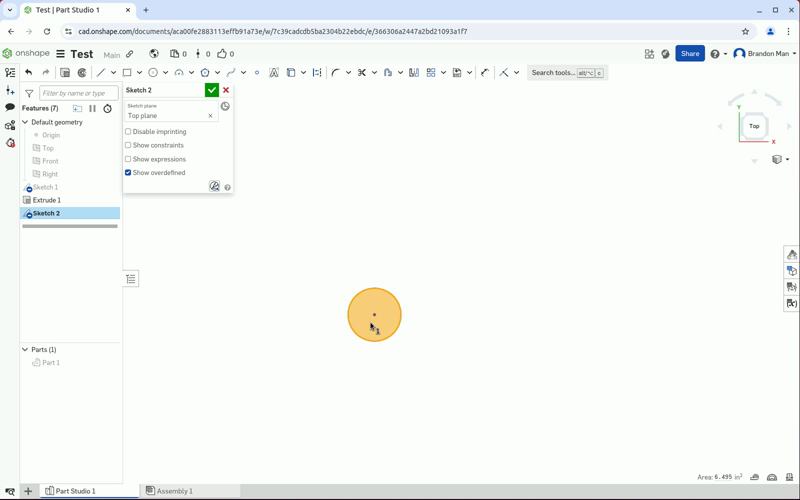
scroll(-6)
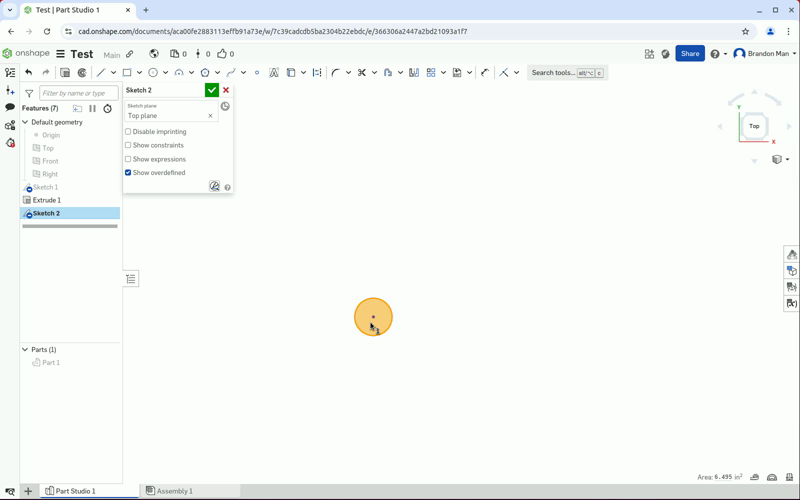
scroll(-6)
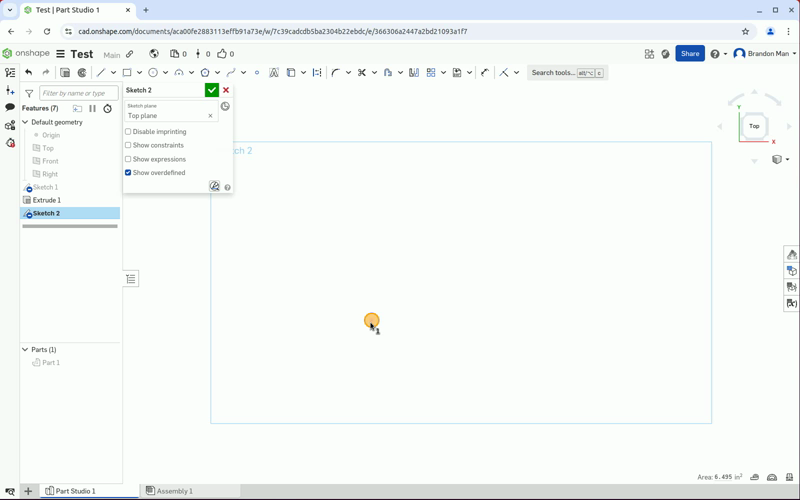
mouse_move(73, 352)
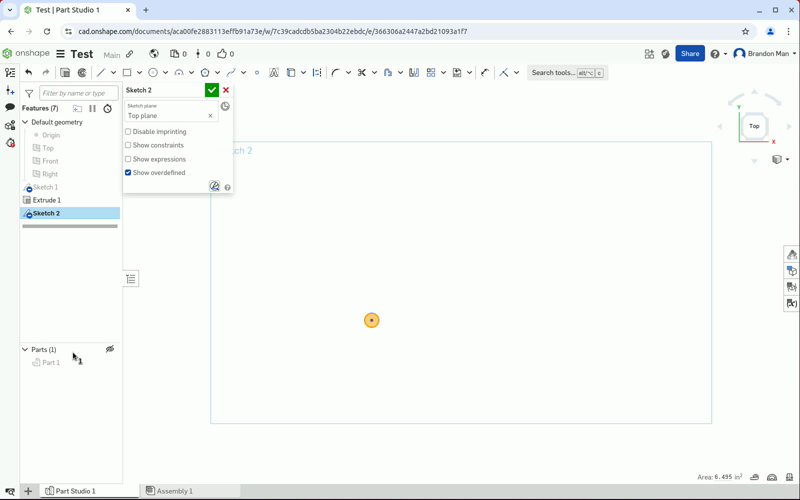
key(shift+y)
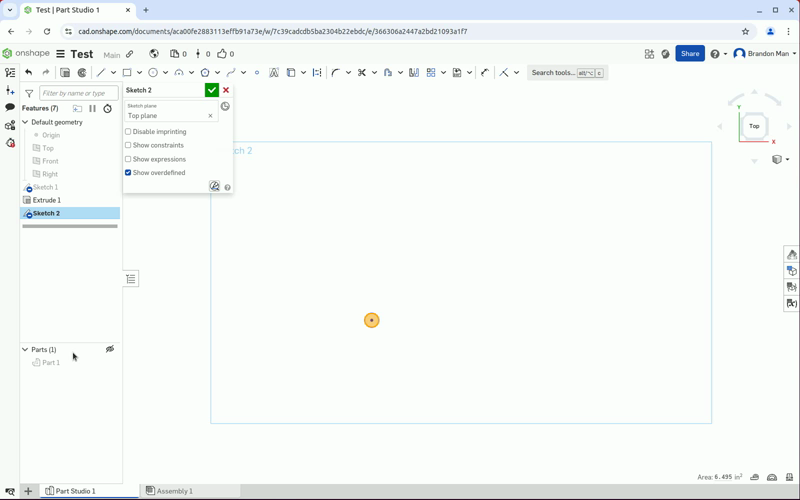
key(shift+e)
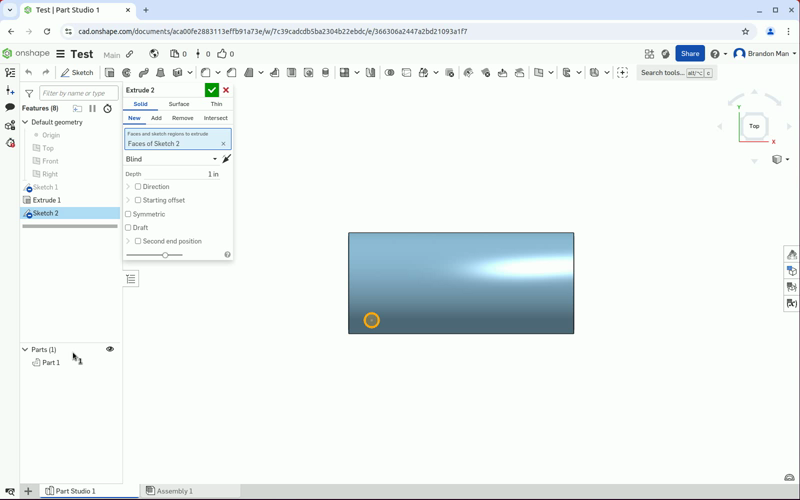
mouse_move(143, 106)
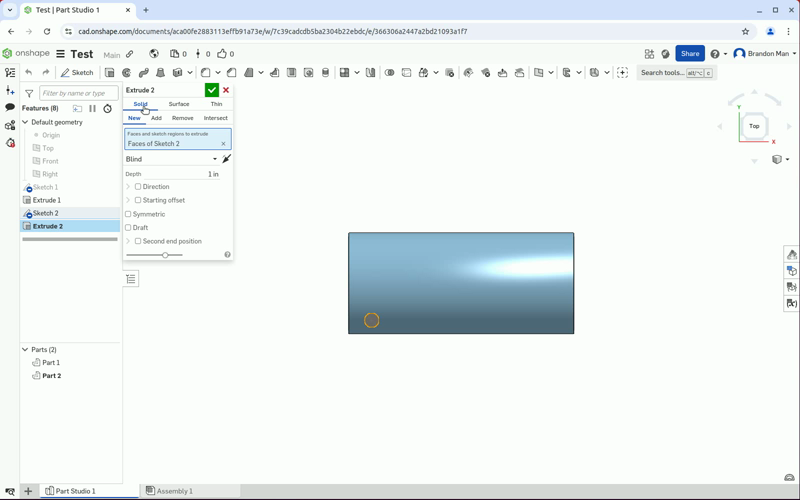
click(143, 106)
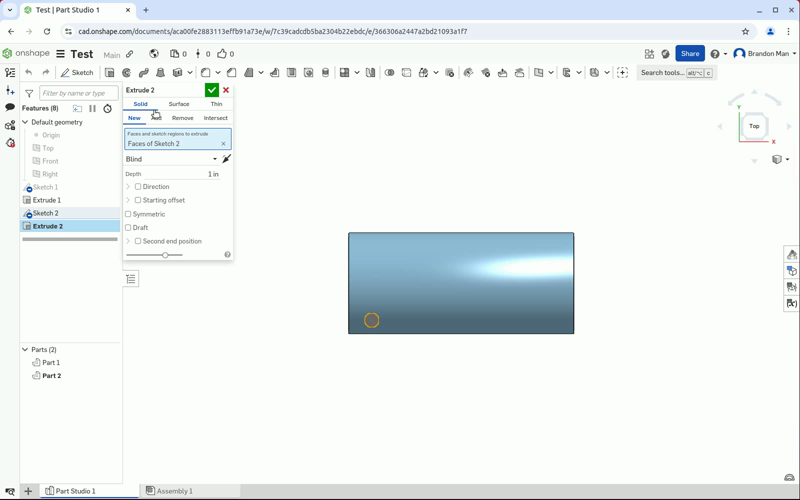
mouse_move(186, 120)
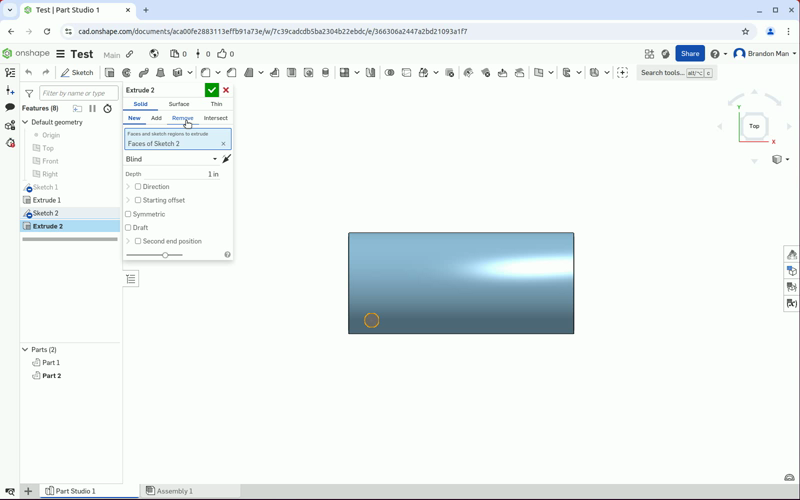
click(186, 120)
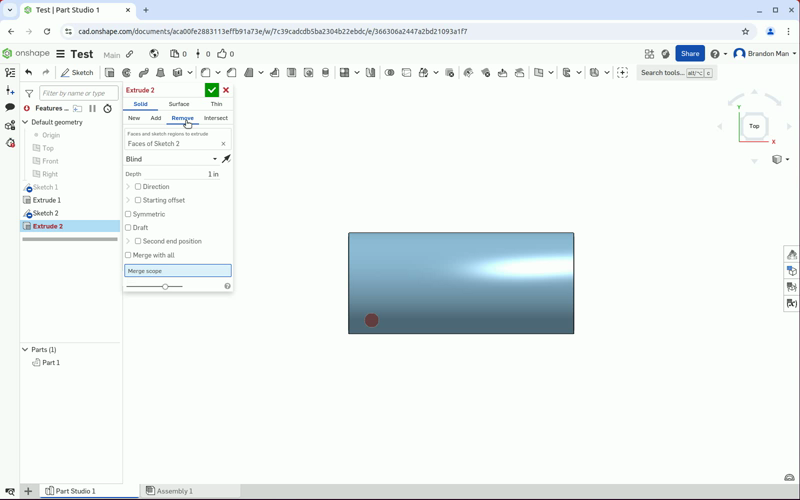
key(tab, 4)
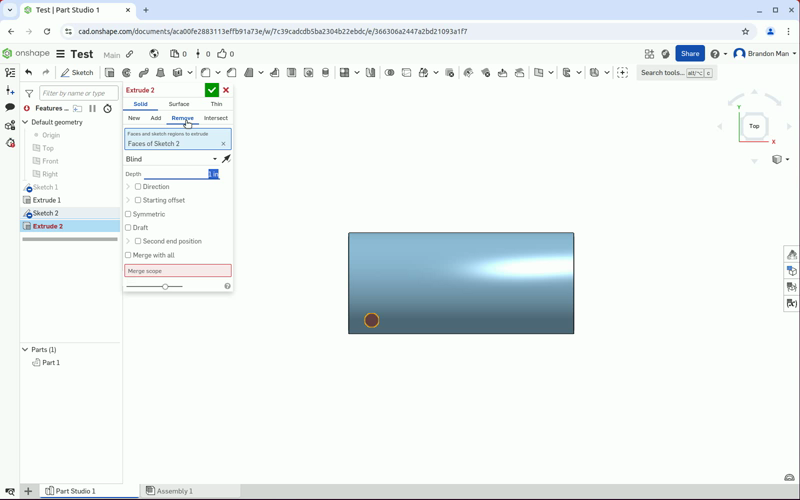
text(20.46)
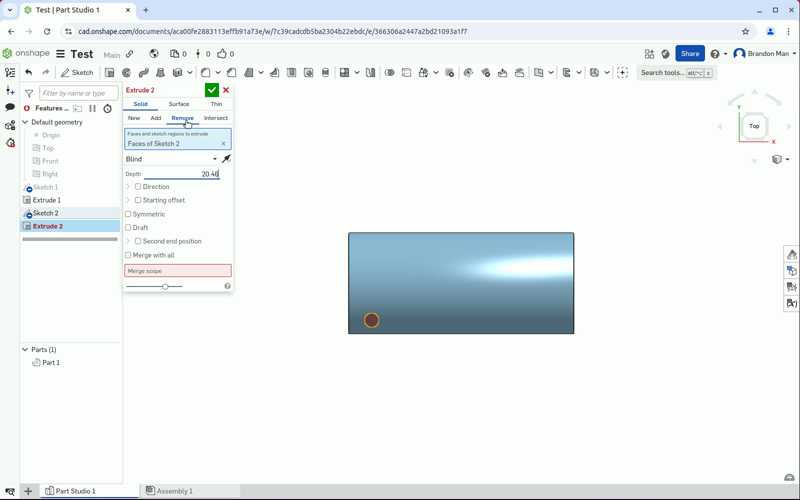
key(tab, 6)
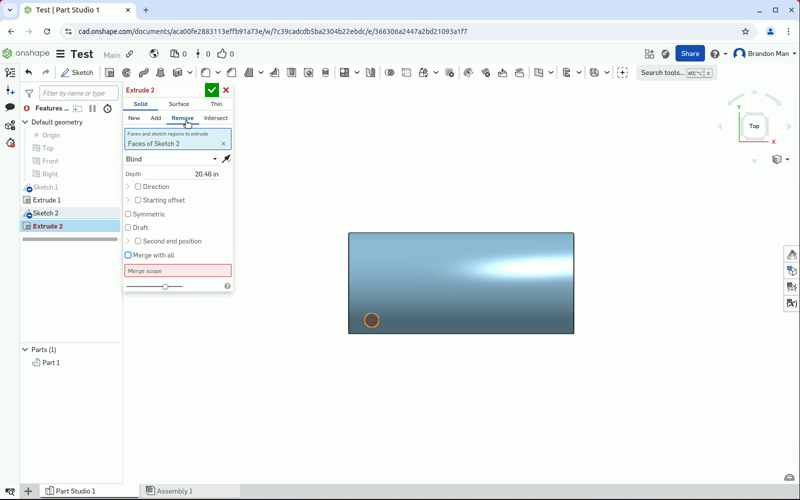
key(space)
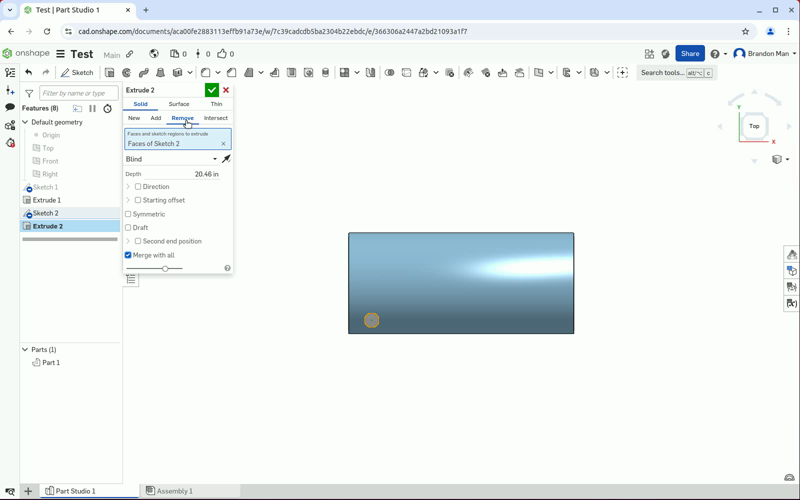
key(enter)
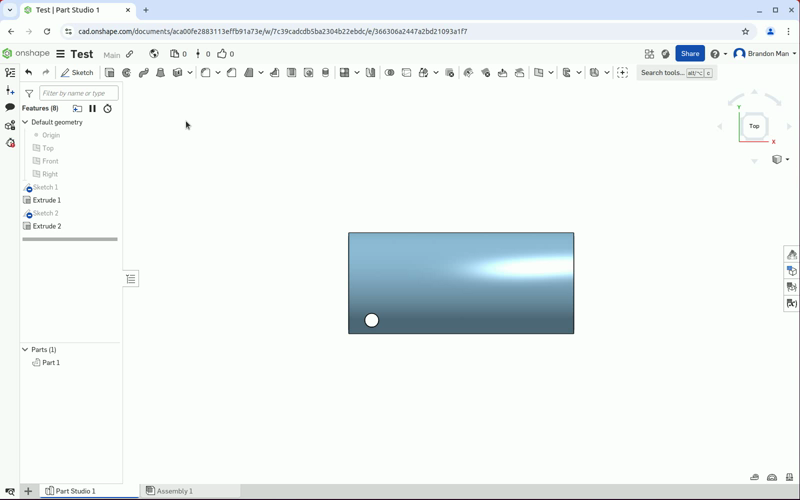
key(shift+h)
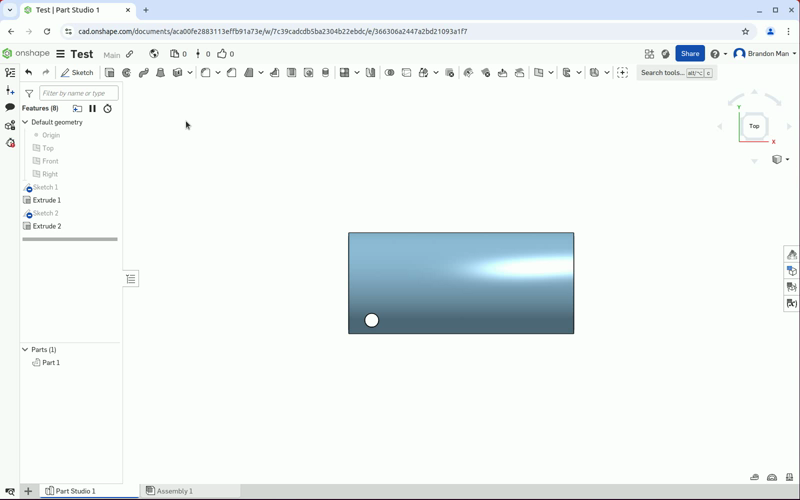
key(shift+h)
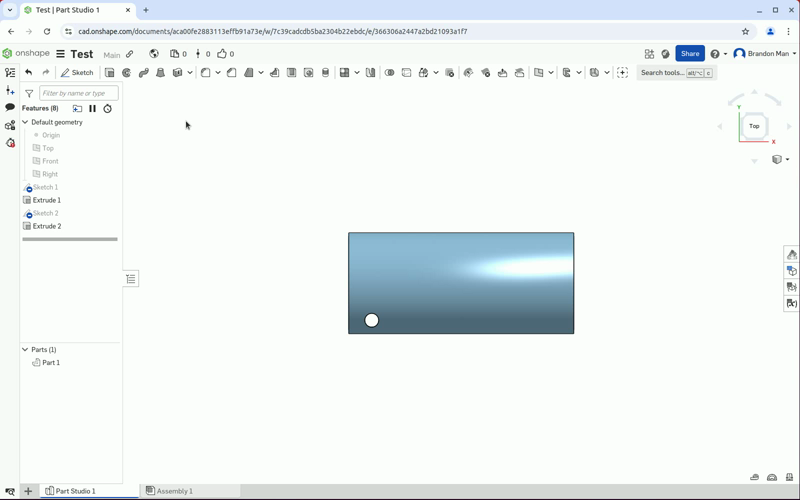
mouse_move(73, 189)
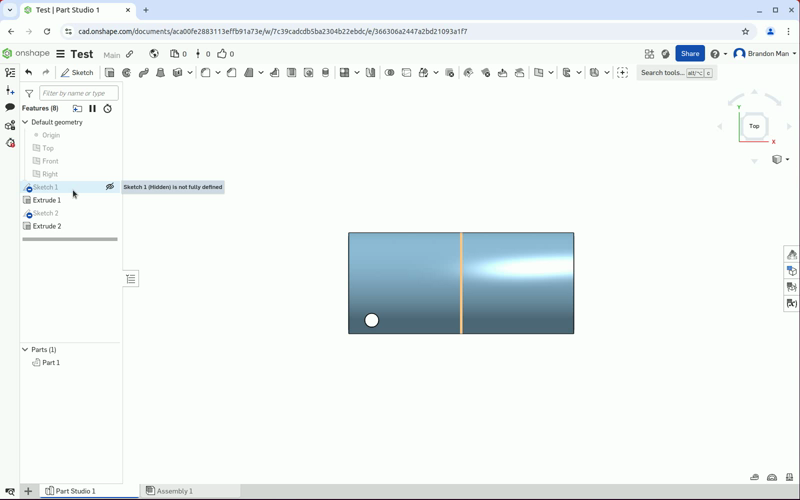
click(73, 189)
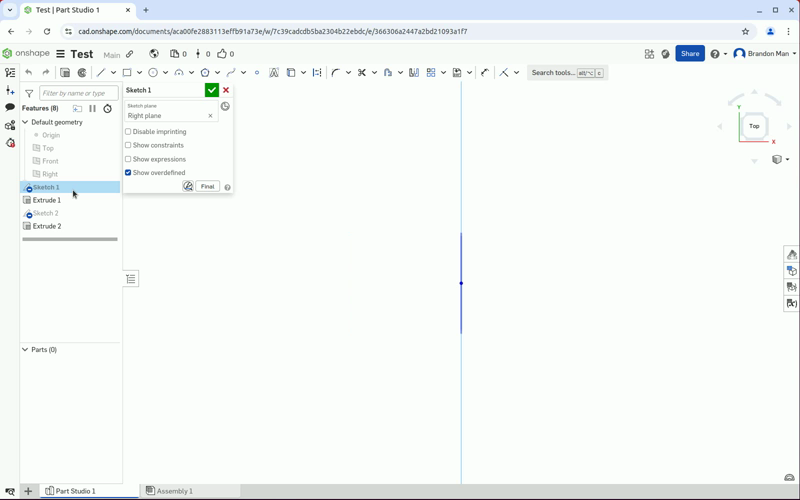
mouse_move(229, 92)
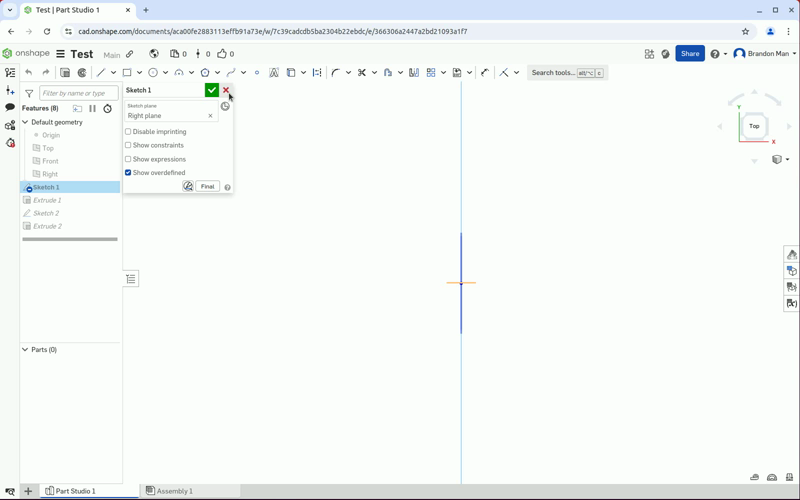
click(229, 92)
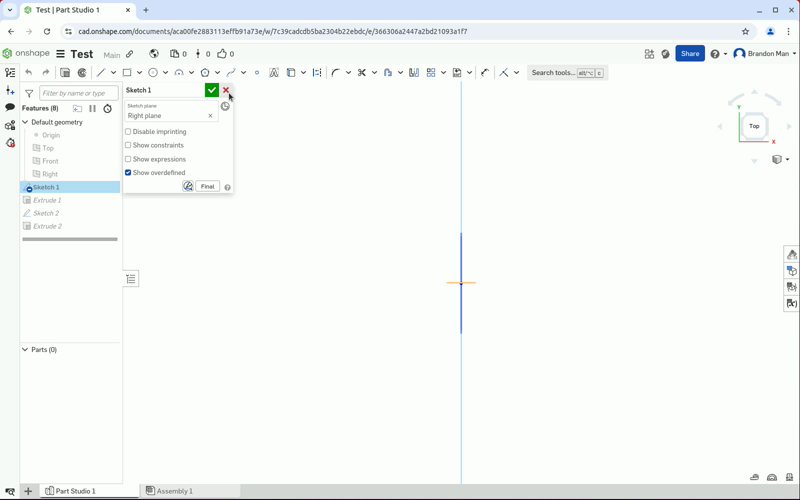
key(shift+s)
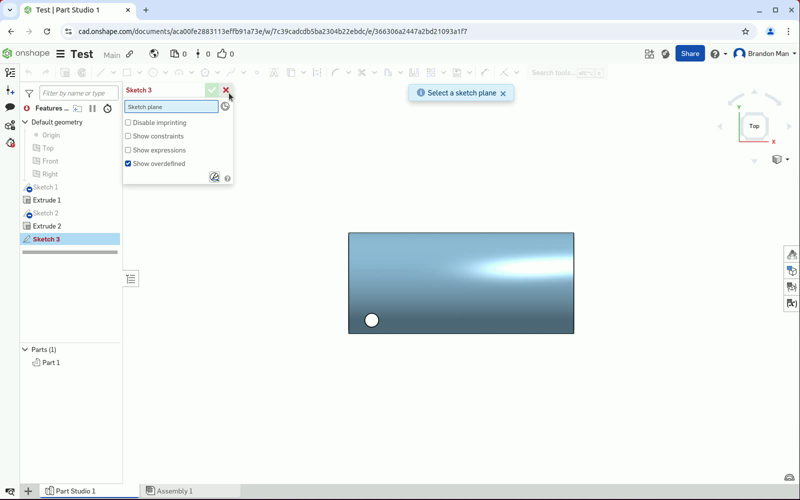
mouse_move(73, 150)
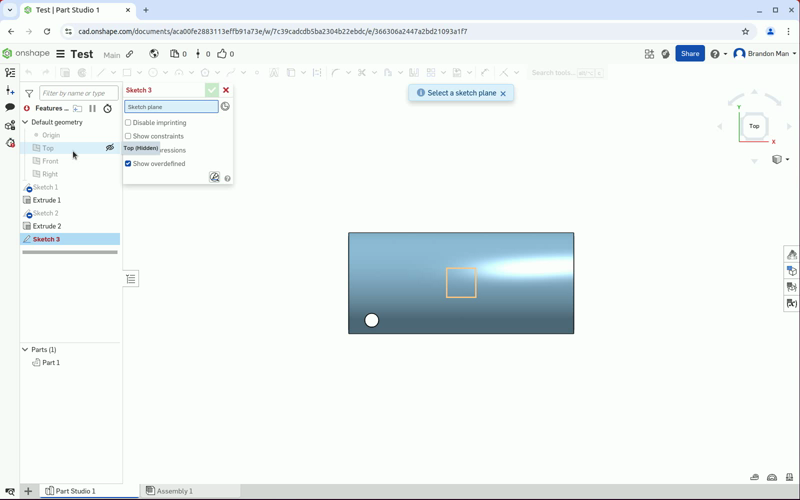
click(73, 150)
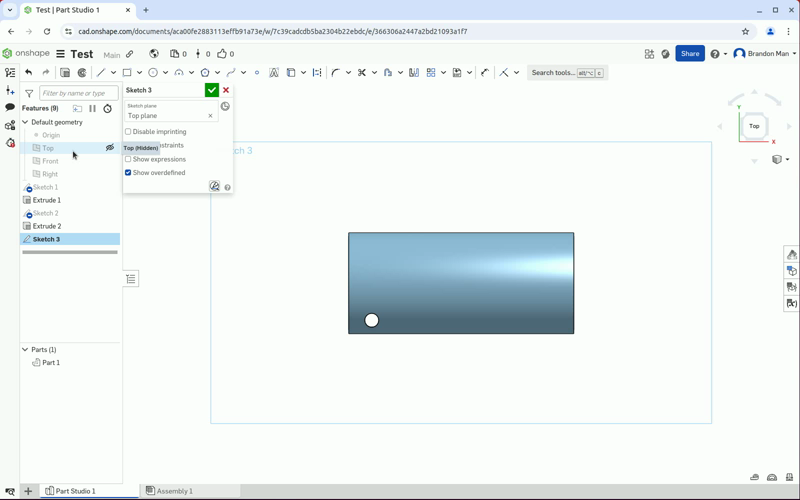
mouse_move(73, 352)
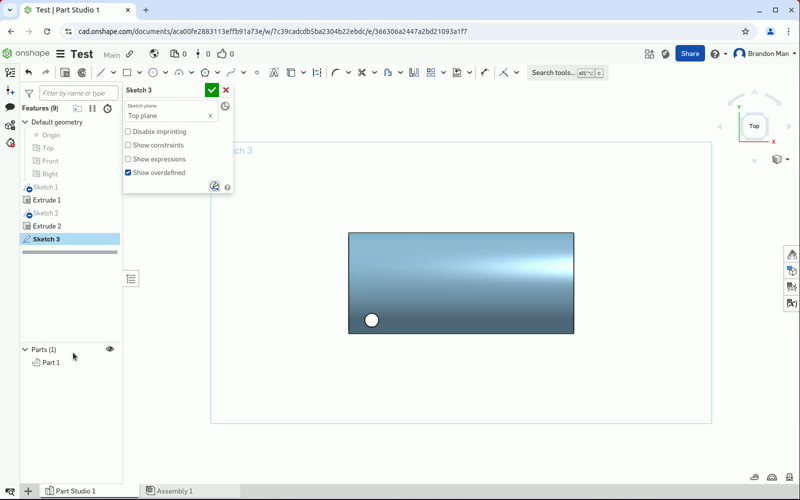
key(y)
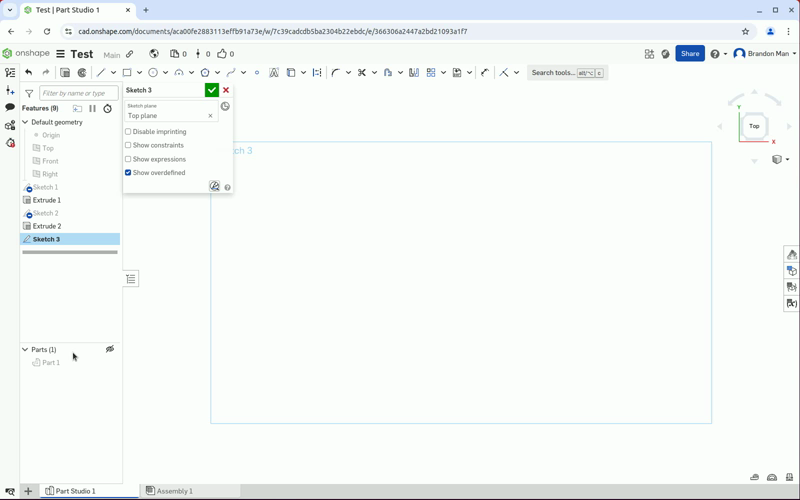
key(c)
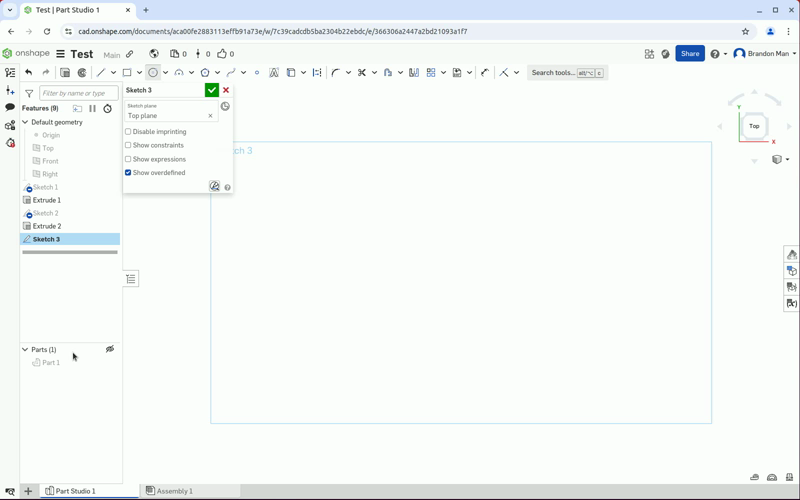
key_down(shift)
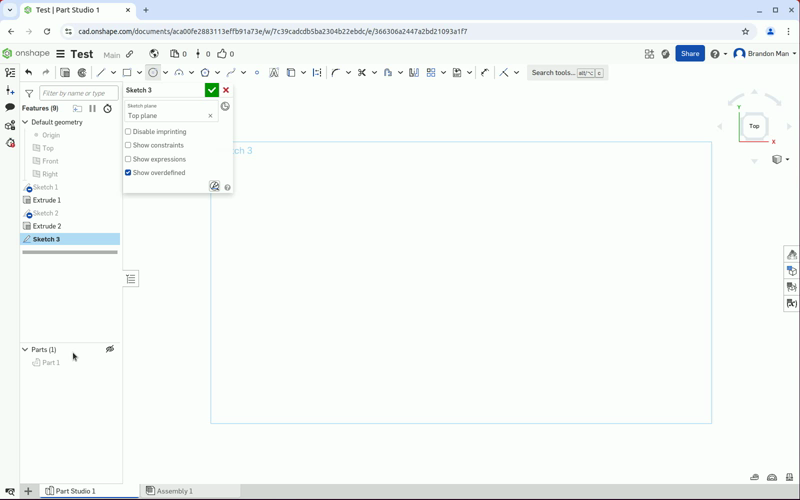
mouse_move(551, 320)
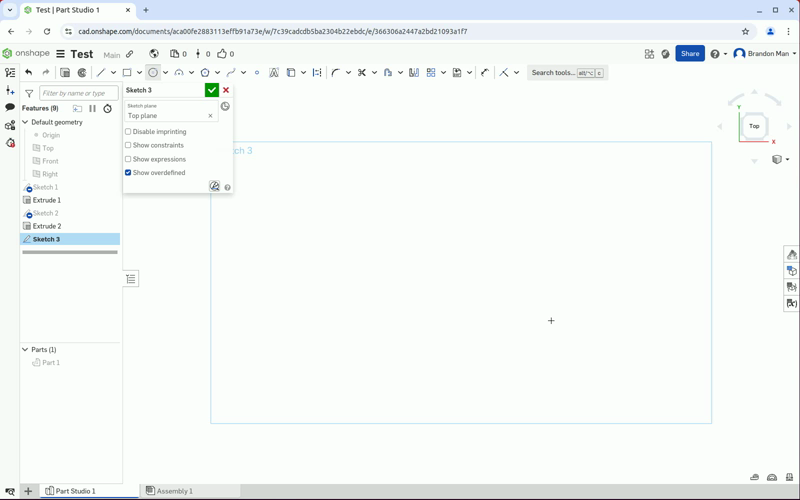
click(551, 320)
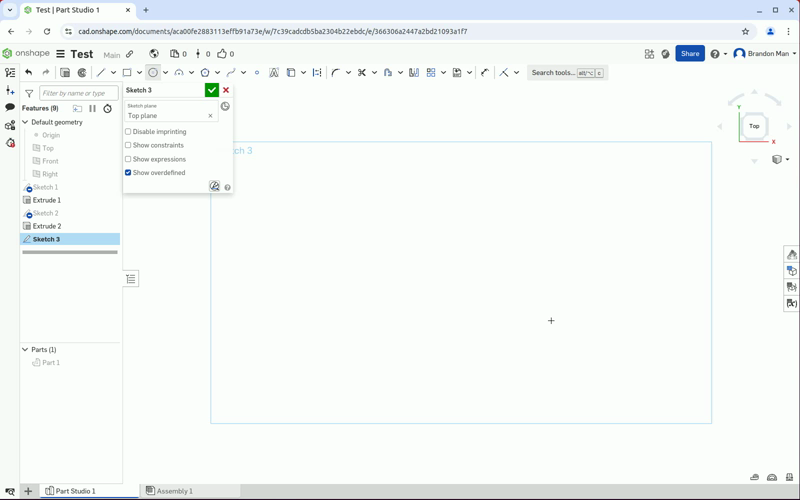
key_up(shift)
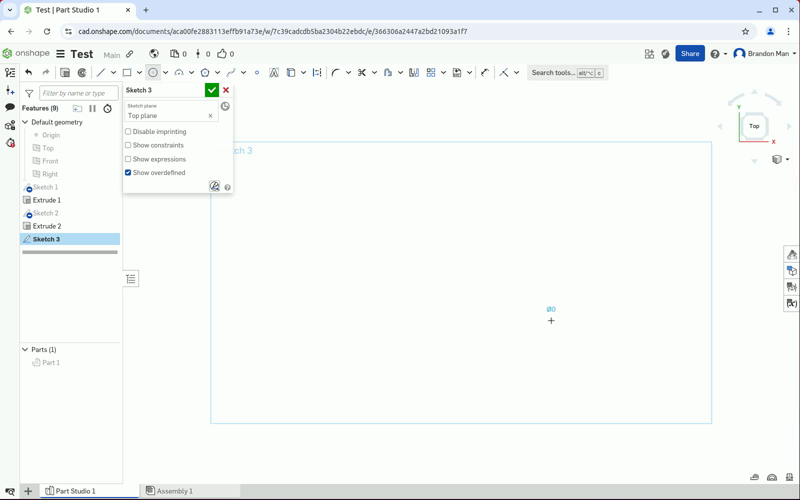
mouse_move(558, 320)
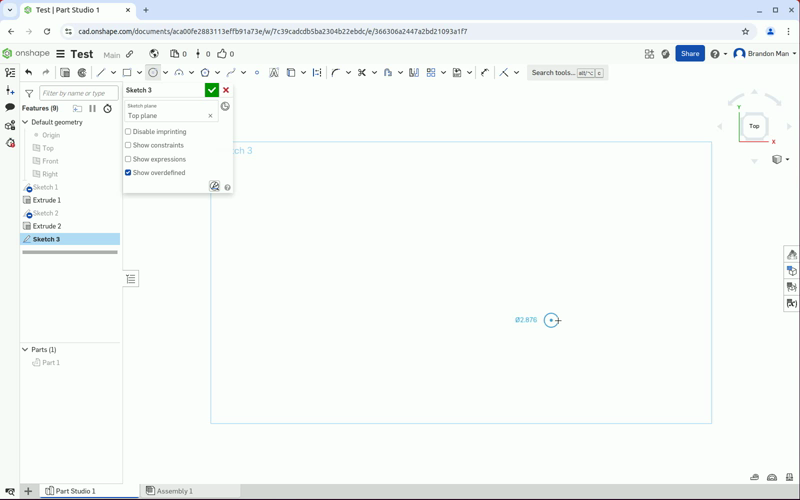
click(558, 320)
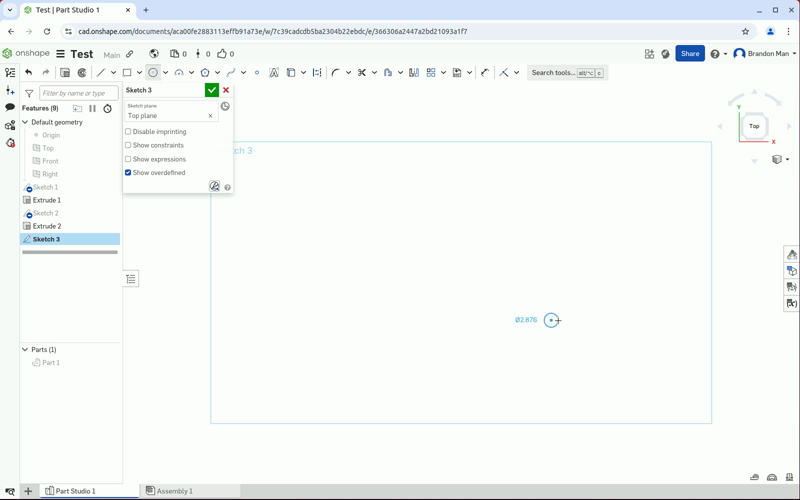
key(esc)
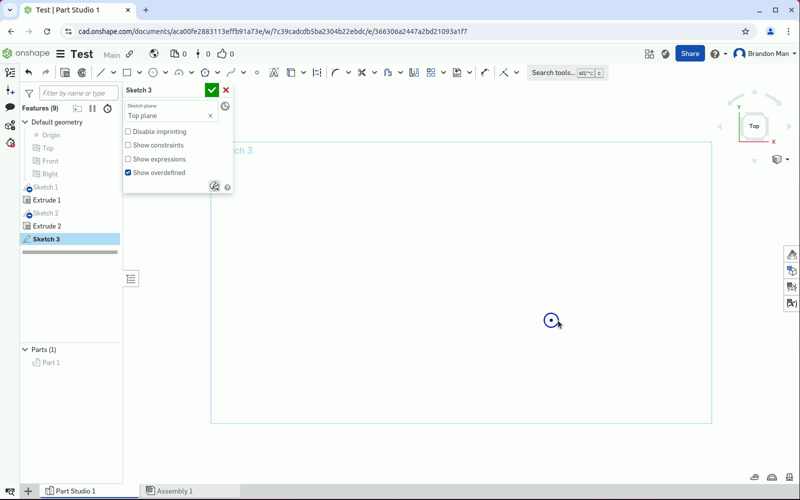
mouse_move(552, 313)
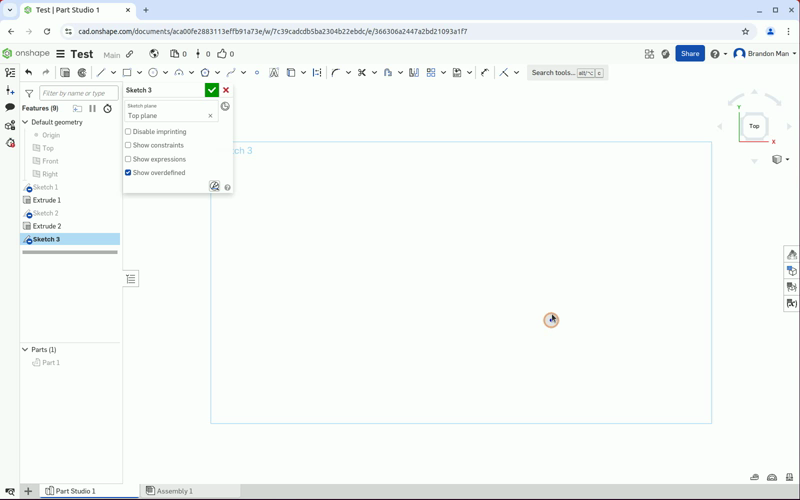
scroll(6)
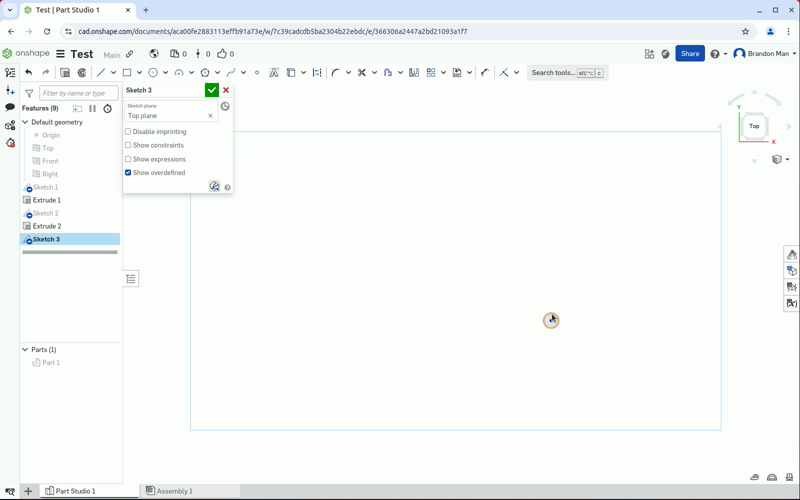
scroll(6)
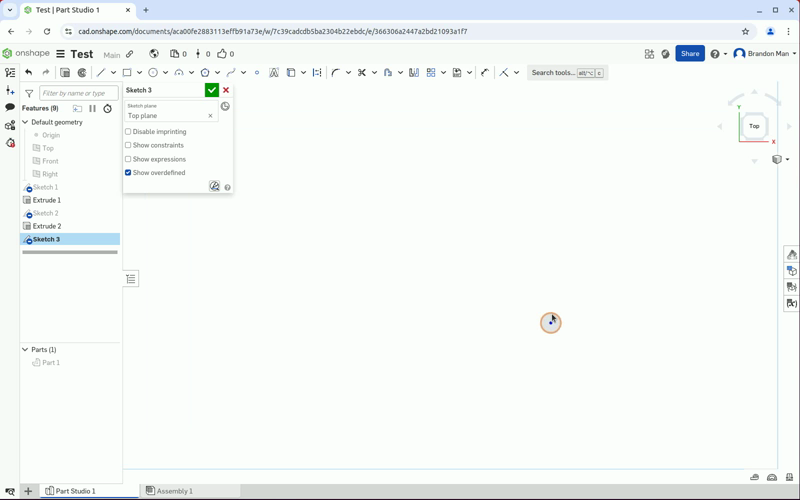
scroll(6)
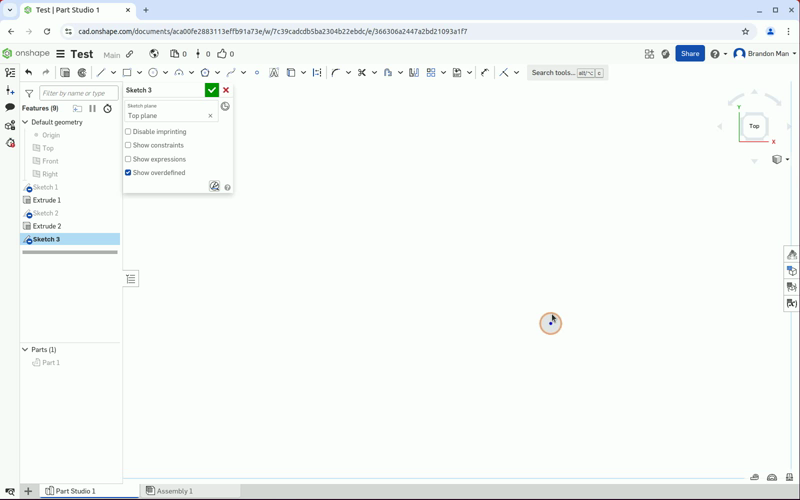
scroll(6)
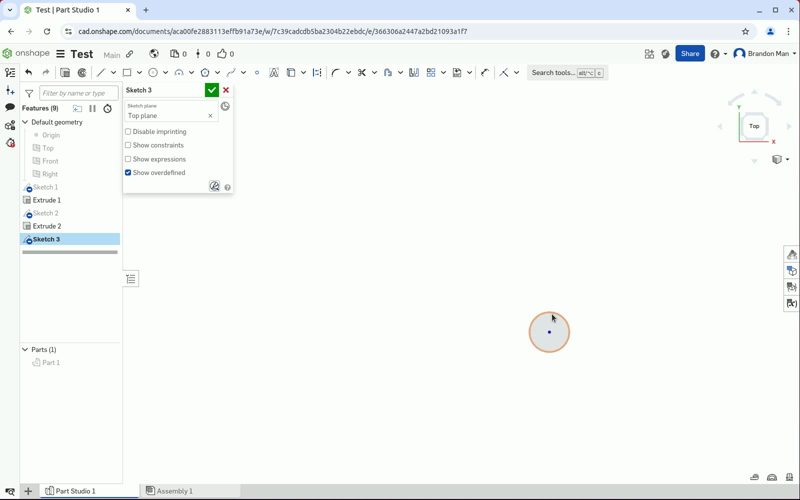
scroll(6)
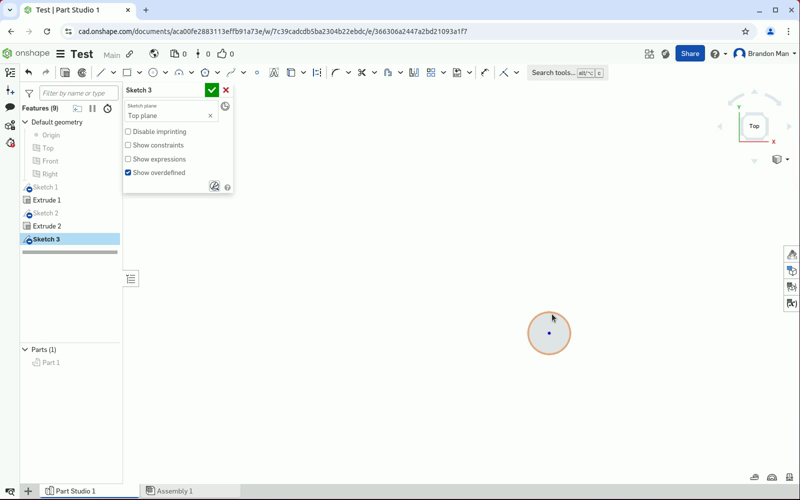
scroll(6)
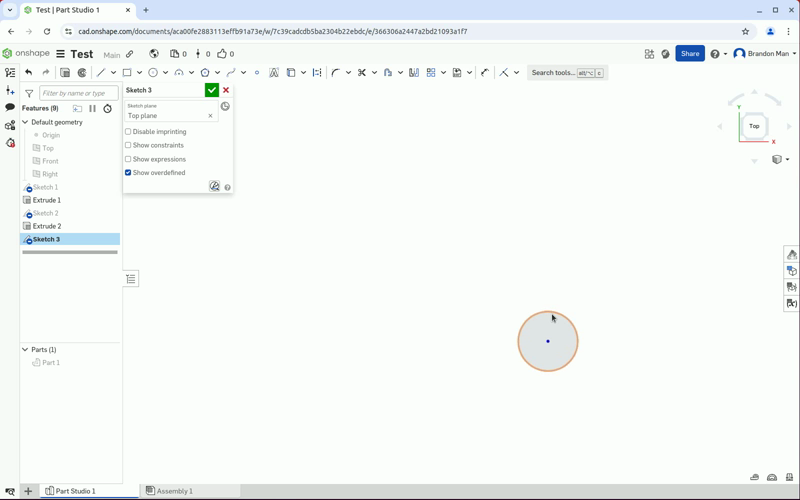
scroll(6)
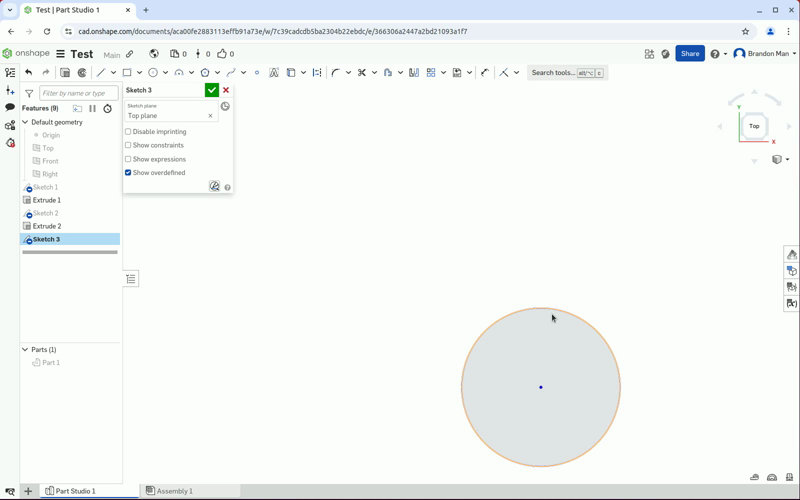
click(552, 313)
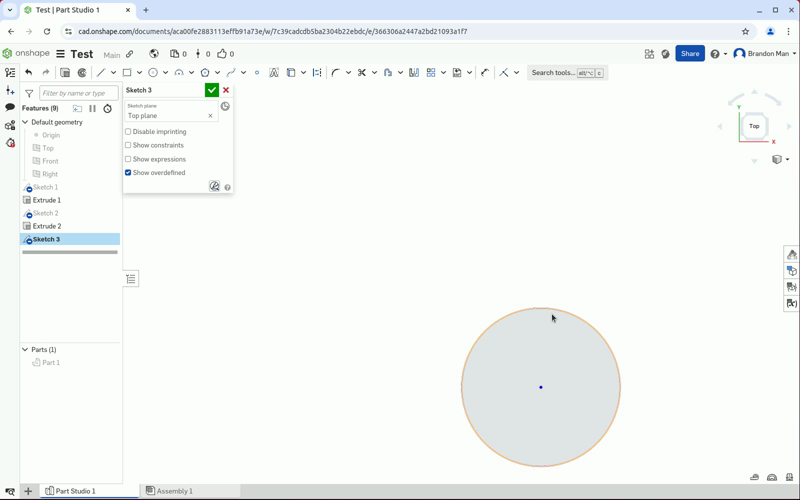
scroll(-6)
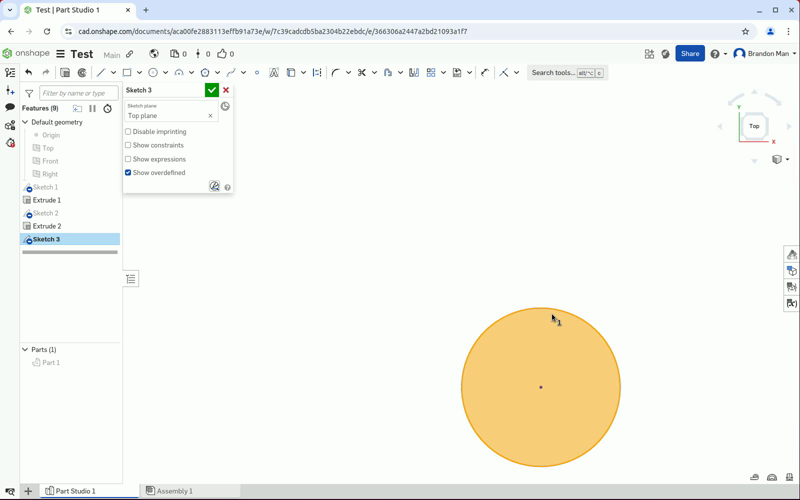
scroll(-6)
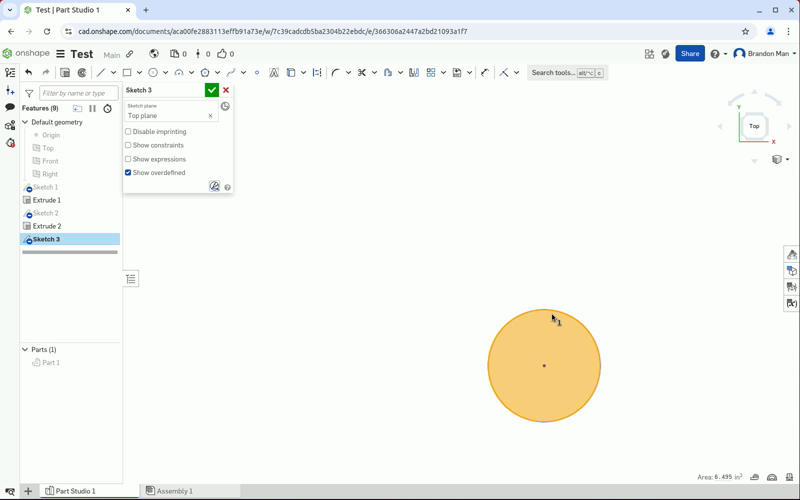
scroll(-6)
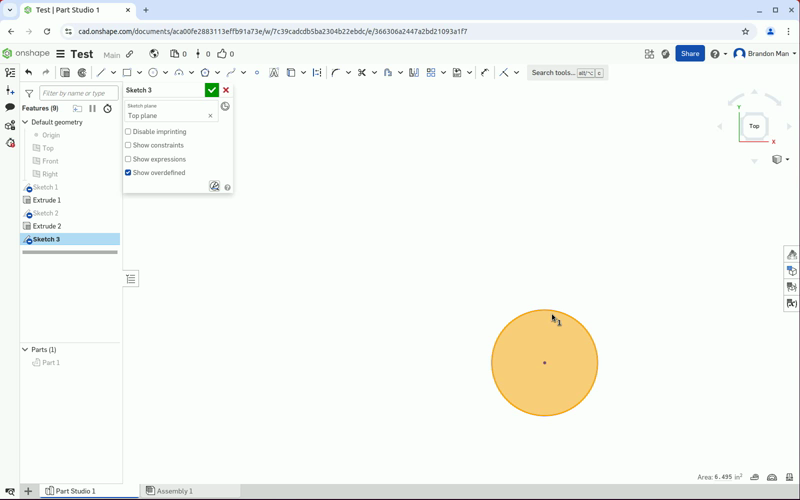
scroll(-6)
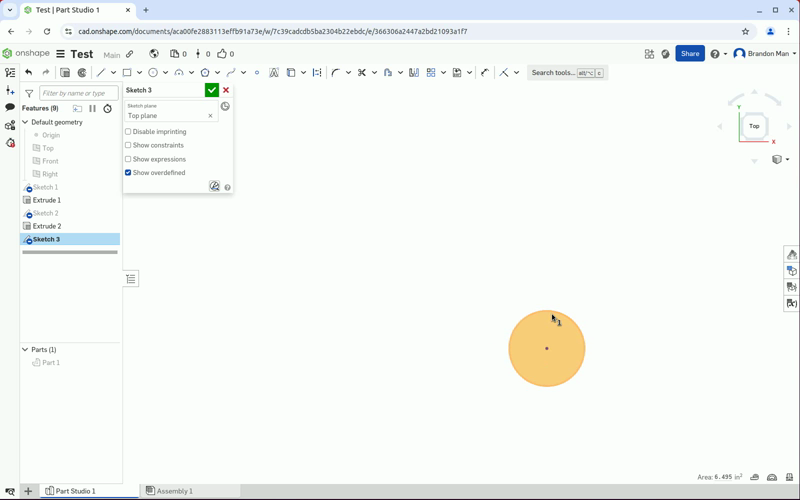
scroll(-6)
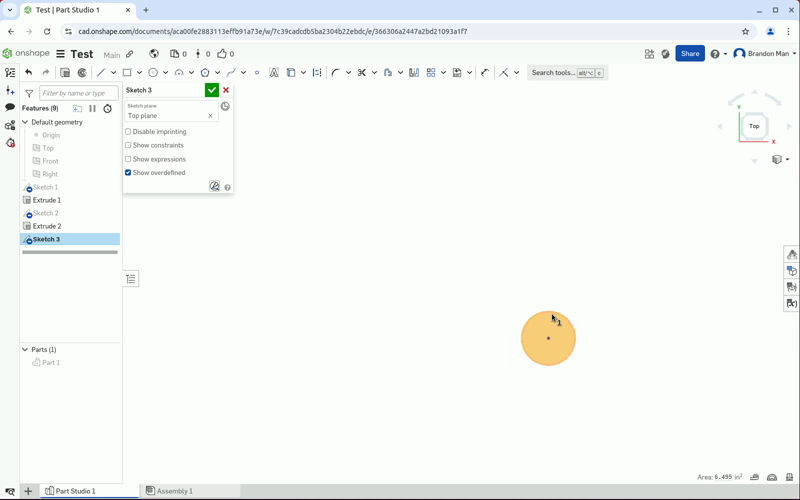
scroll(-6)
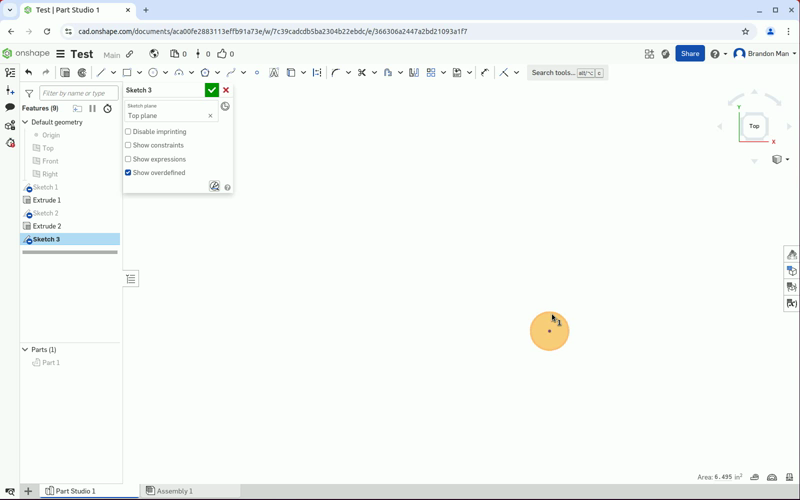
scroll(-6)
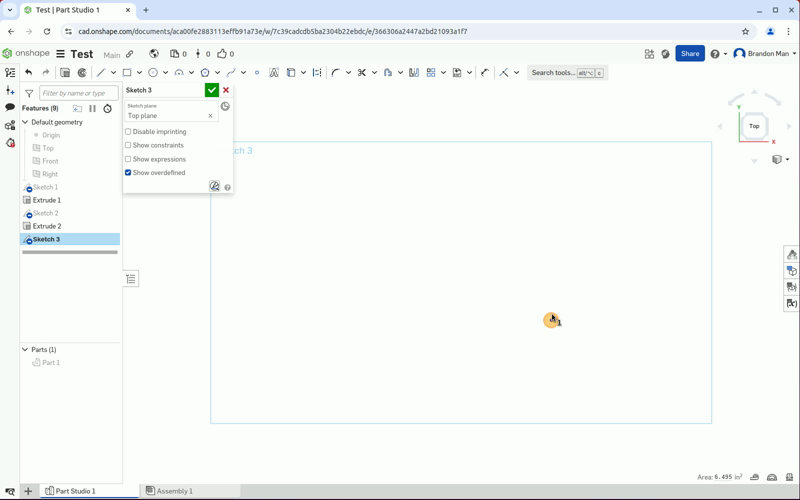
mouse_move(73, 352)
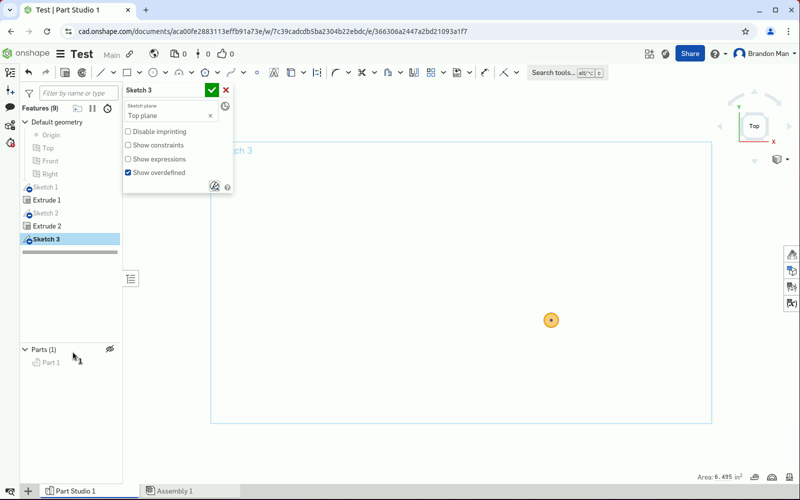
key(shift+y)
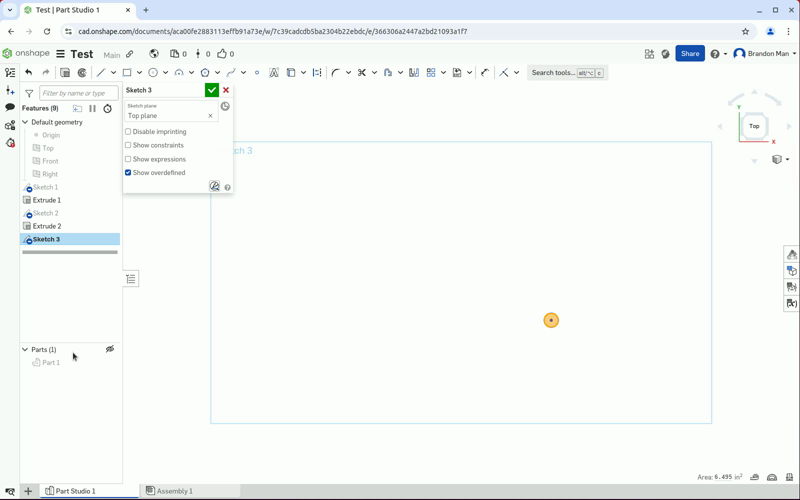
key(shift+e)
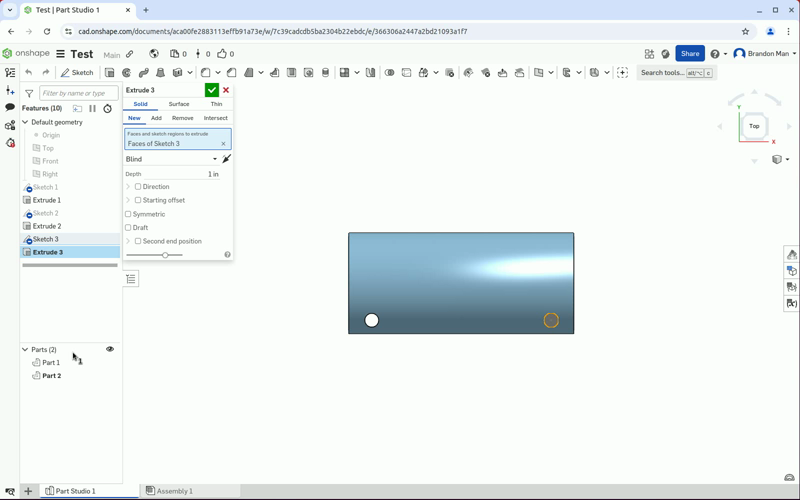
mouse_move(143, 106)
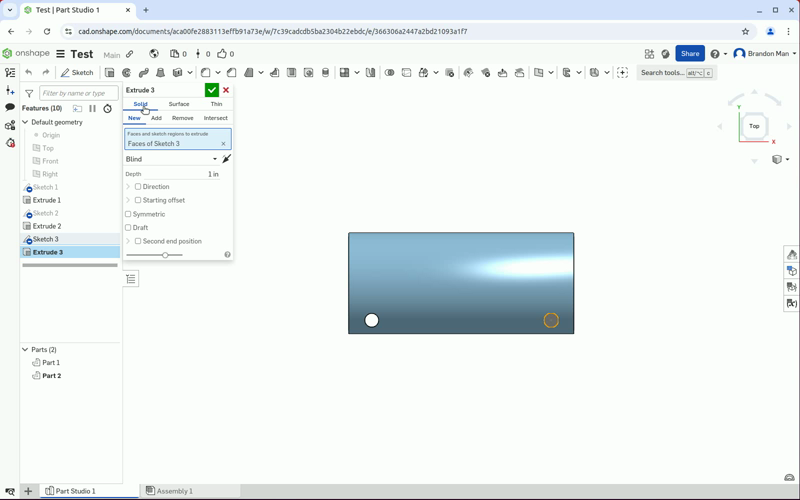
click(143, 106)
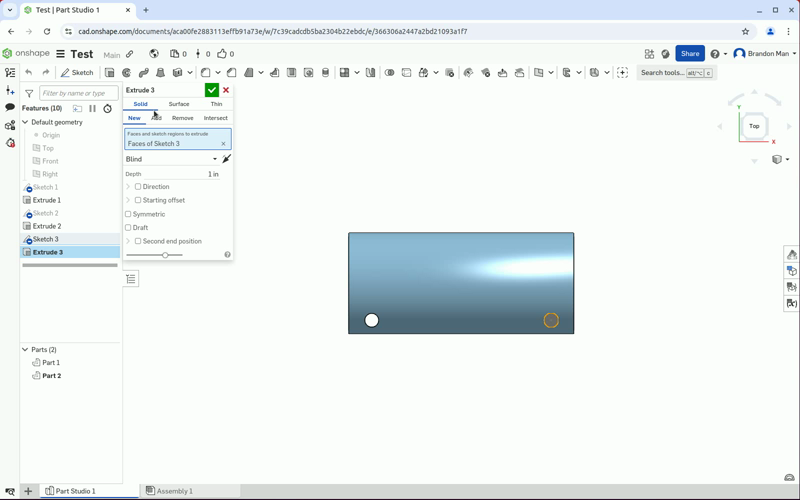
mouse_move(186, 120)
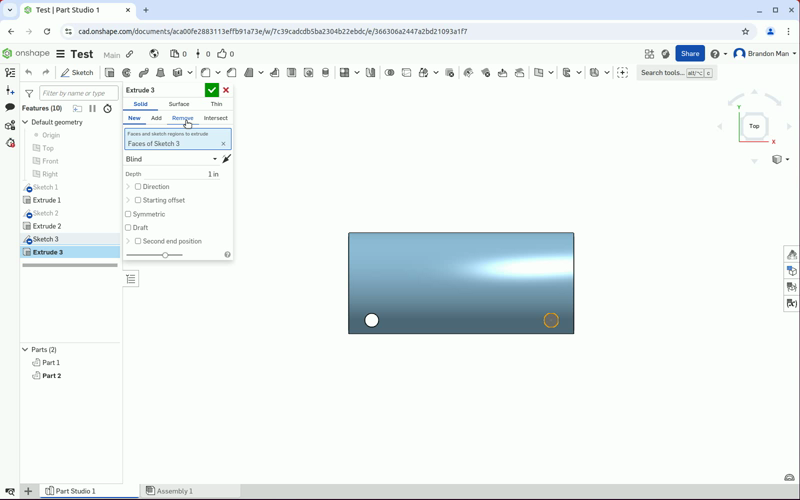
click(186, 120)
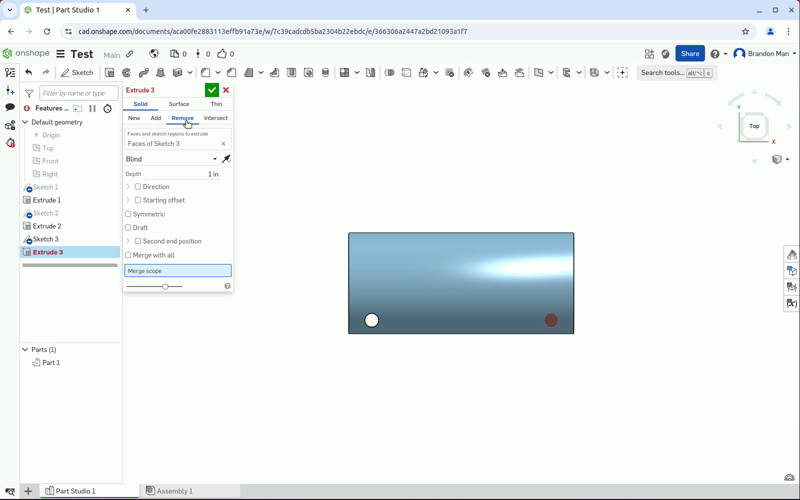
key(tab, 4)
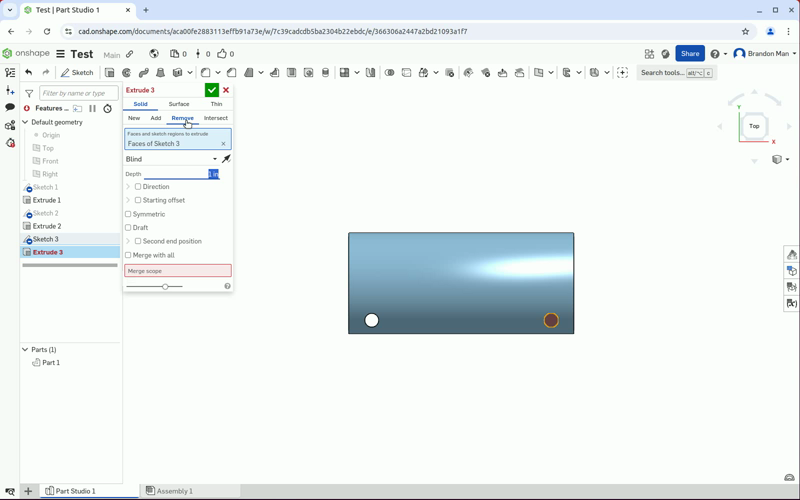
text(20.46)
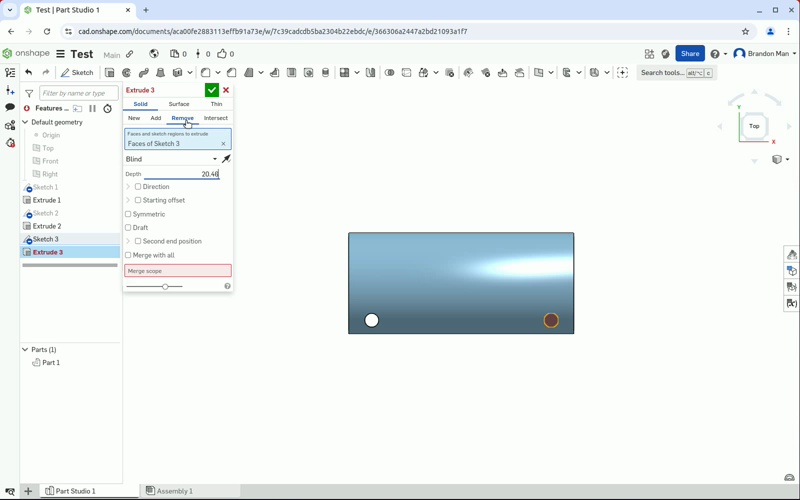
key(tab, 6)
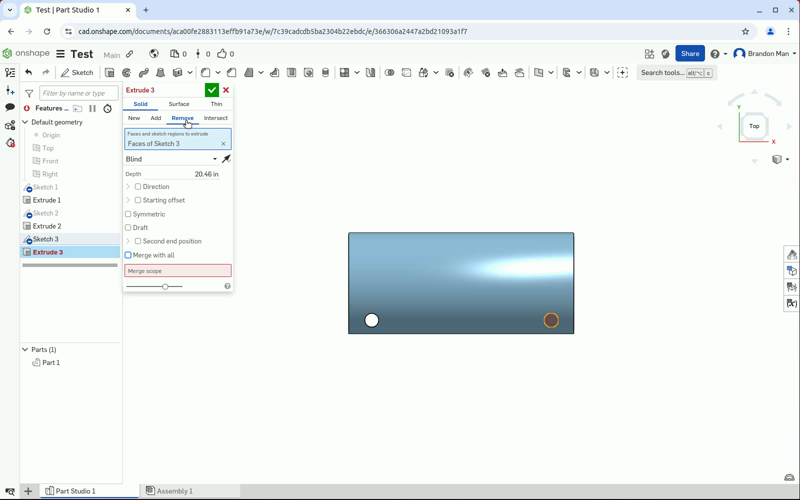
key(space)
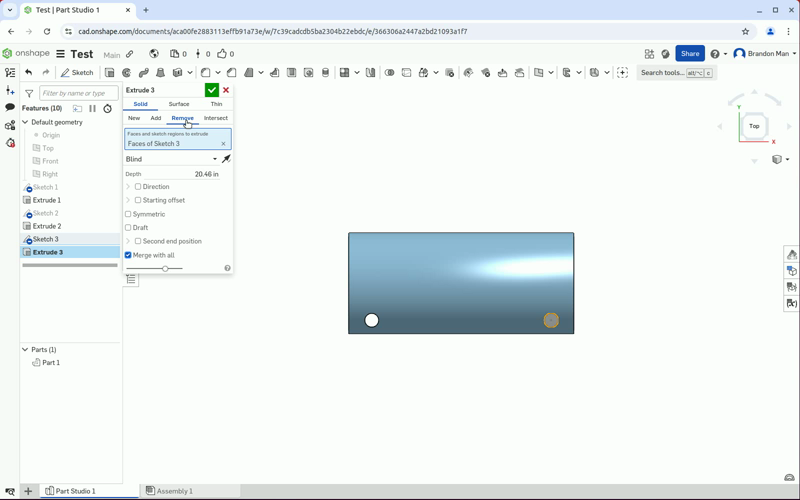
key(enter)
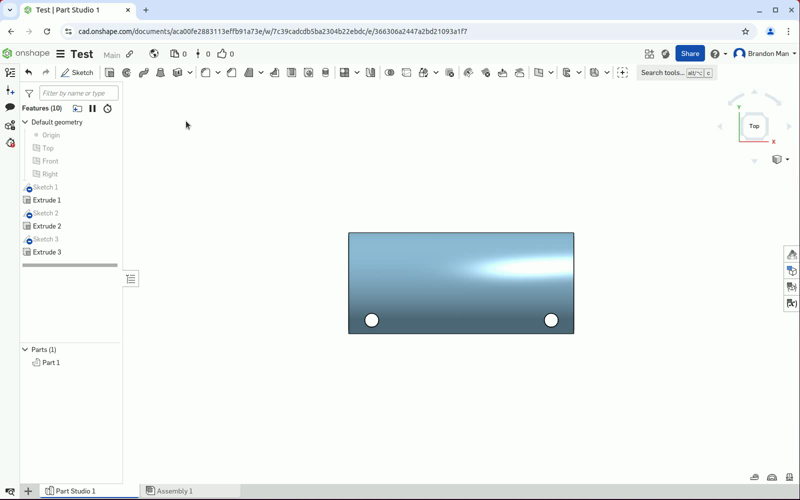
key(shift+h)
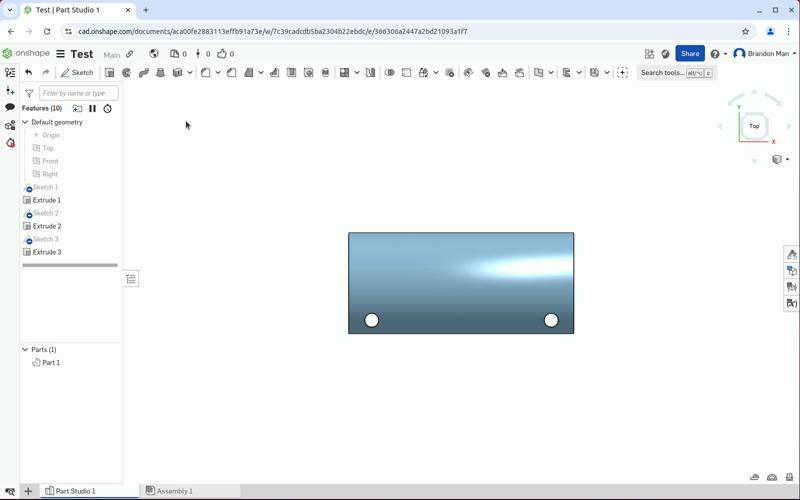
key(shift+h)
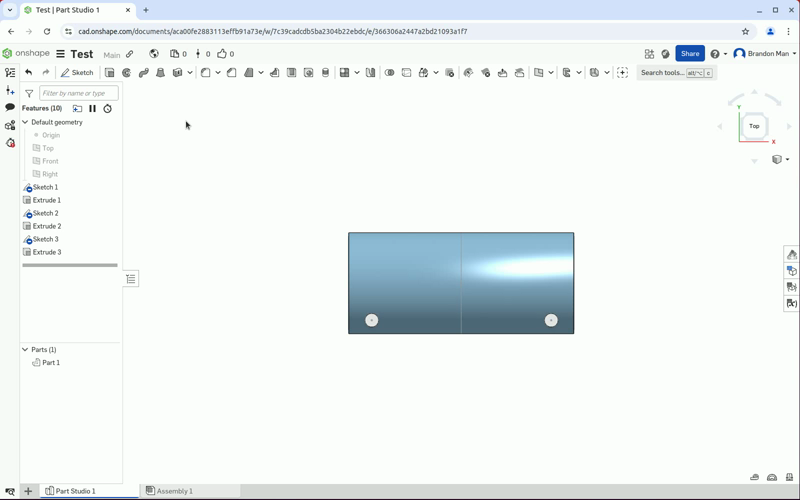
key(shift+7)
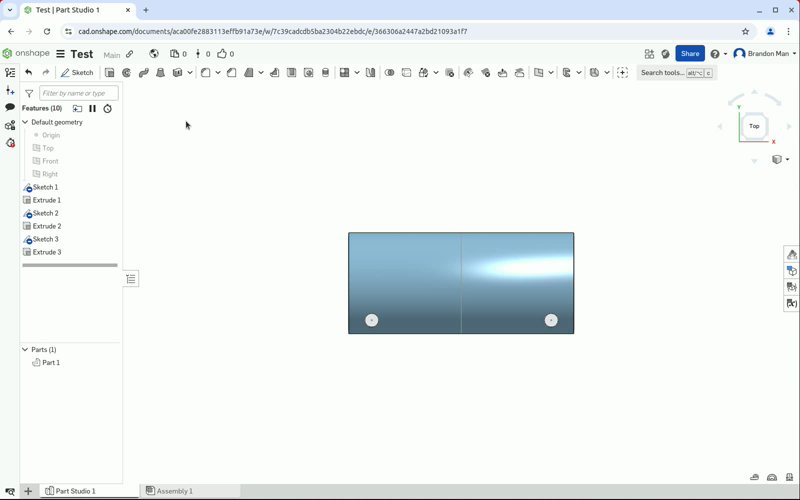
key(up, 3)
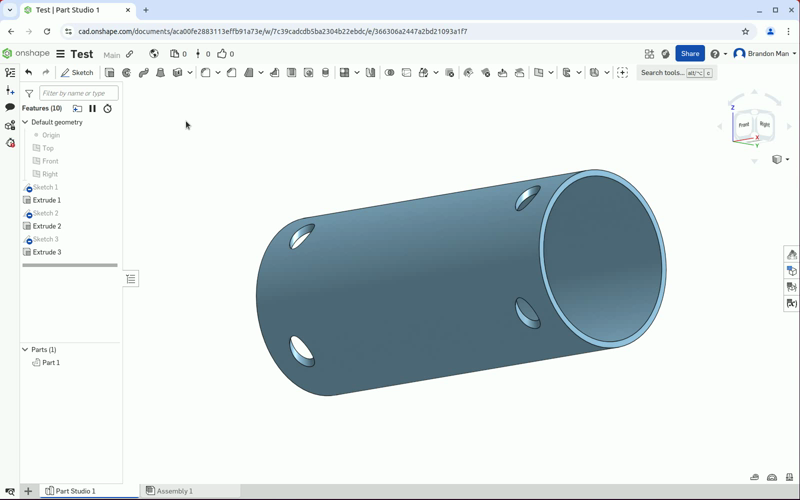
key(left, 3)
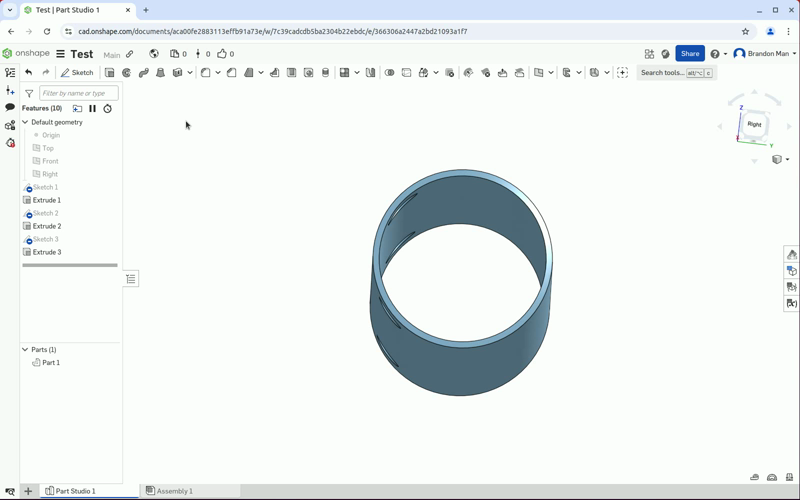
key(right, 3)
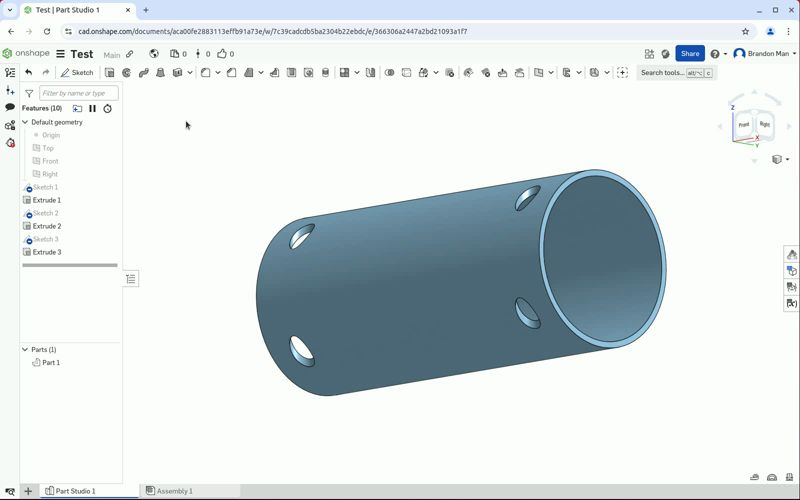
key(down, 3)
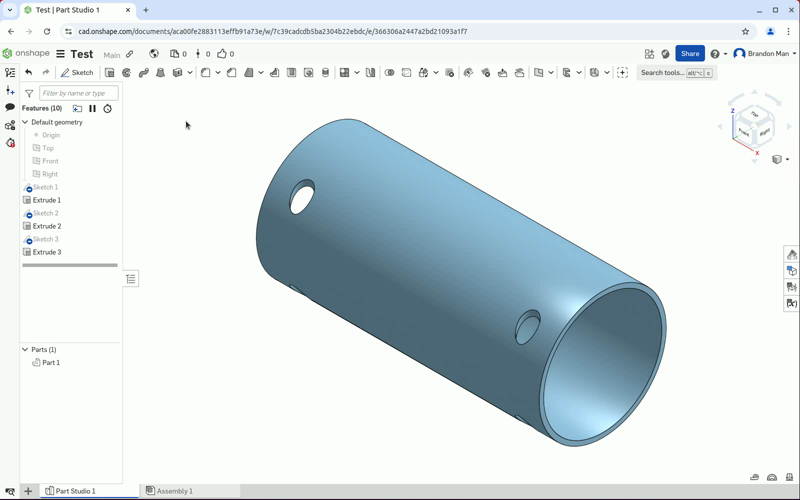
mouse_move(73, 189)
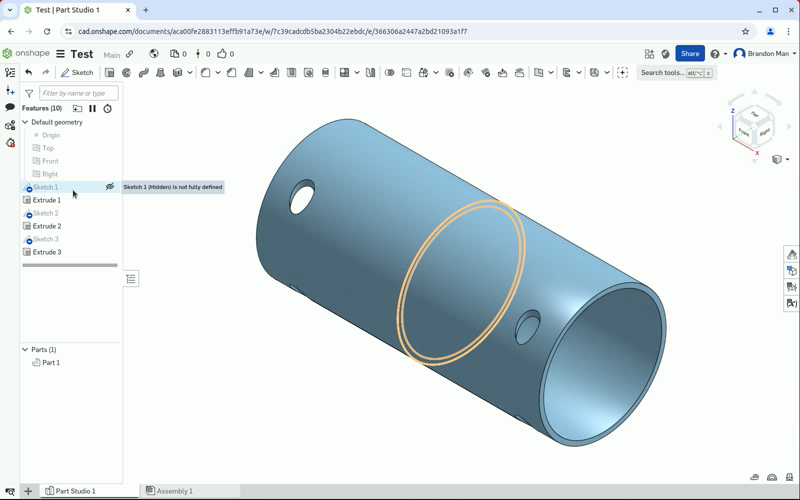
click(73, 189)